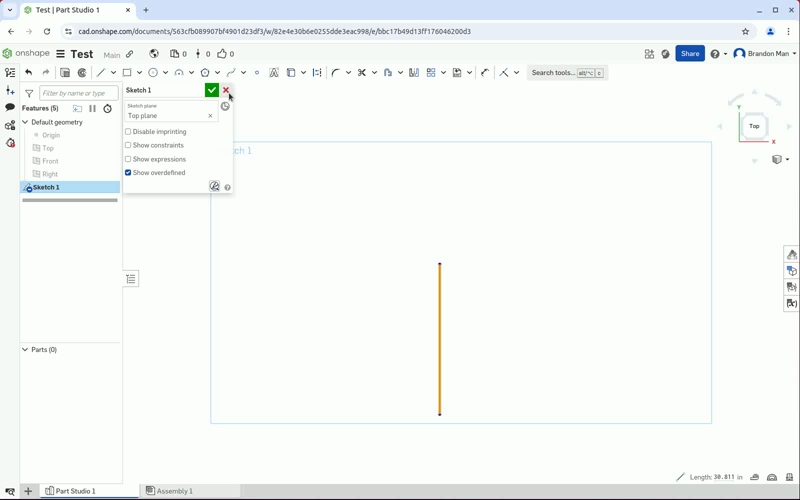
key(shift+h)
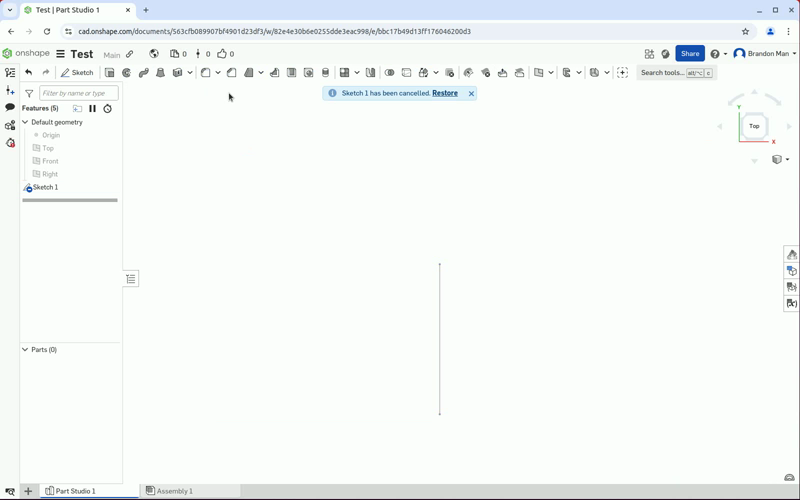
key(shift+s)
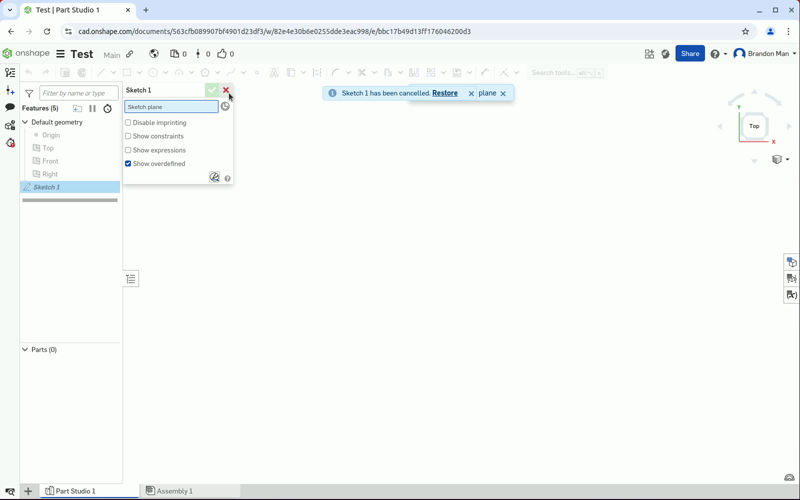
mouse_move(73, 150)
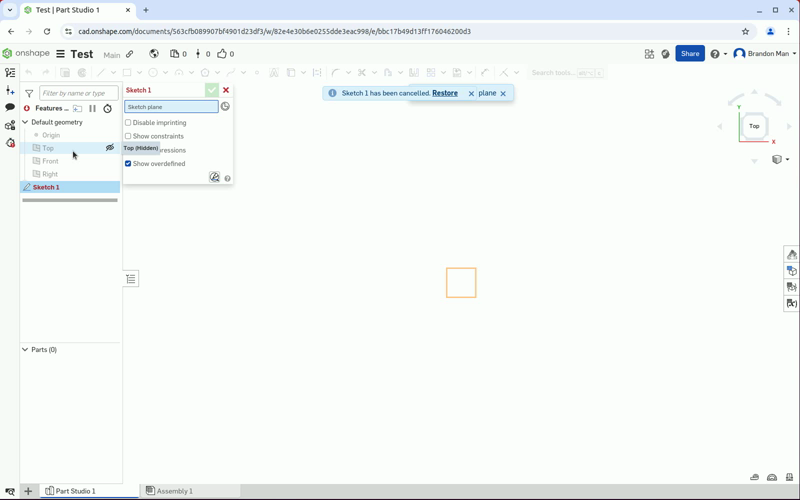
click(73, 150)
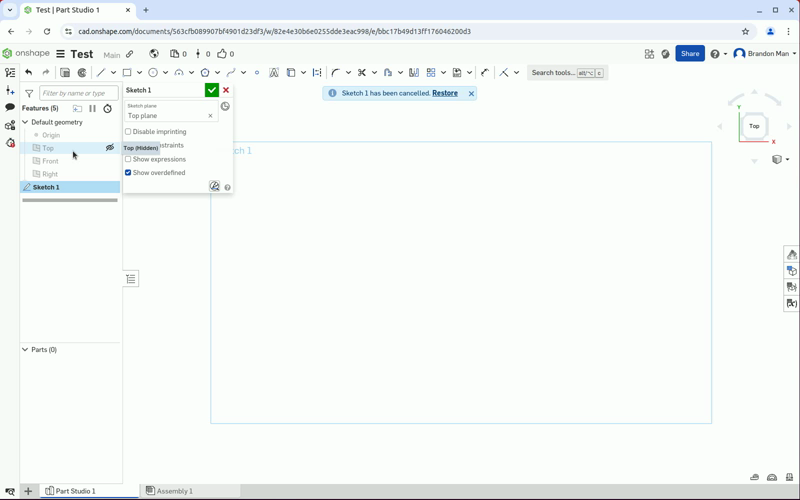
mouse_move(73, 352)
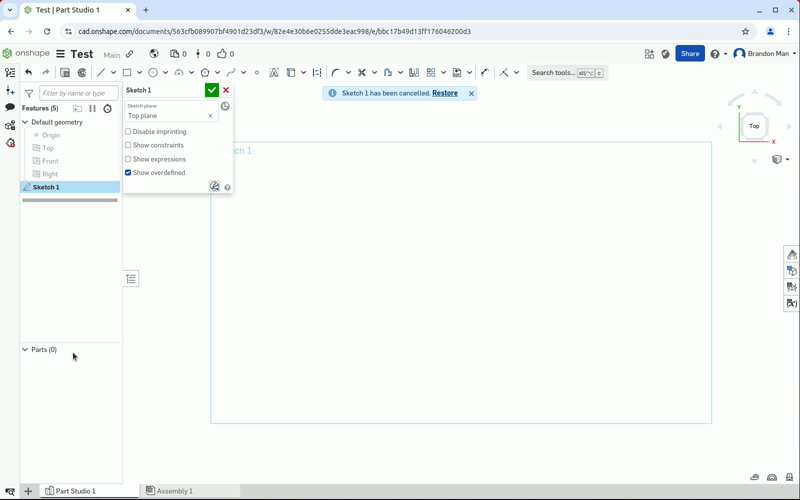
key(y)
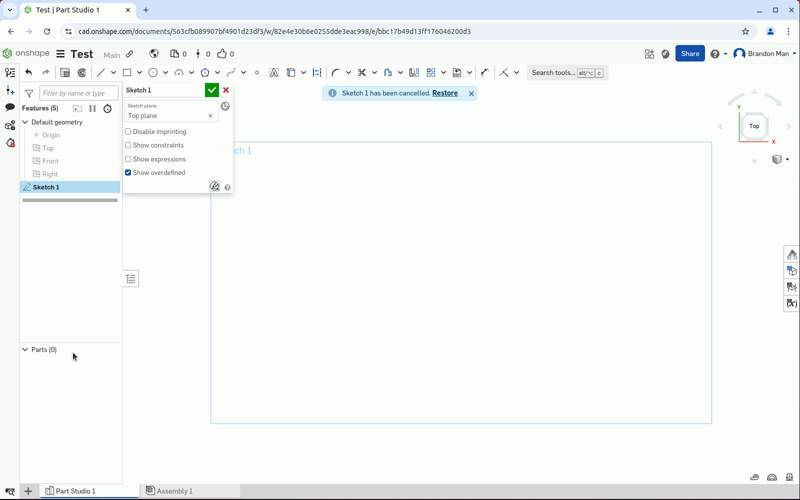
key(a)
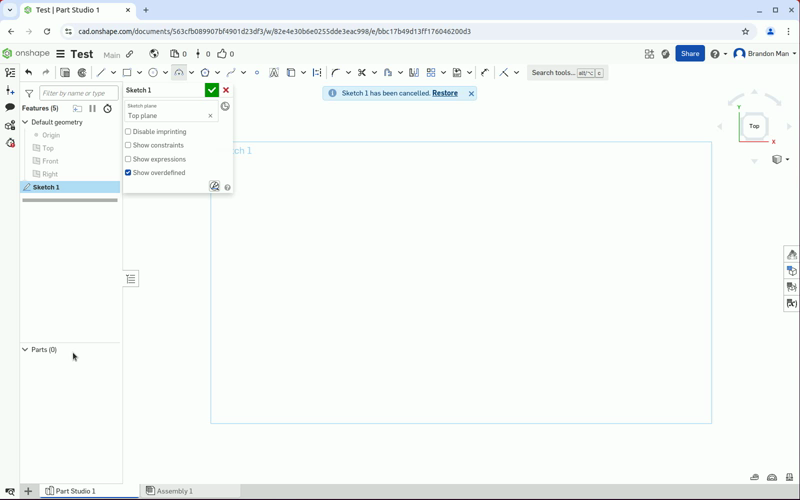
key_down(shift)
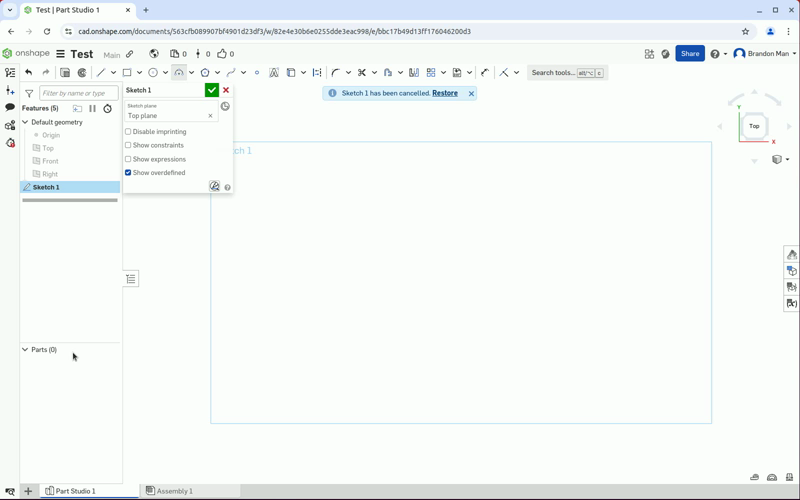
mouse_move(449, 305)
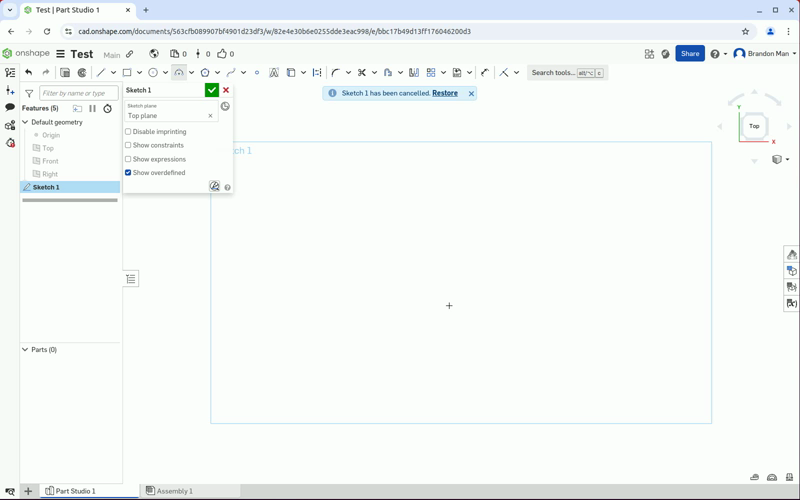
click(449, 305)
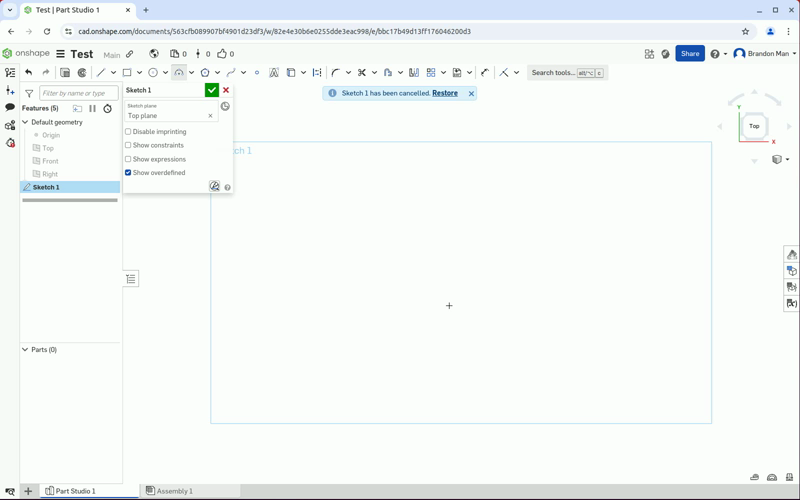
key_up(shift)
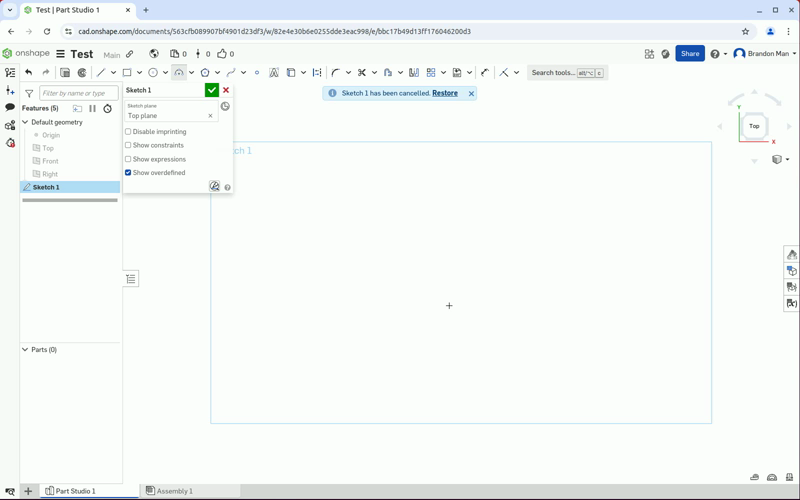
key_down(shift)
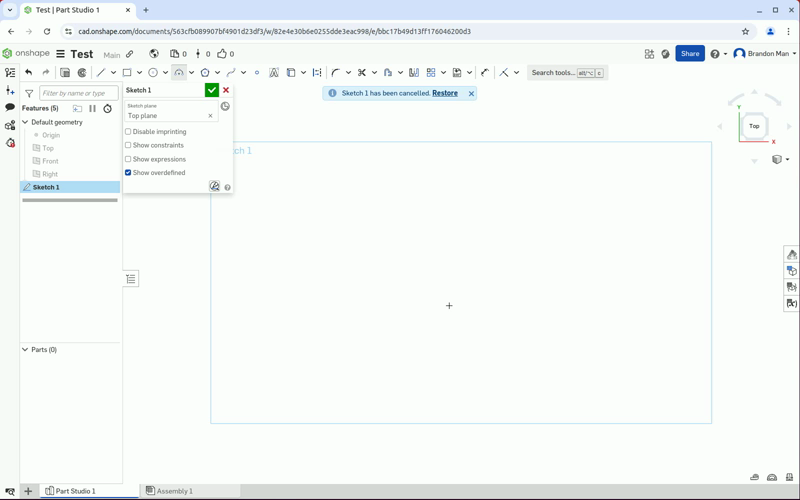
mouse_move(449, 260)
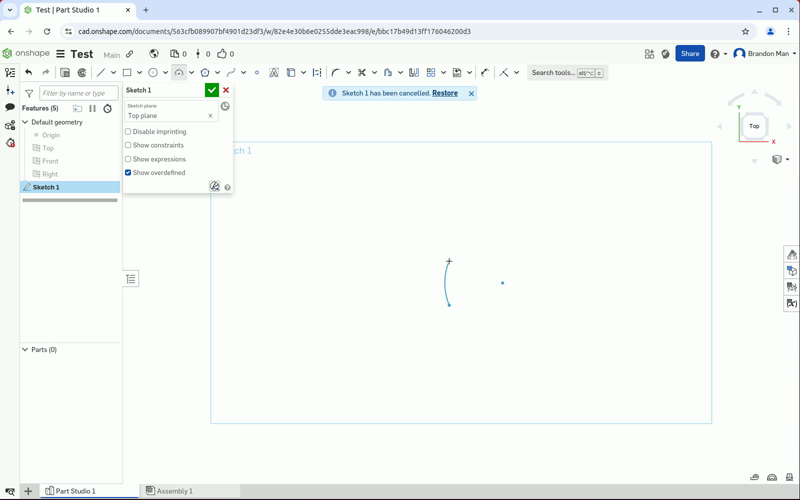
click(449, 260)
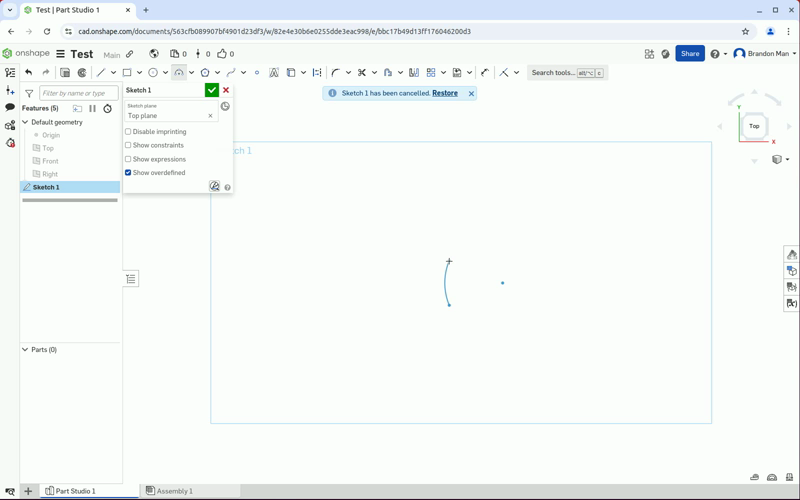
mouse_move(435, 282)
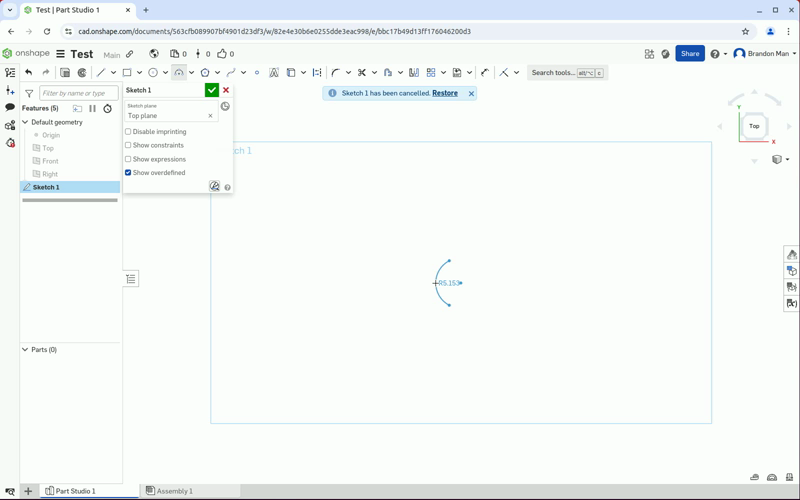
click(435, 282)
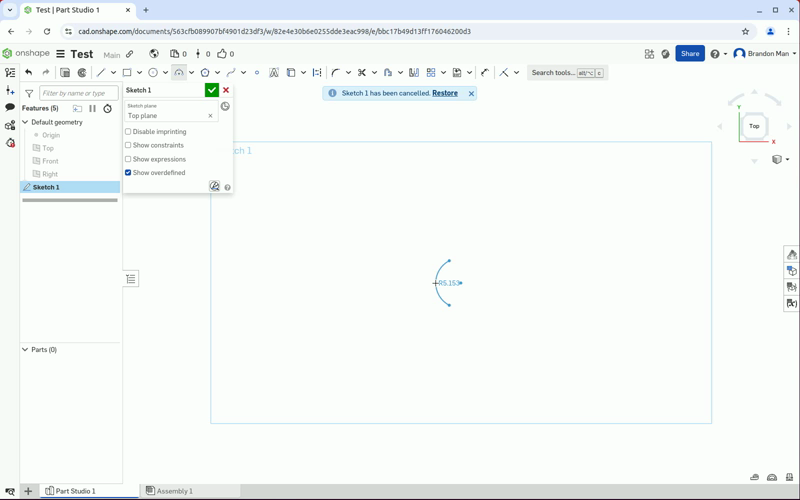
key_up(shift)
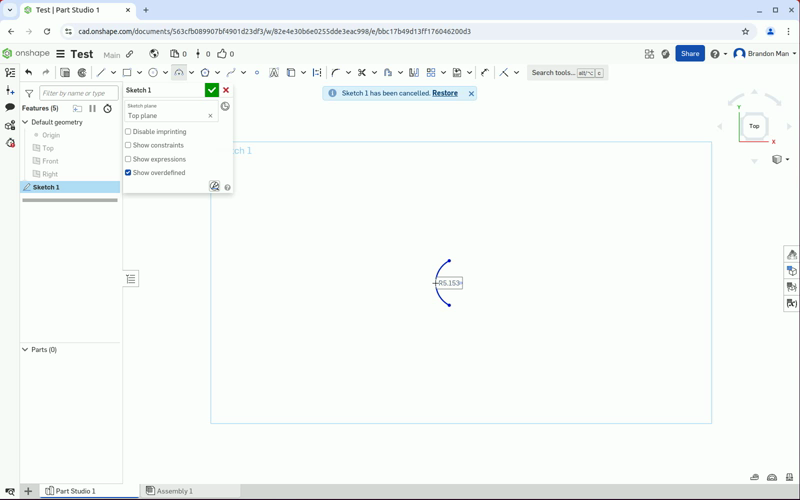
mouse_move(449, 260)
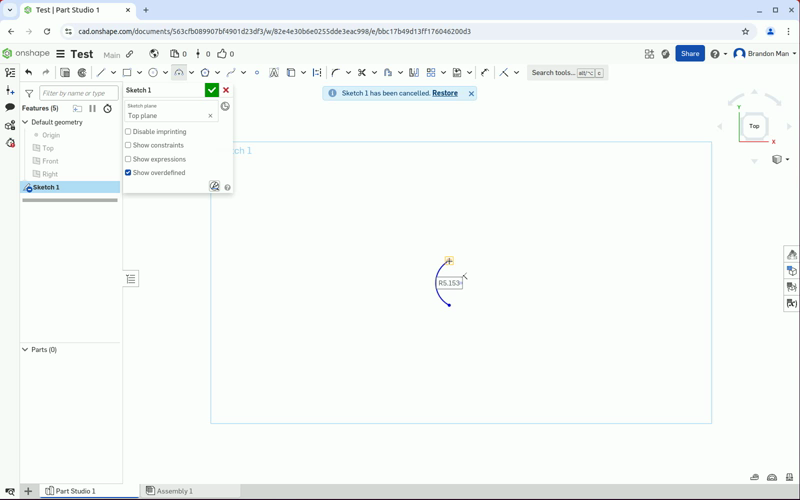
click(449, 260)
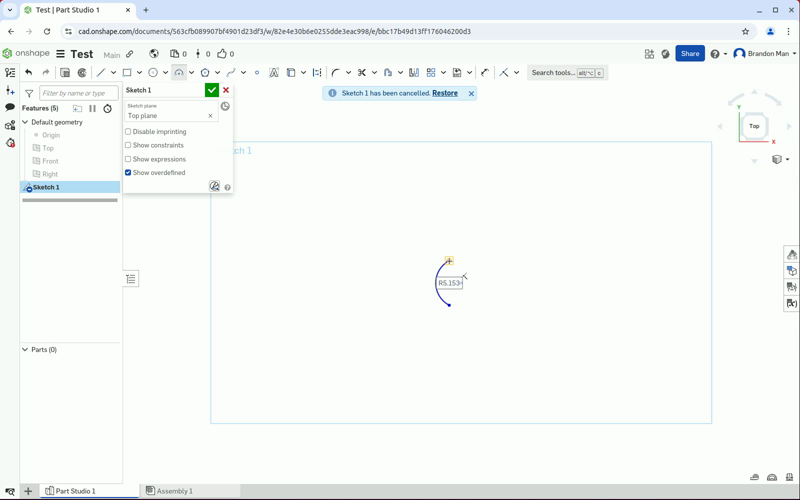
key_down(shift)
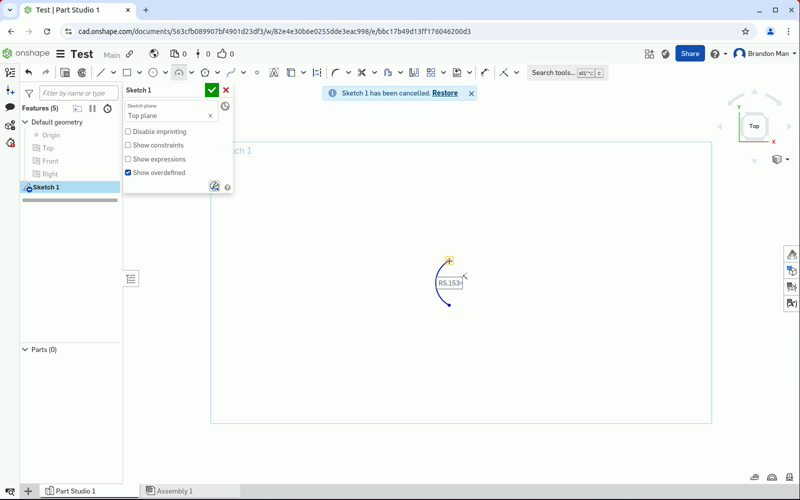
mouse_move(473, 260)
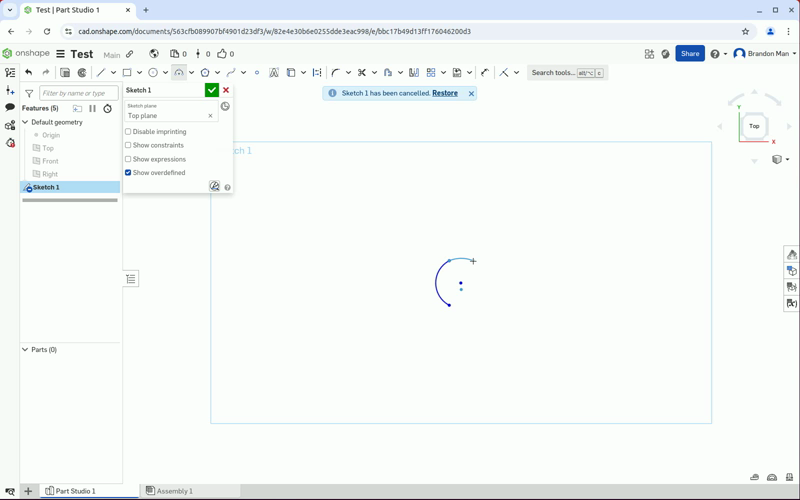
click(473, 260)
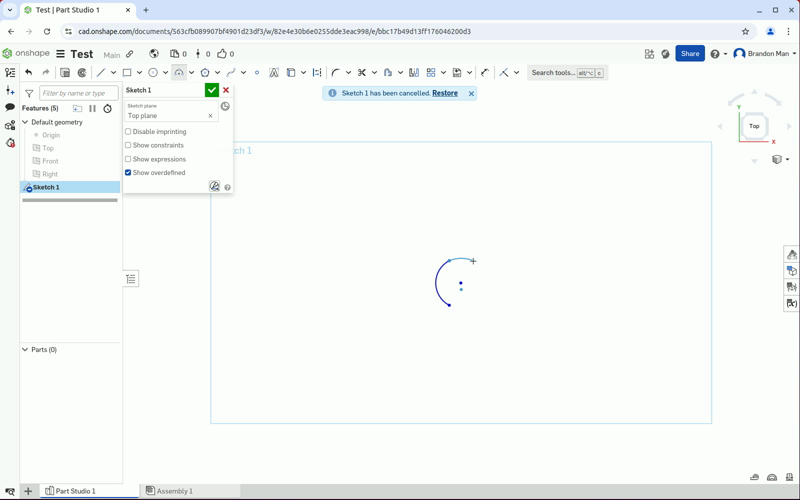
mouse_move(461, 213)
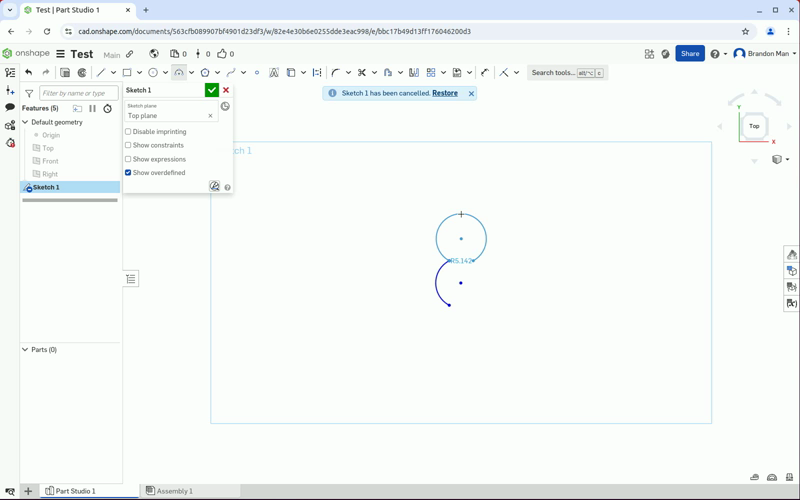
click(461, 213)
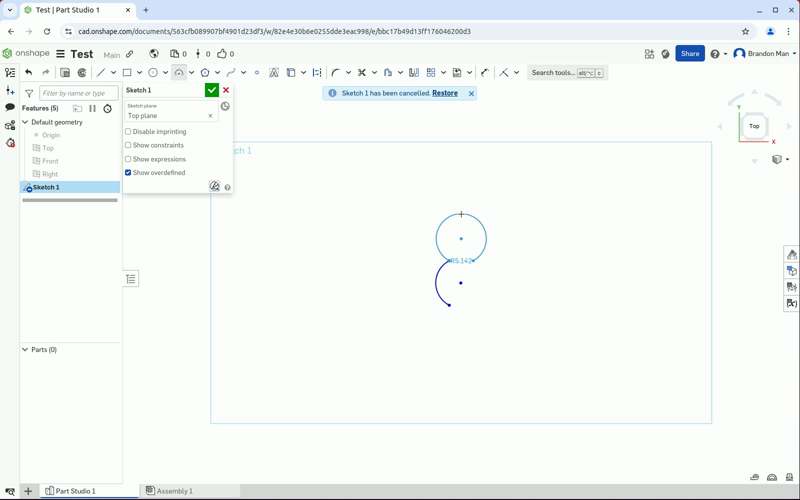
key_up(shift)
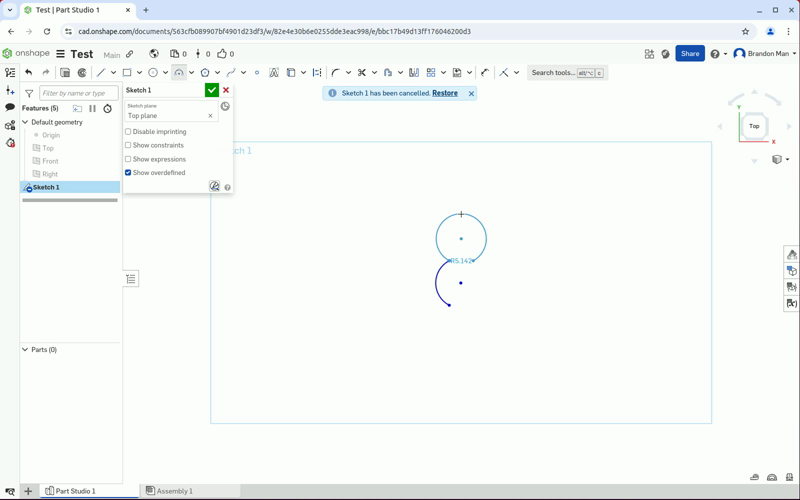
mouse_move(473, 260)
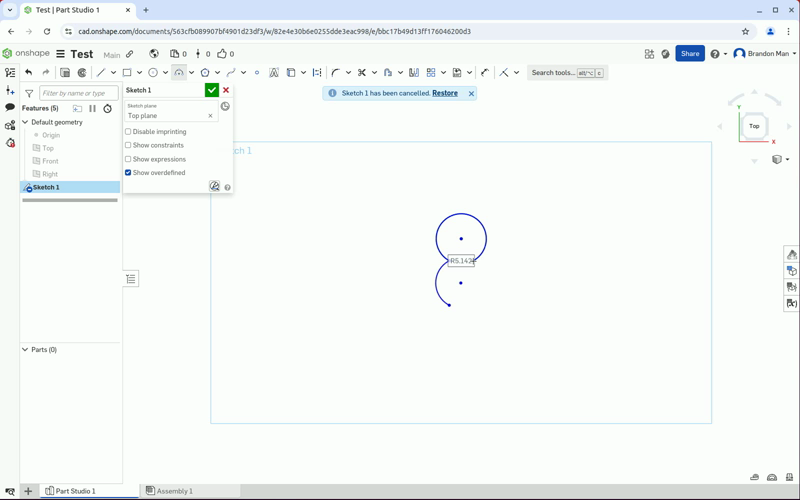
click(473, 260)
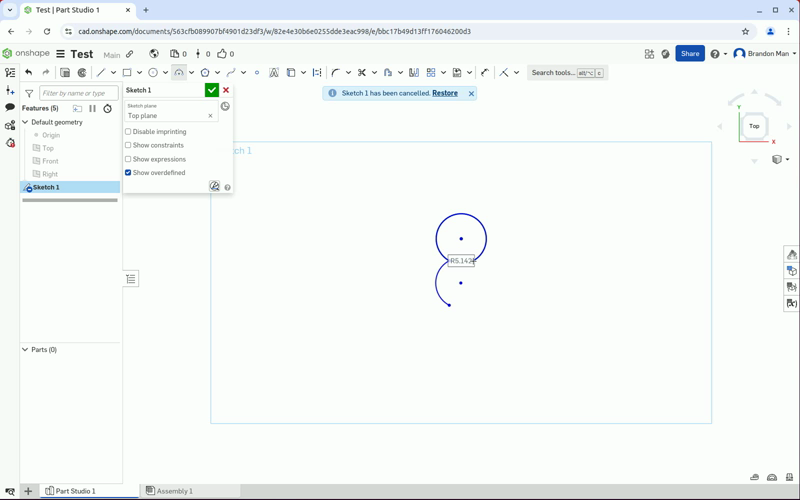
key_down(shift)
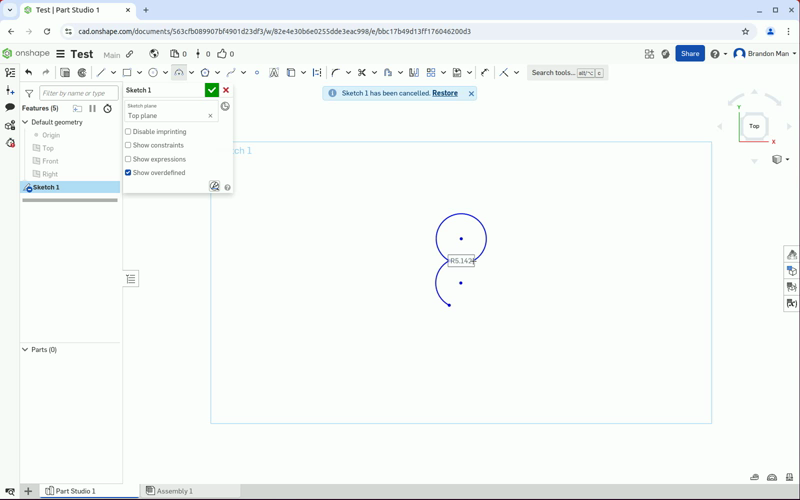
mouse_move(473, 305)
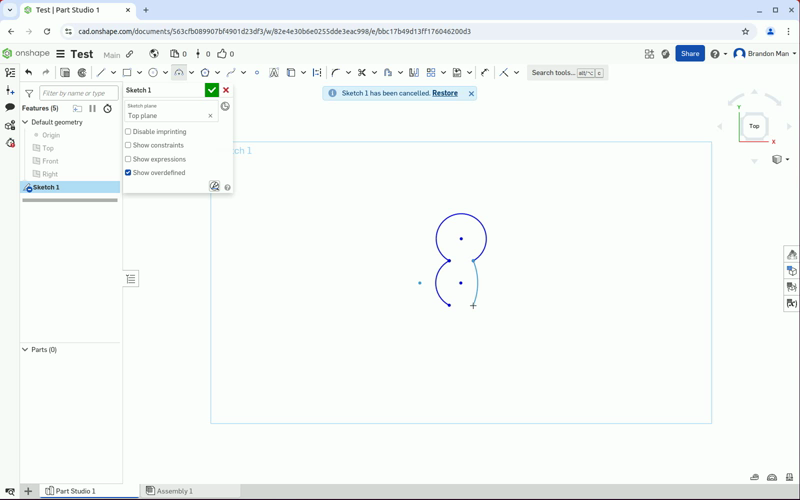
click(473, 305)
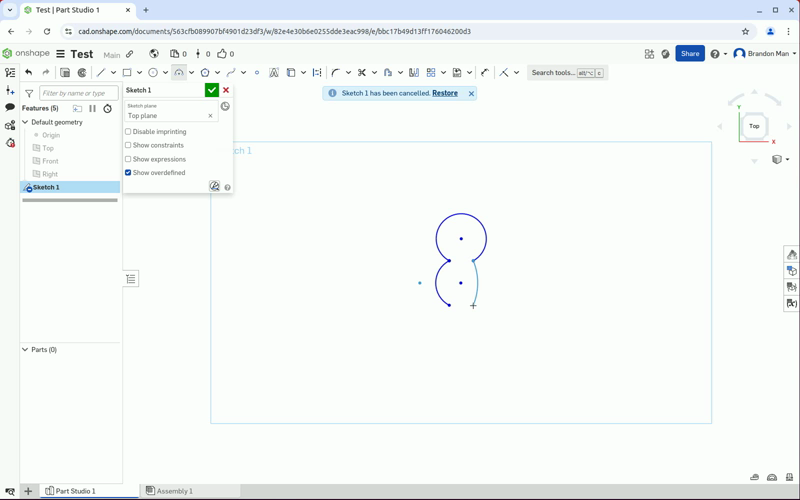
mouse_move(486, 282)
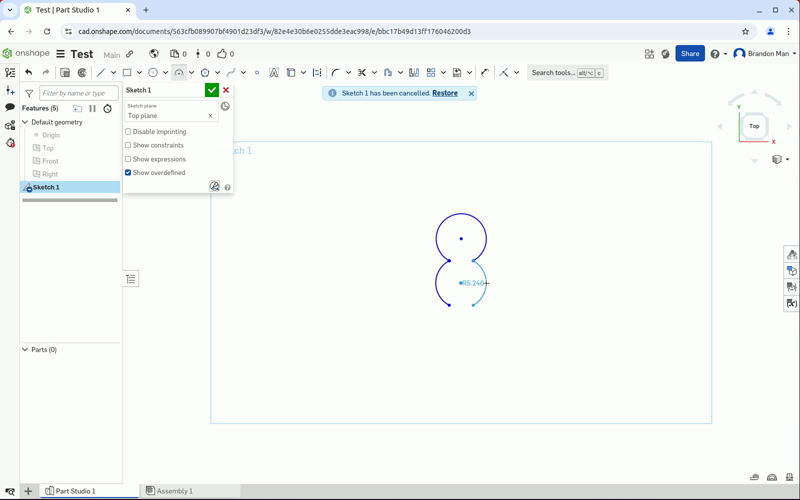
click(486, 282)
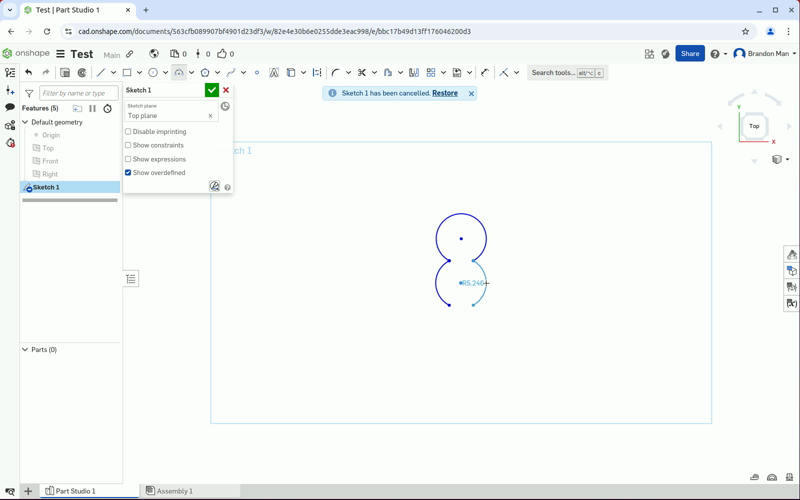
key_up(shift)
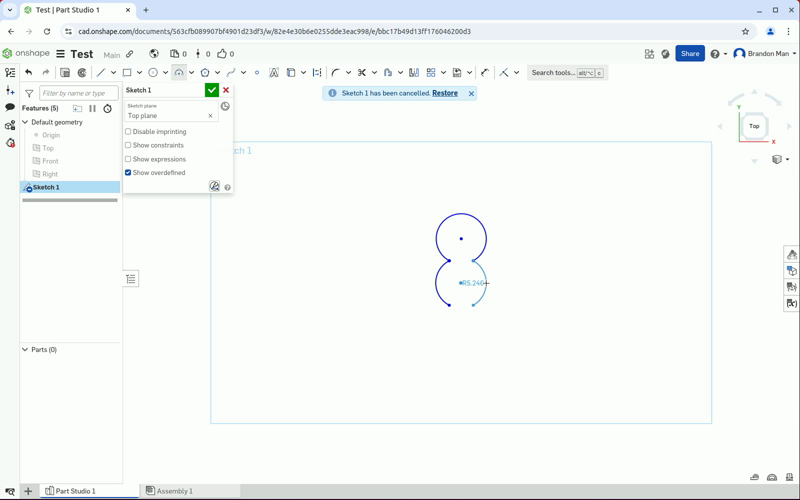
mouse_move(473, 305)
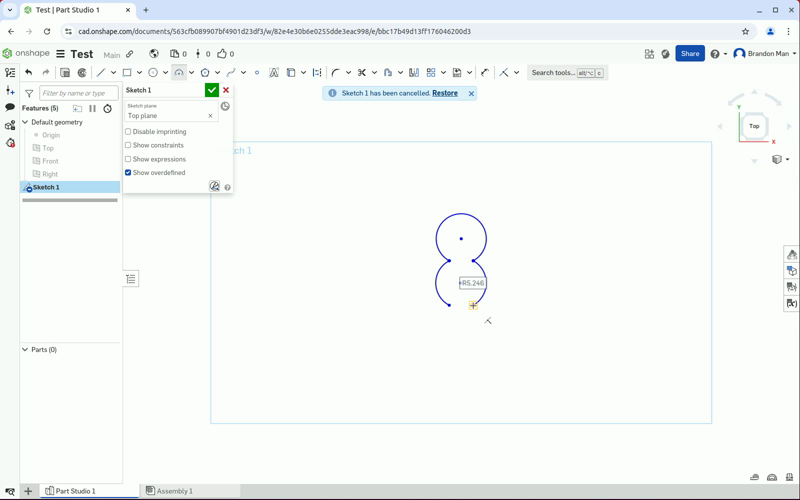
click(473, 305)
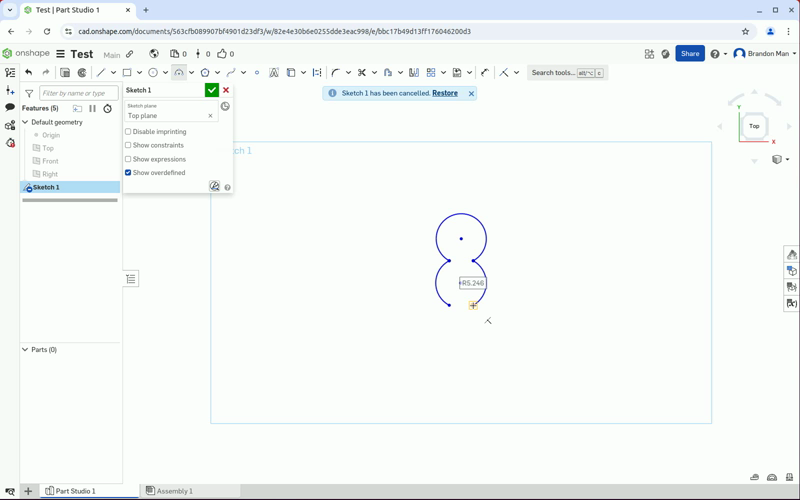
mouse_move(449, 305)
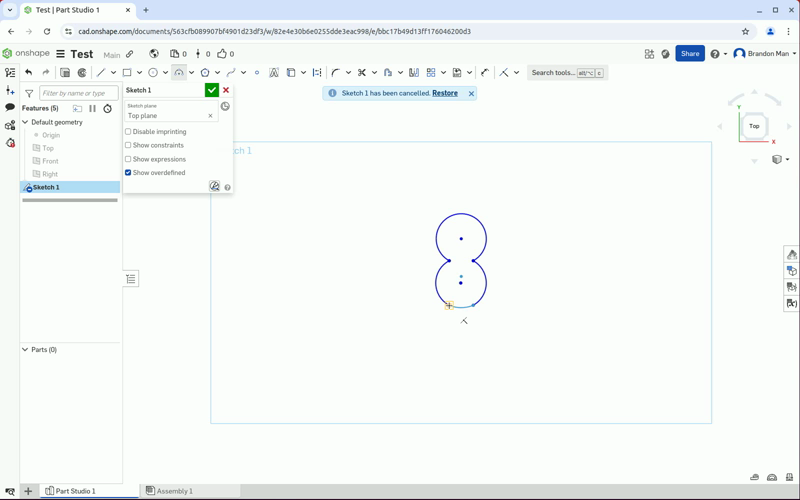
click(449, 305)
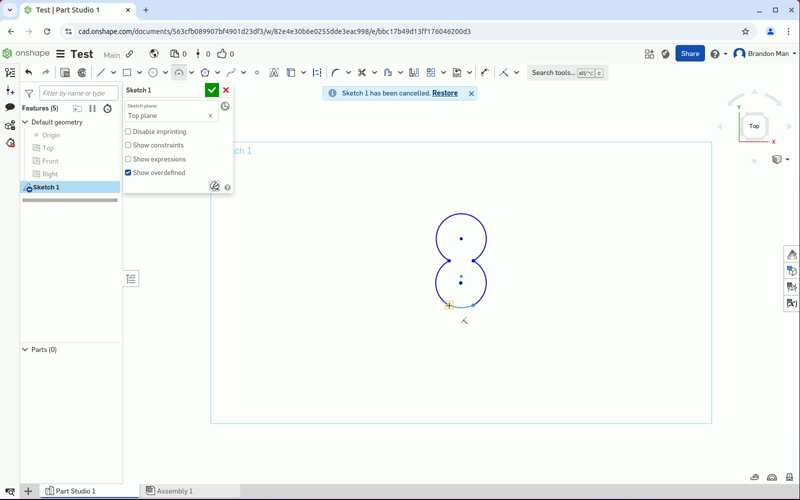
key_down(shift)
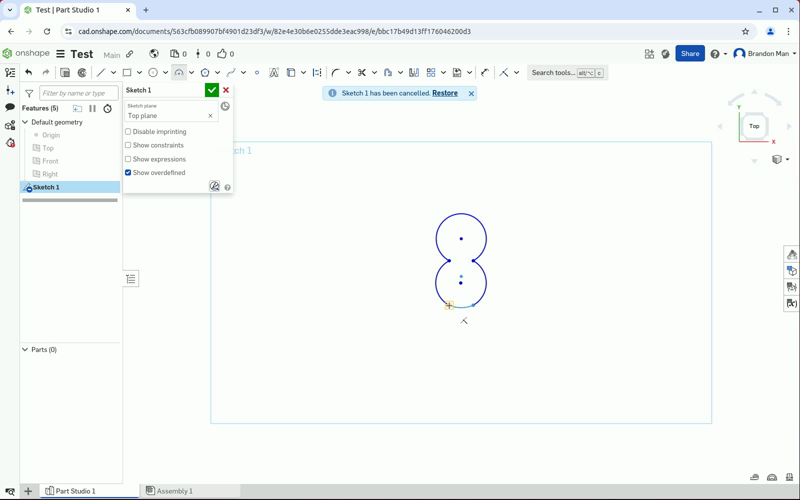
mouse_move(461, 351)
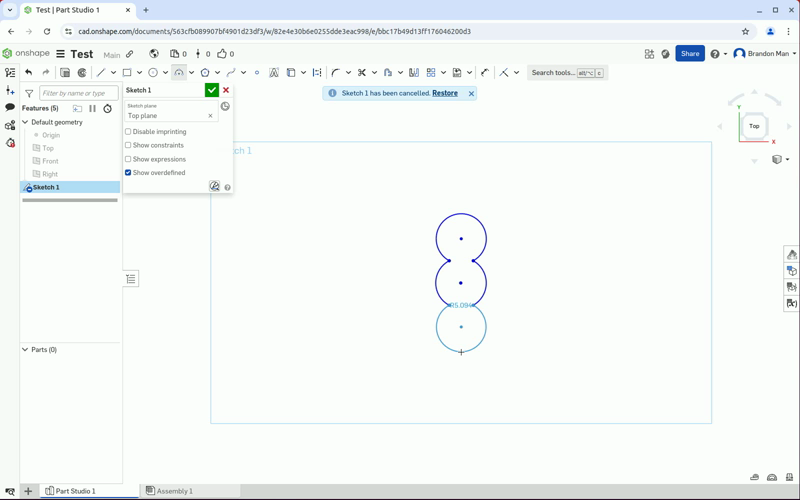
click(461, 351)
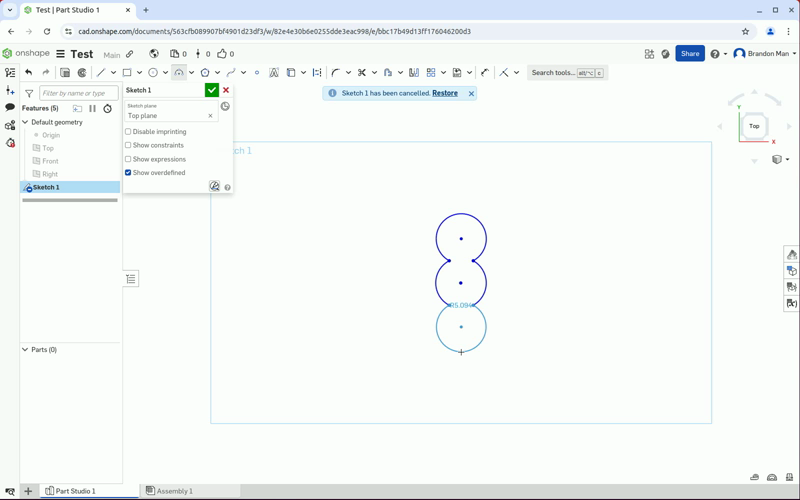
key_up(shift)
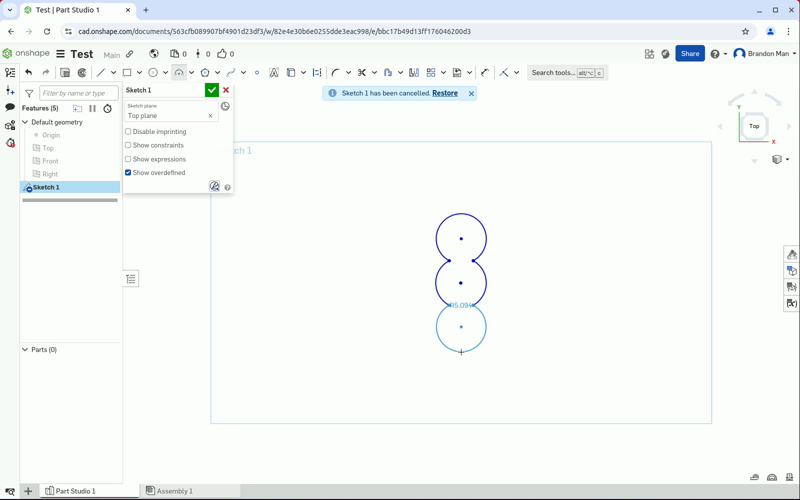
key(esc)
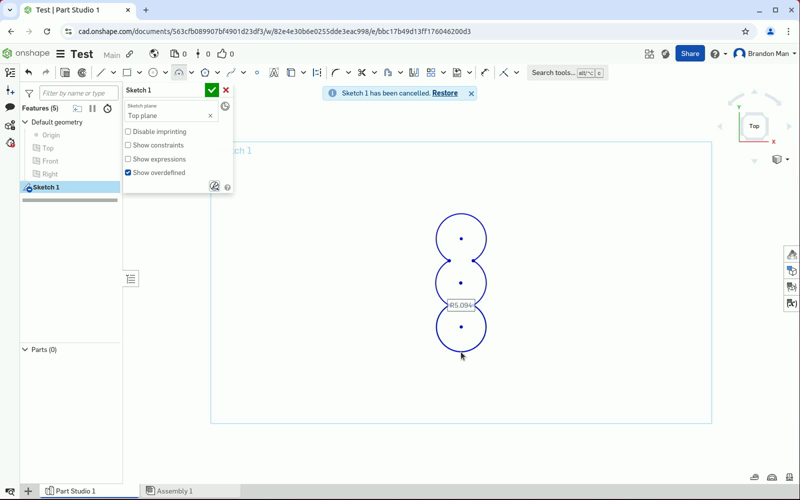
key(c)
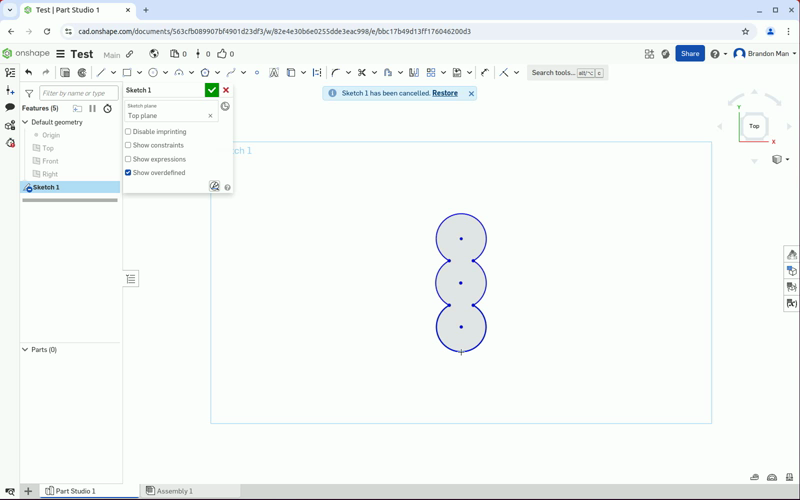
key_down(shift)
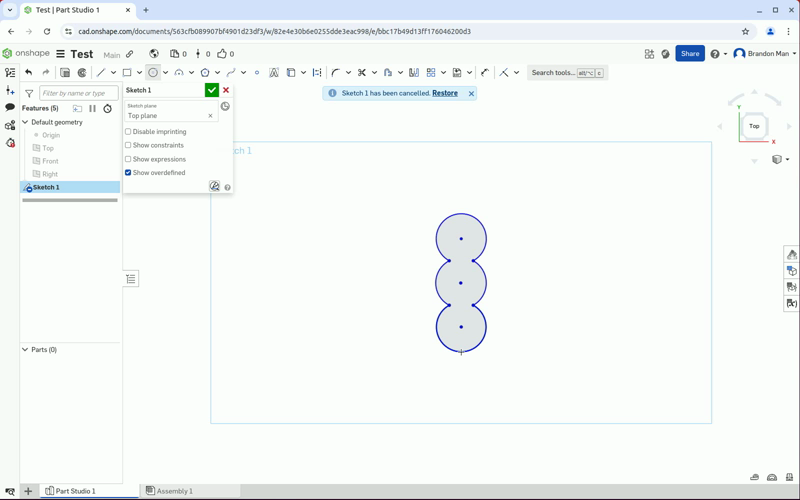
mouse_move(461, 327)
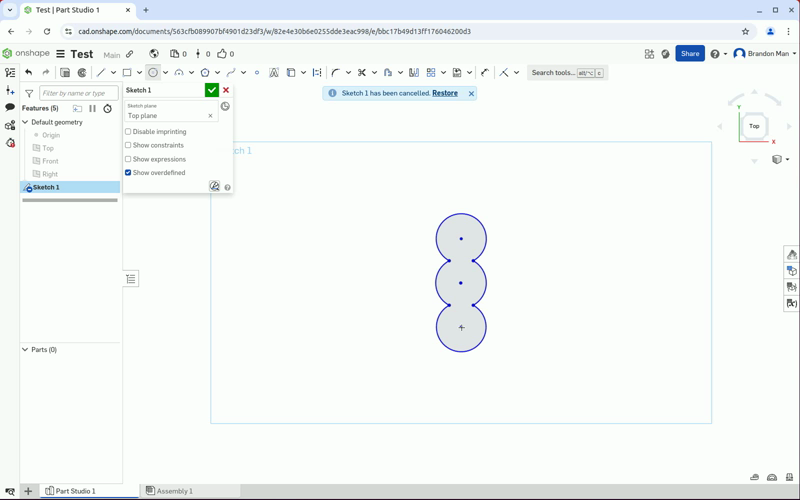
scroll(6)
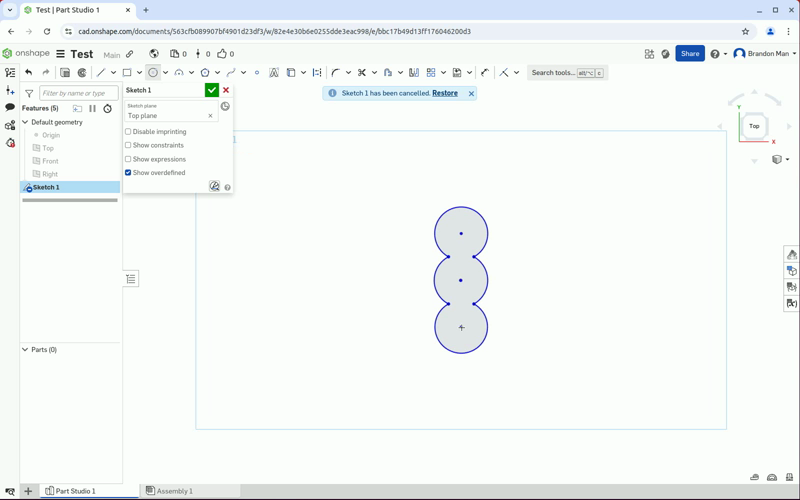
scroll(6)
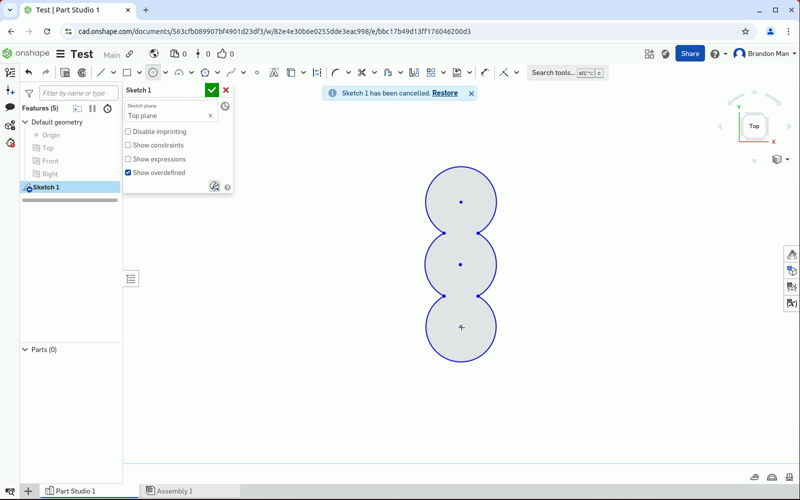
scroll(6)
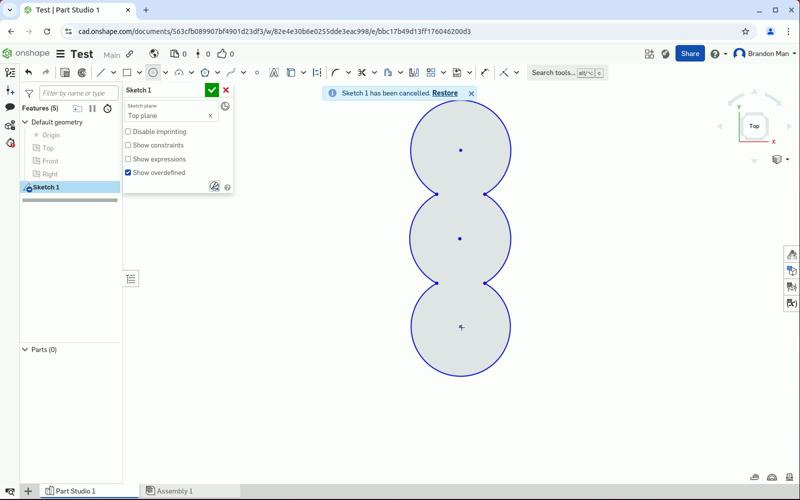
scroll(6)
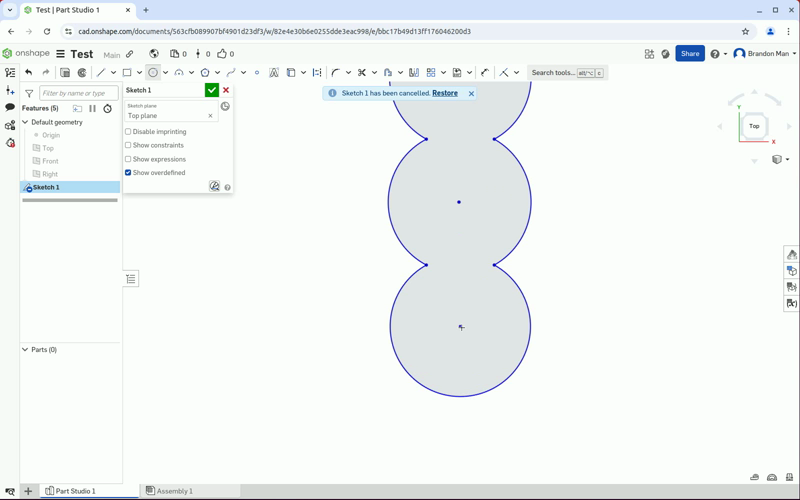
scroll(6)
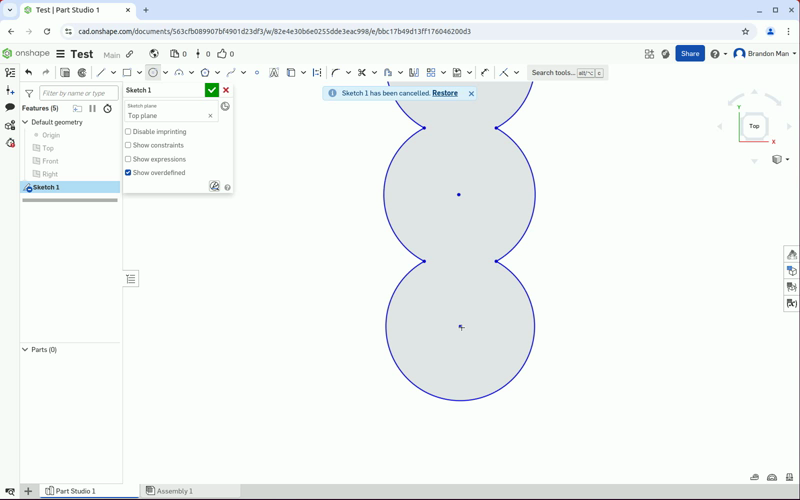
scroll(6)
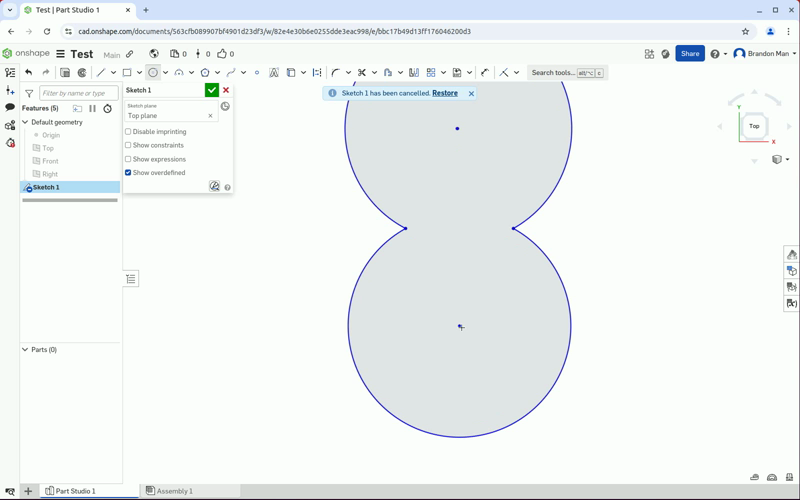
scroll(6)
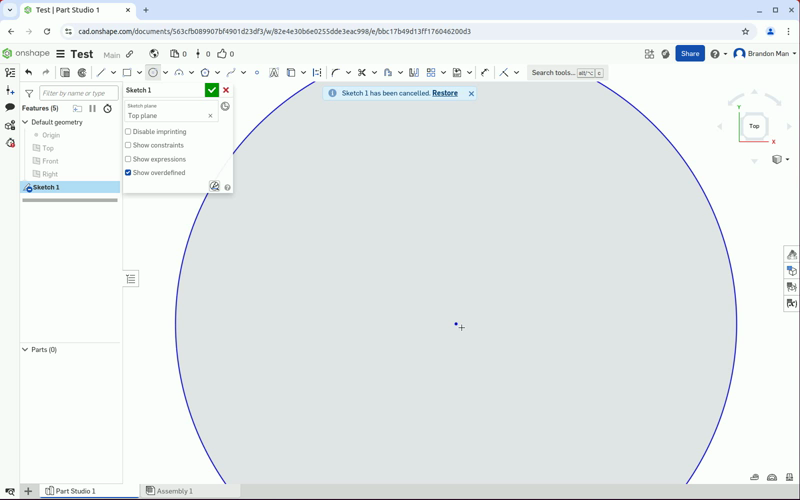
click(461, 327)
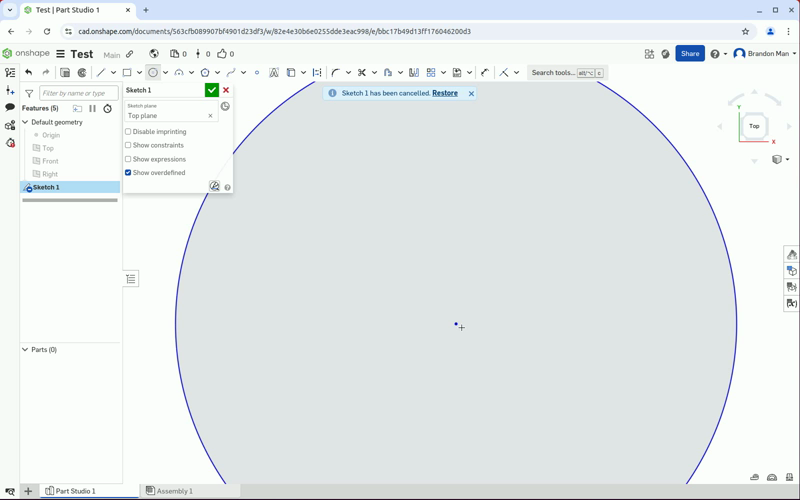
scroll(-6)
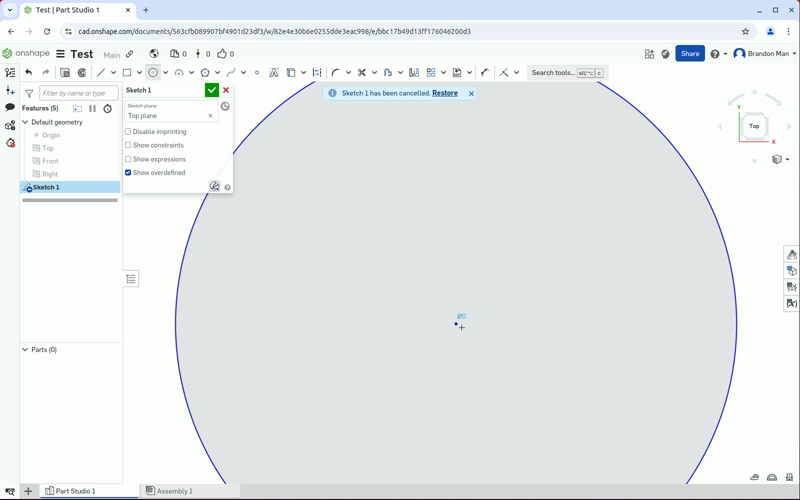
scroll(-6)
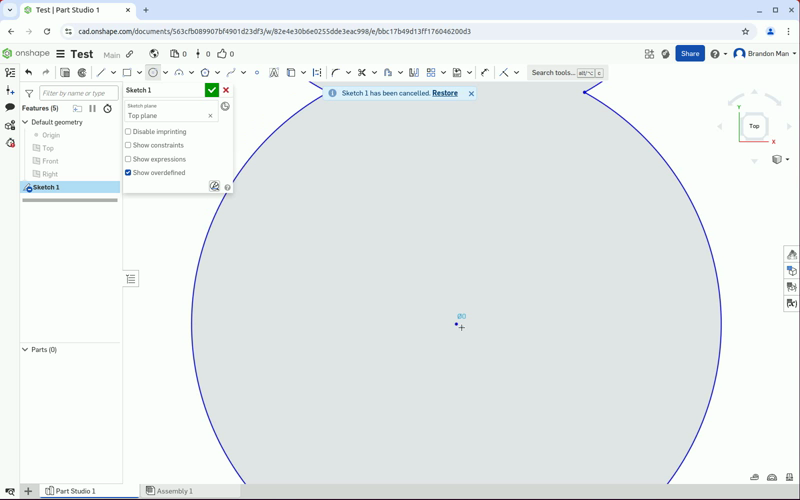
scroll(-6)
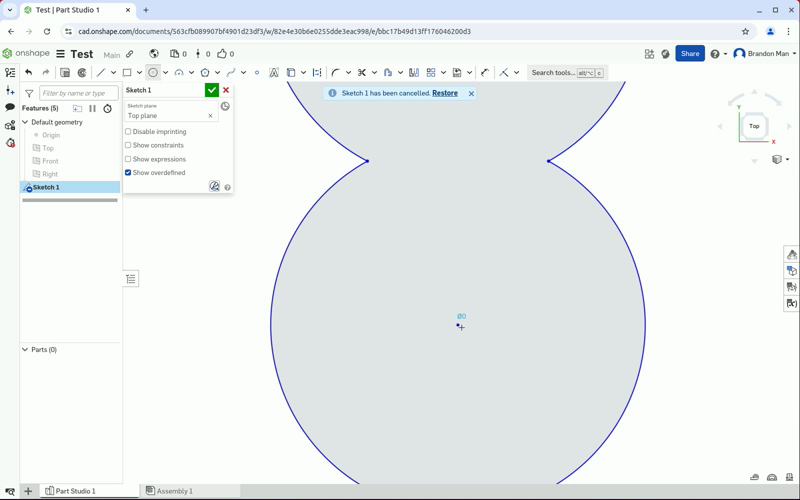
scroll(-6)
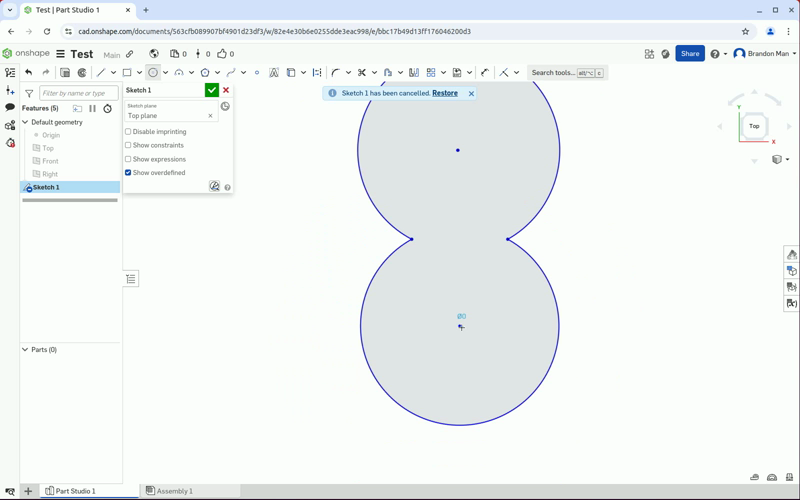
scroll(-6)
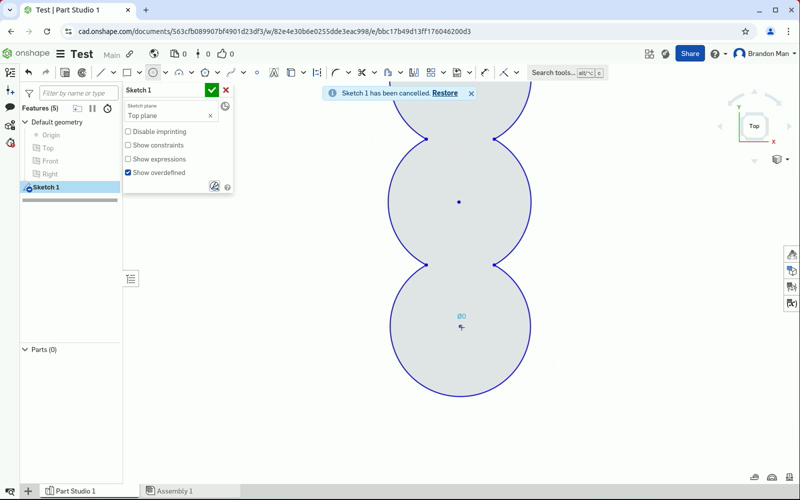
scroll(-6)
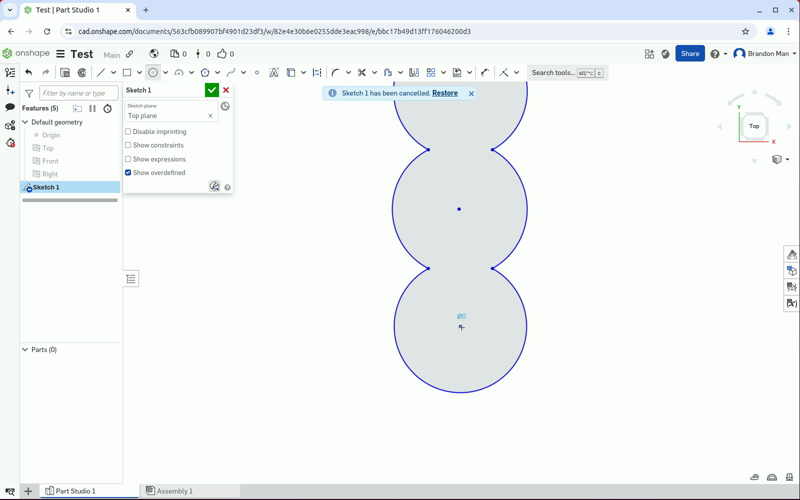
scroll(-6)
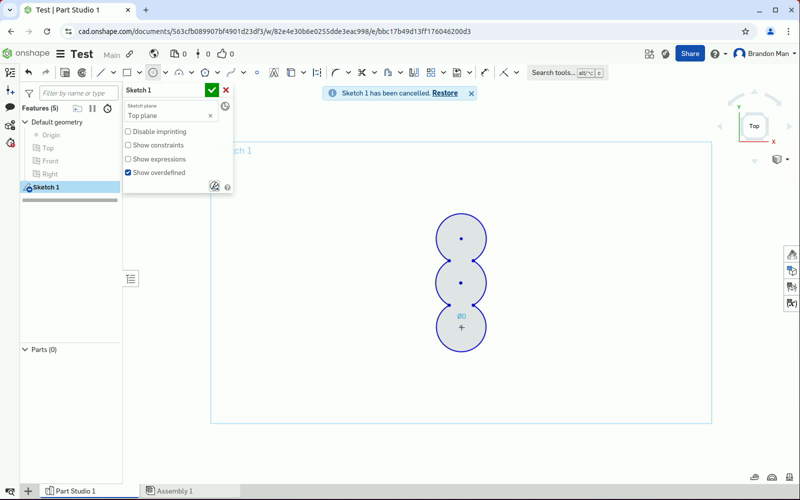
key_up(shift)
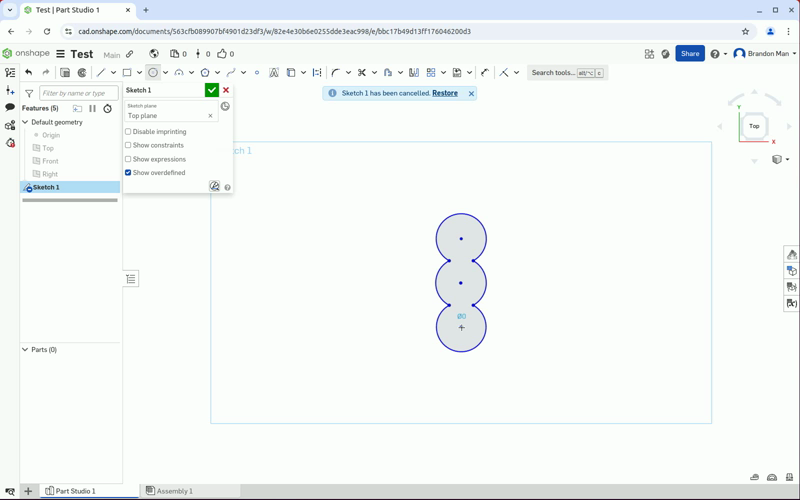
mouse_move(474, 327)
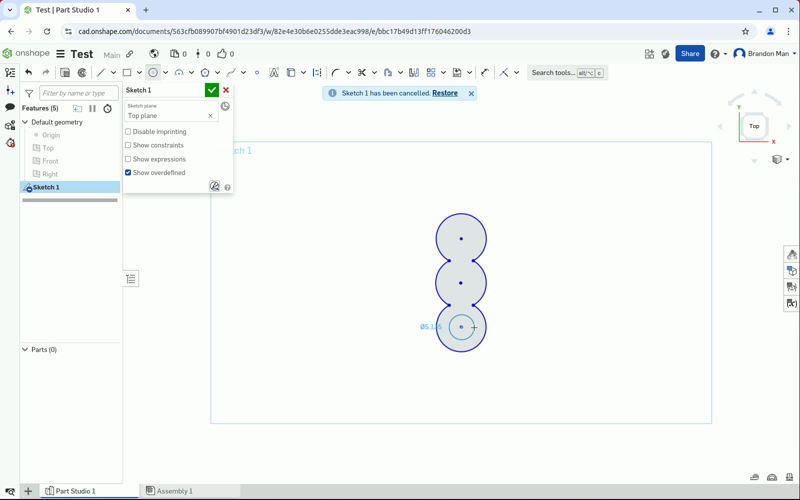
click(474, 327)
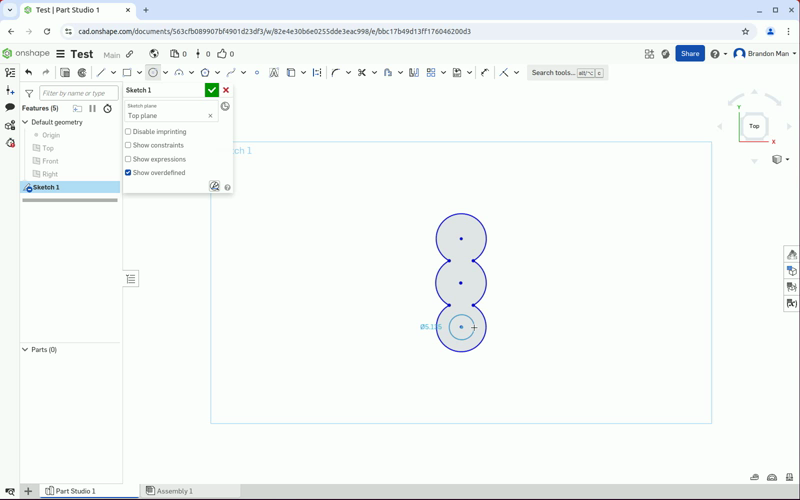
key(esc)
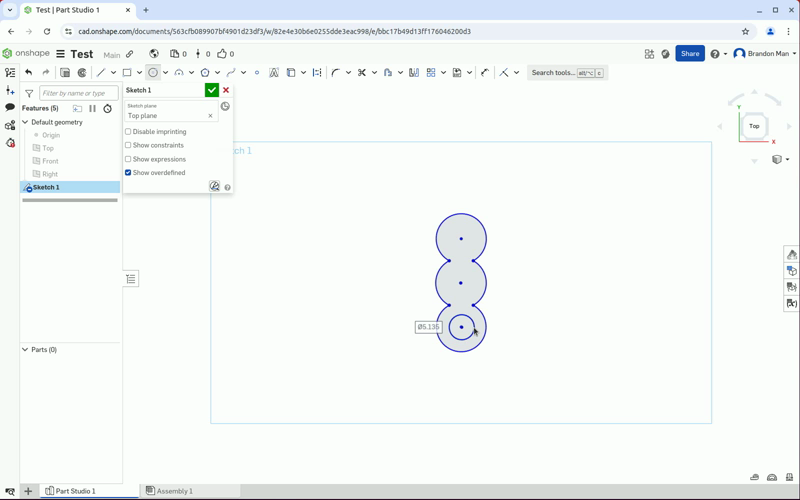
key(c)
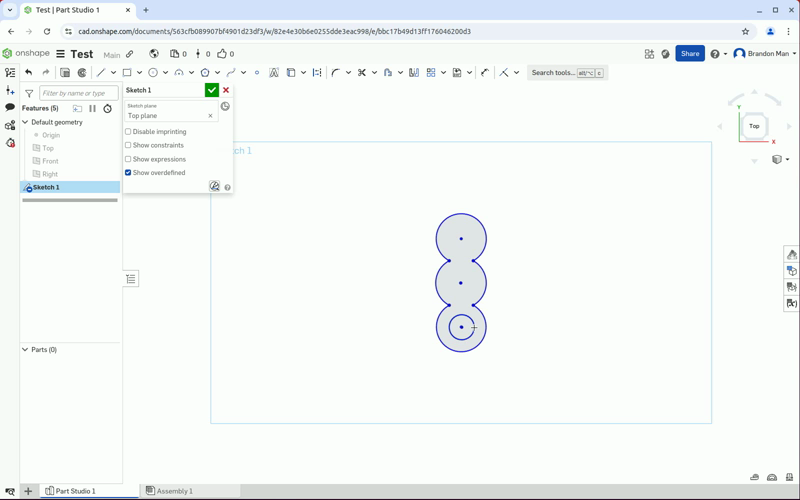
key_down(shift)
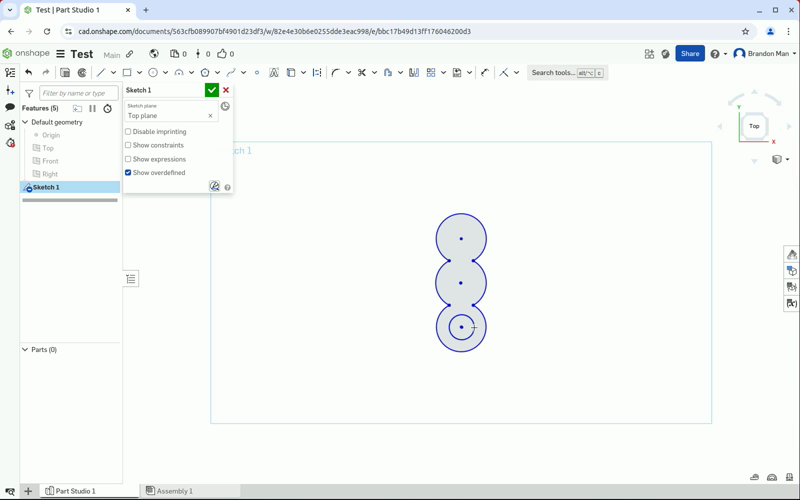
mouse_move(461, 282)
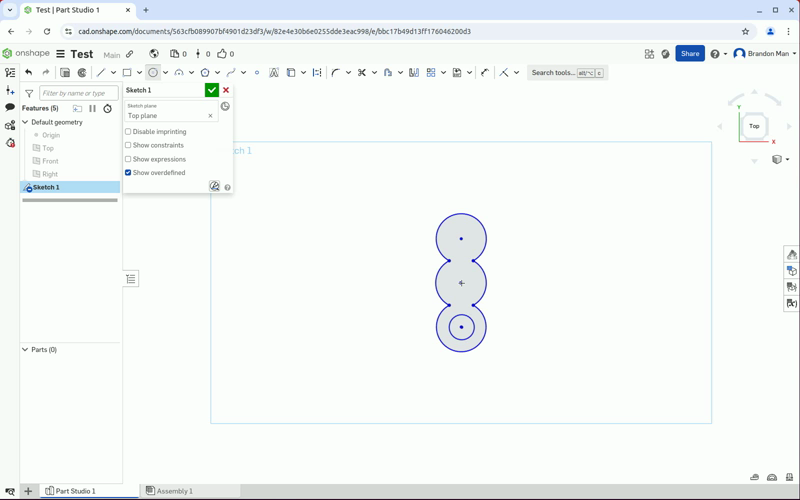
scroll(6)
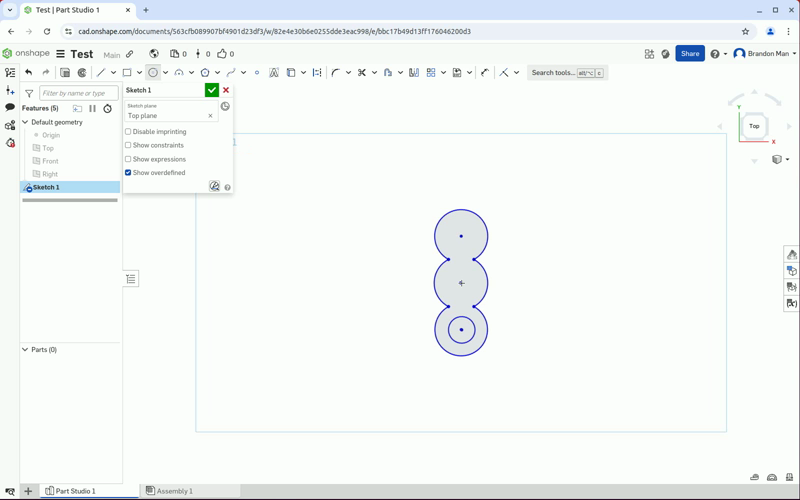
scroll(6)
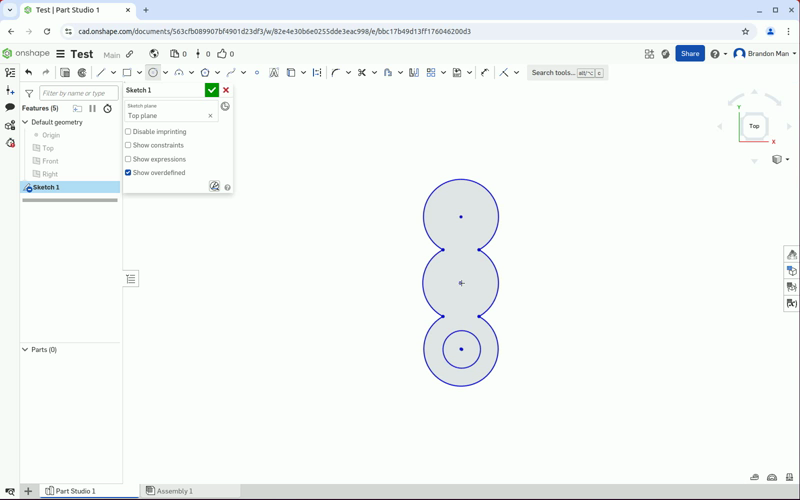
scroll(6)
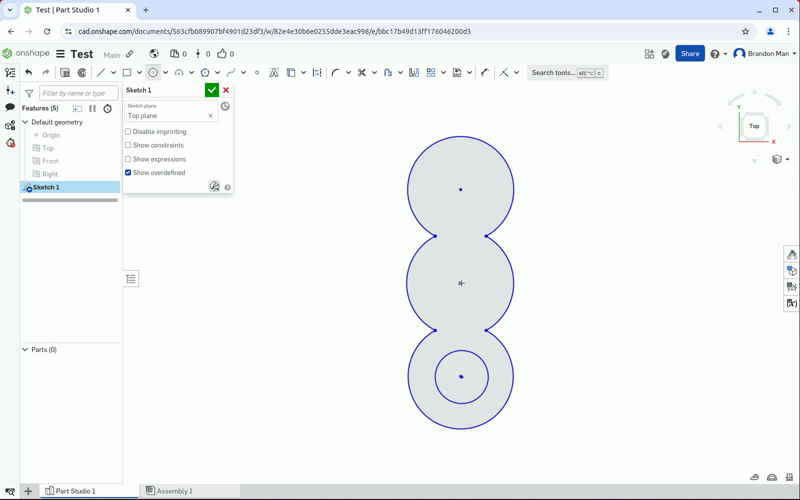
scroll(6)
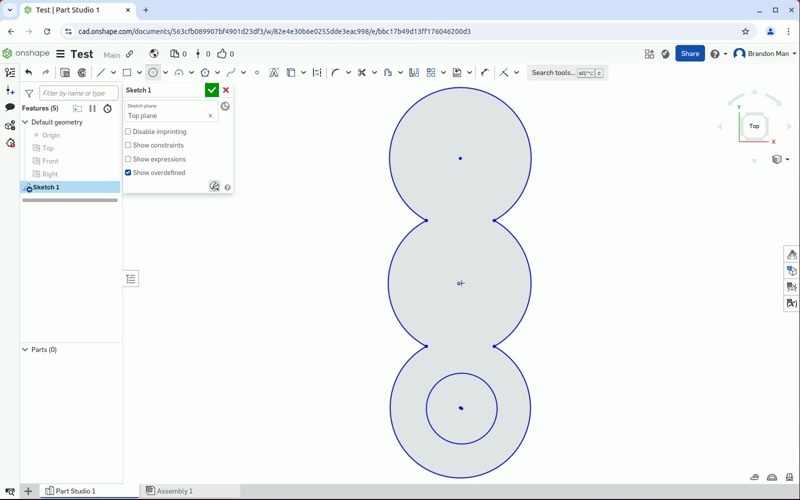
scroll(6)
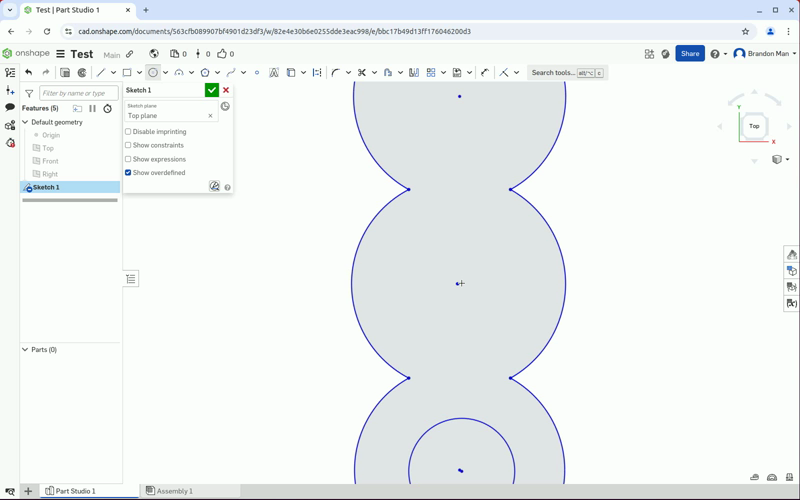
scroll(6)
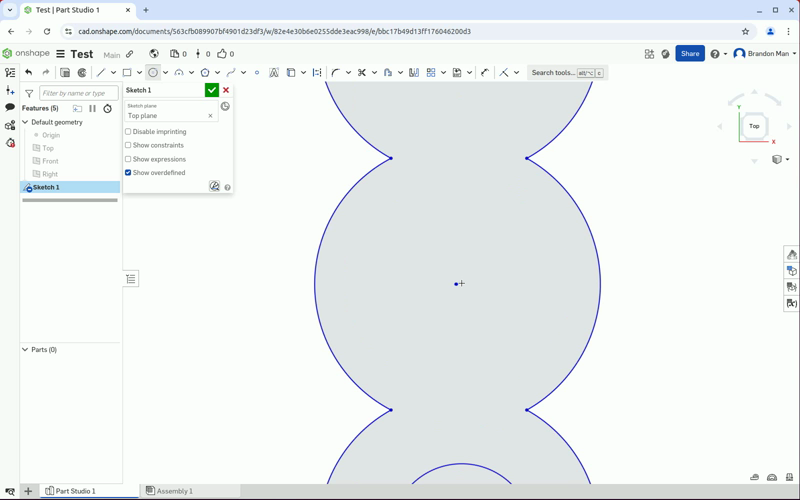
scroll(6)
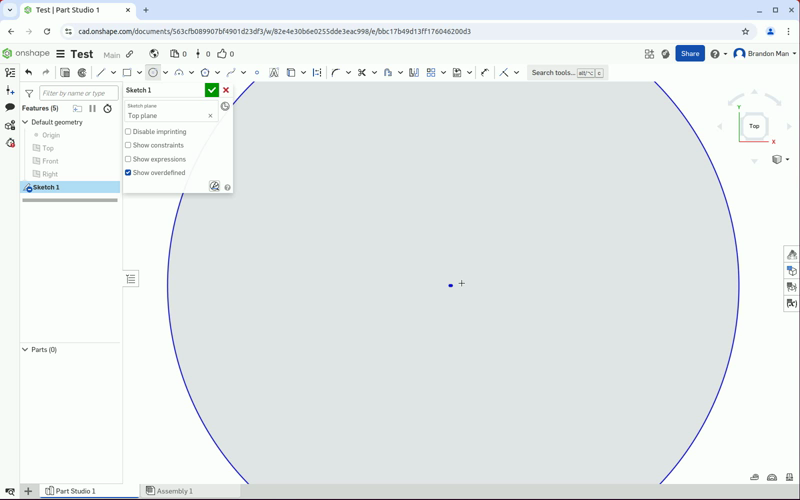
click(461, 282)
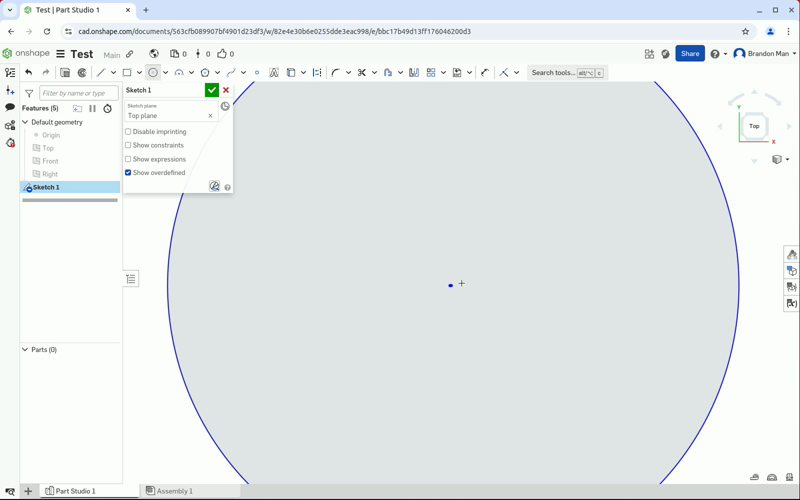
scroll(-6)
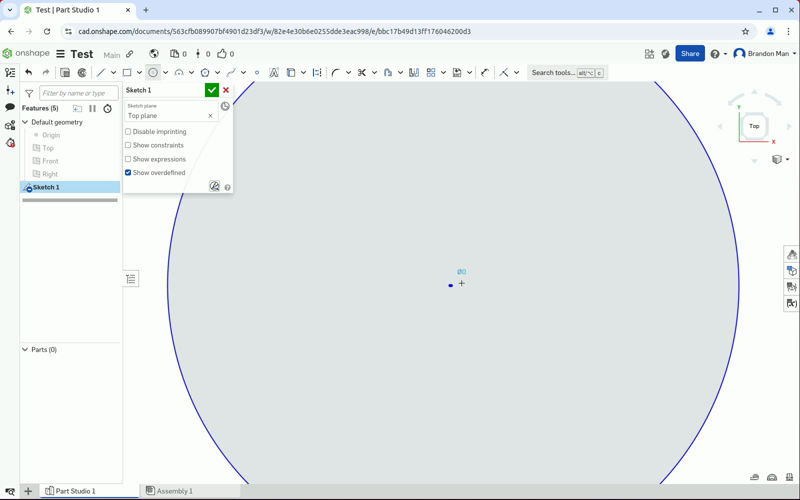
scroll(-6)
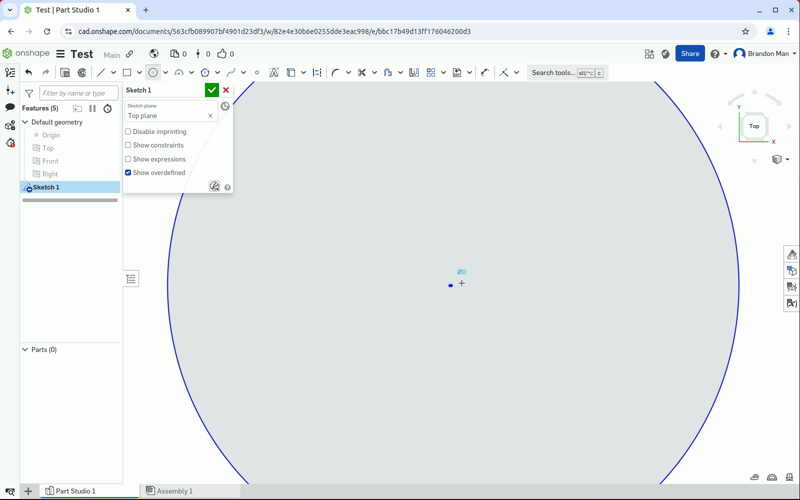
scroll(-6)
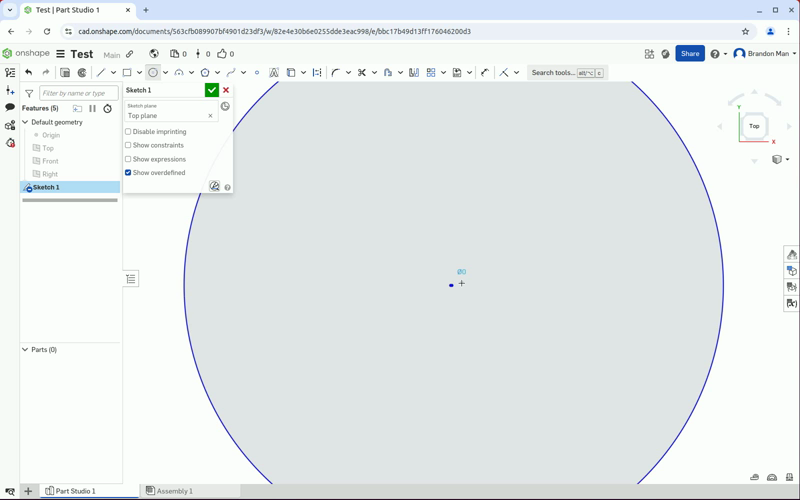
scroll(-6)
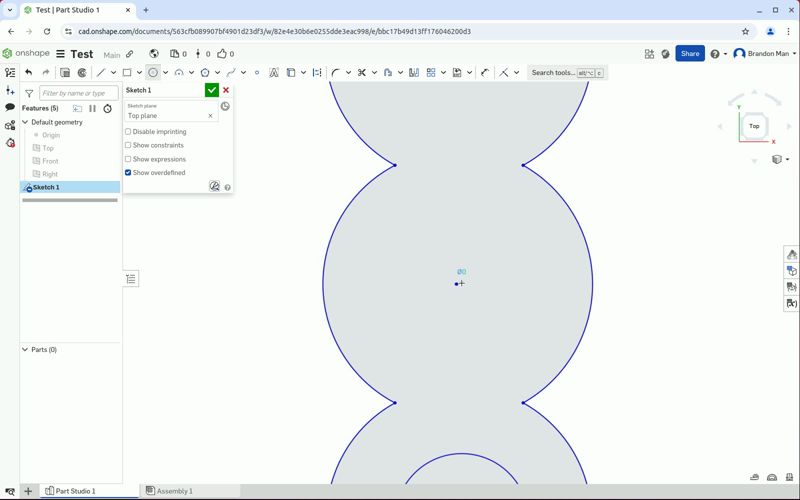
scroll(-6)
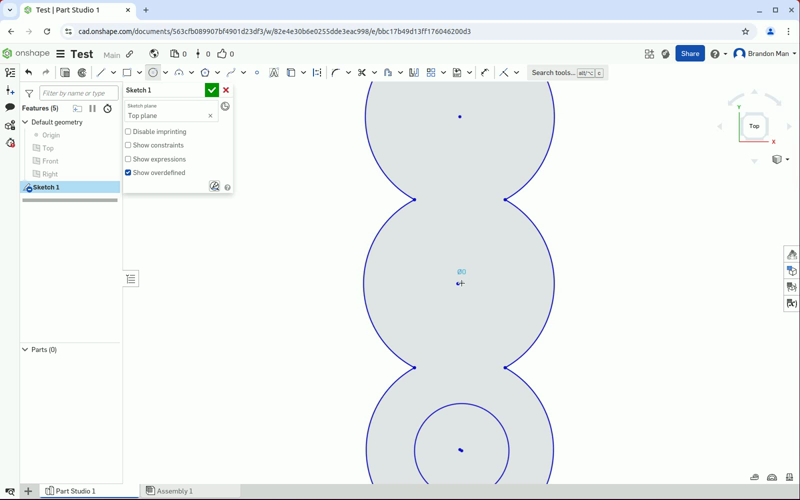
scroll(-6)
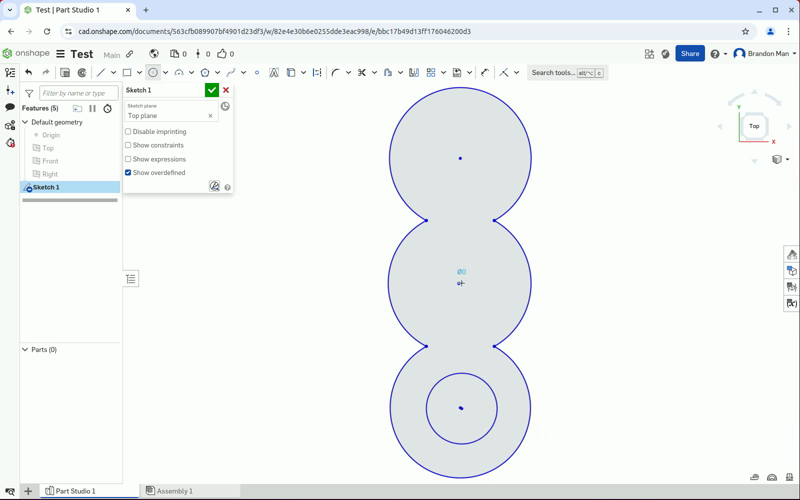
scroll(-6)
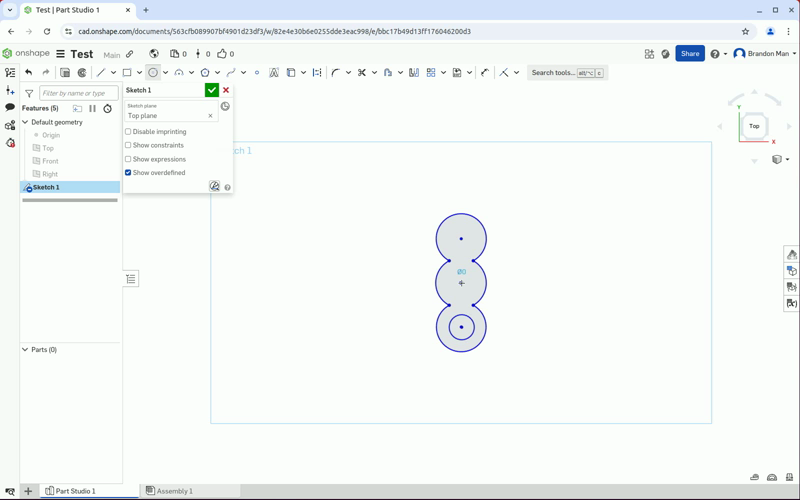
key_up(shift)
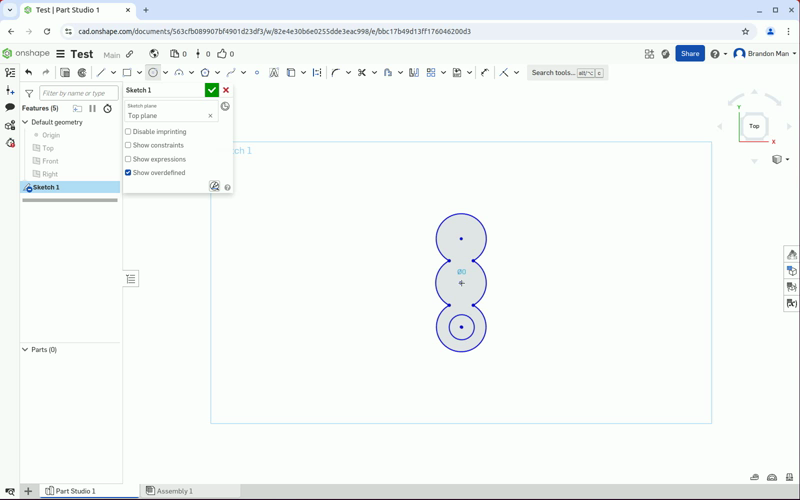
mouse_move(474, 282)
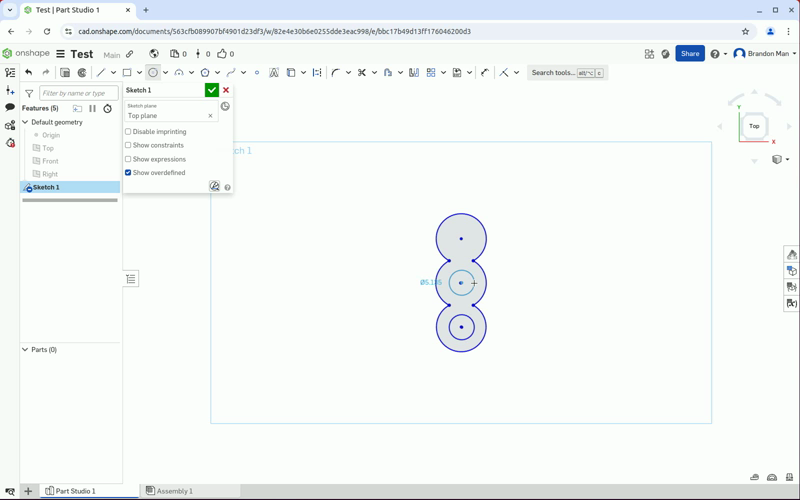
click(474, 282)
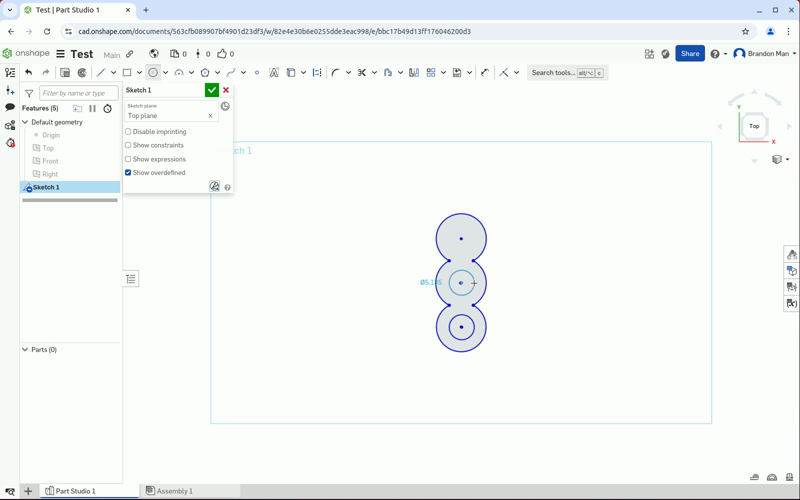
key(esc)
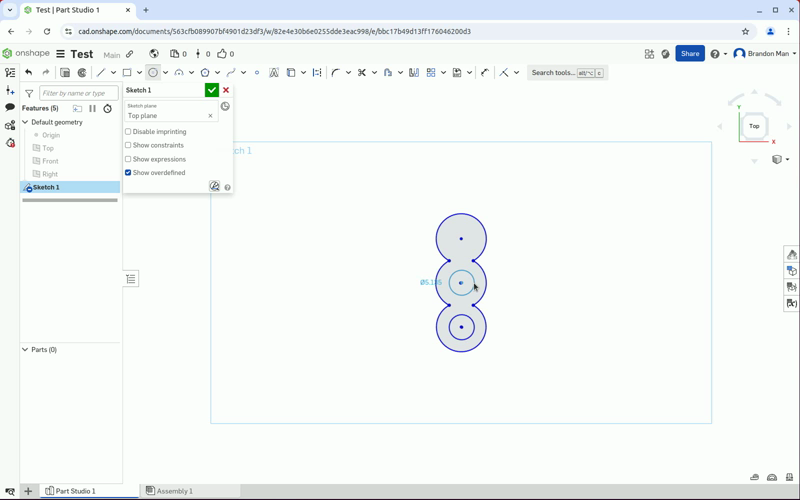
key(c)
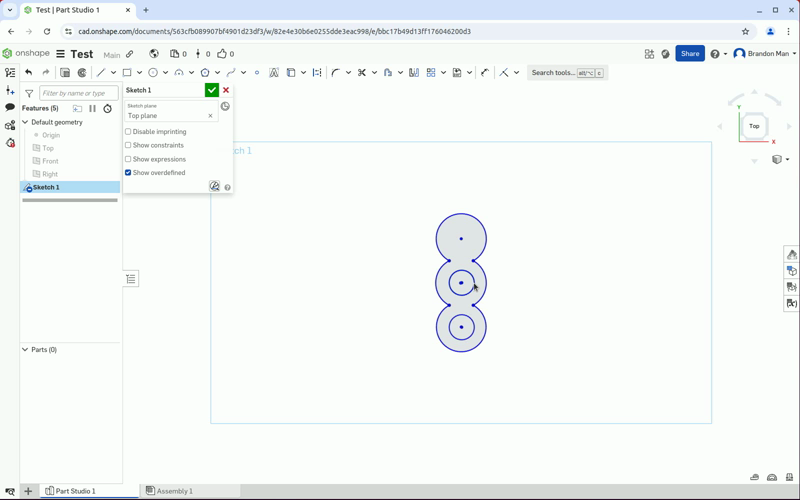
key_down(shift)
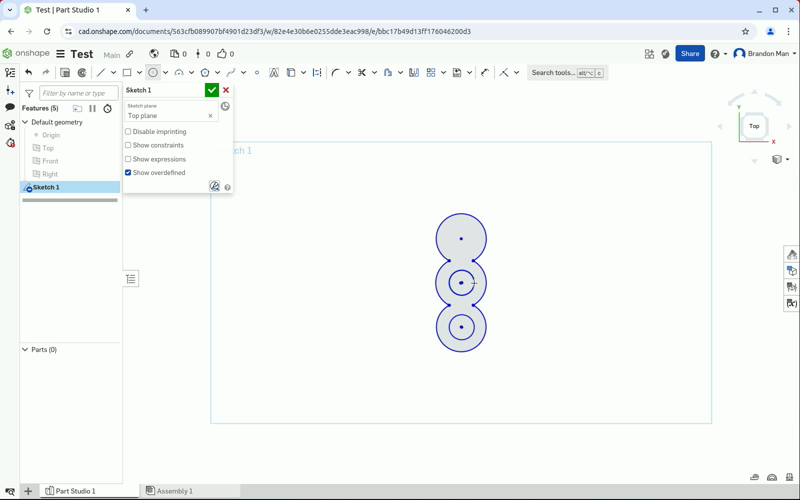
mouse_move(461, 238)
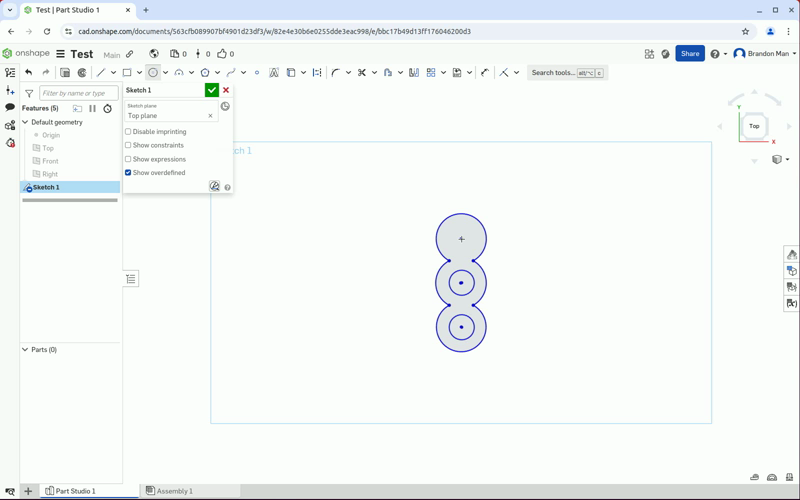
scroll(6)
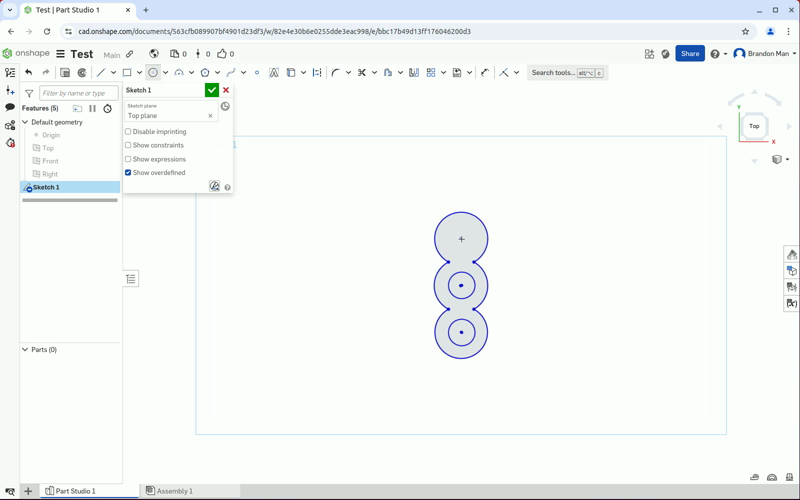
scroll(6)
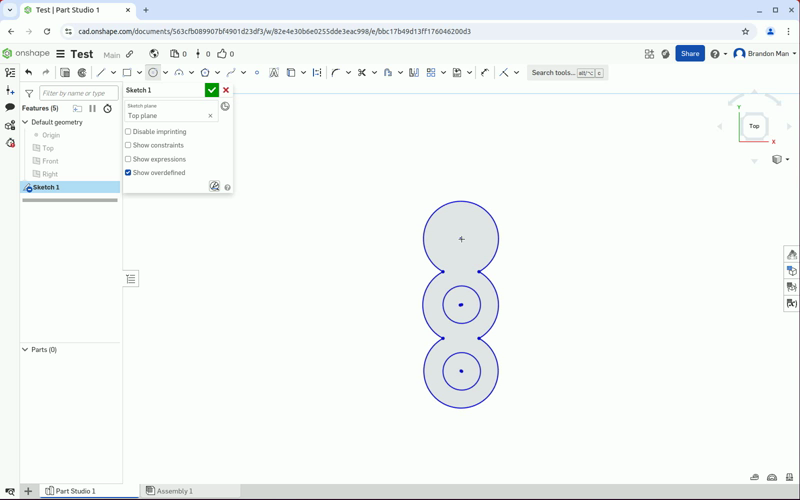
scroll(6)
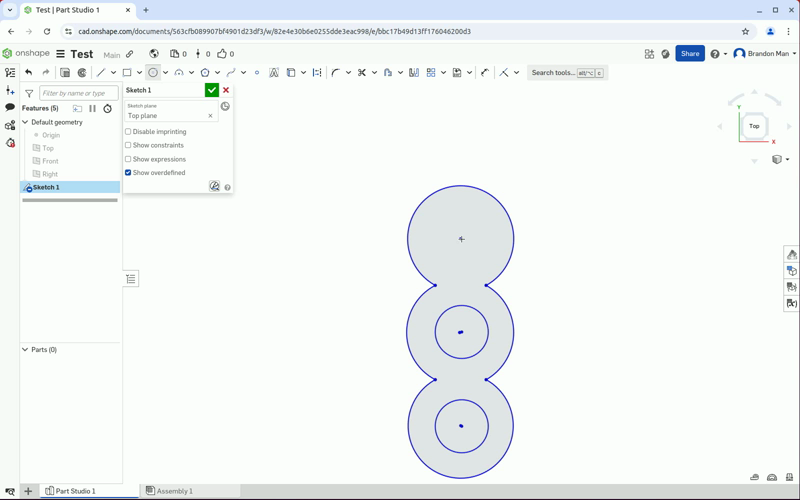
scroll(6)
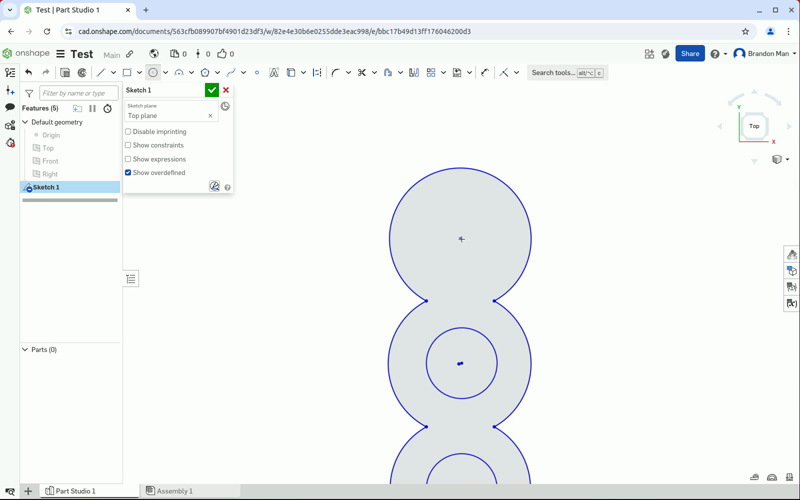
scroll(6)
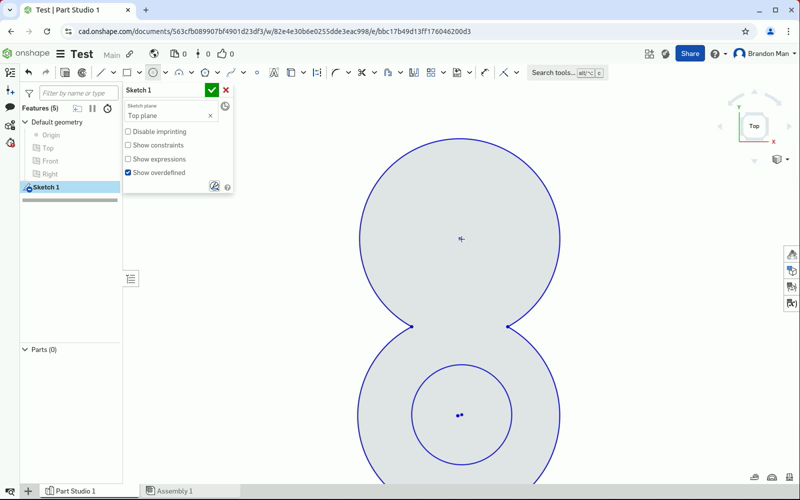
scroll(6)
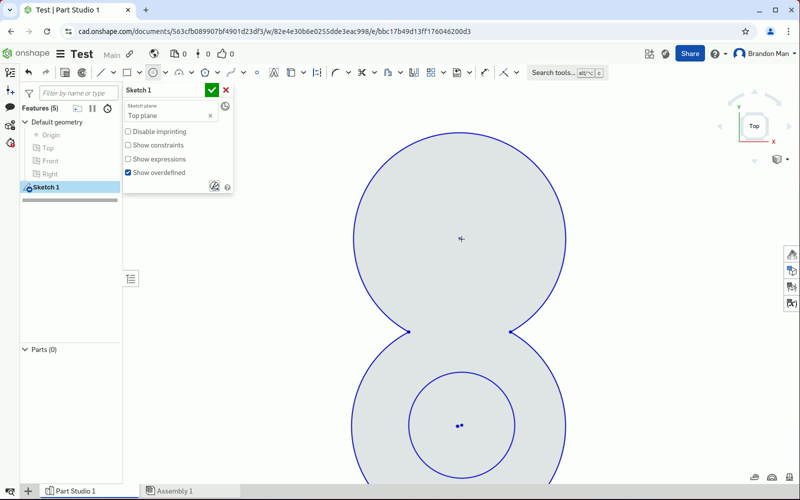
scroll(6)
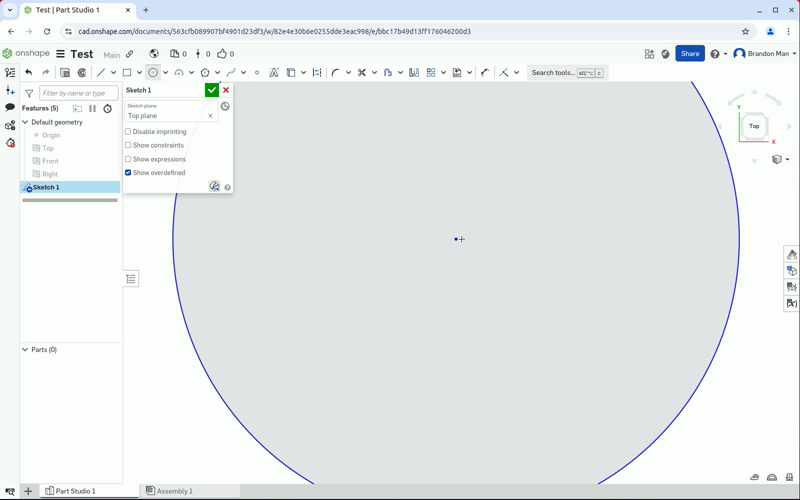
click(461, 238)
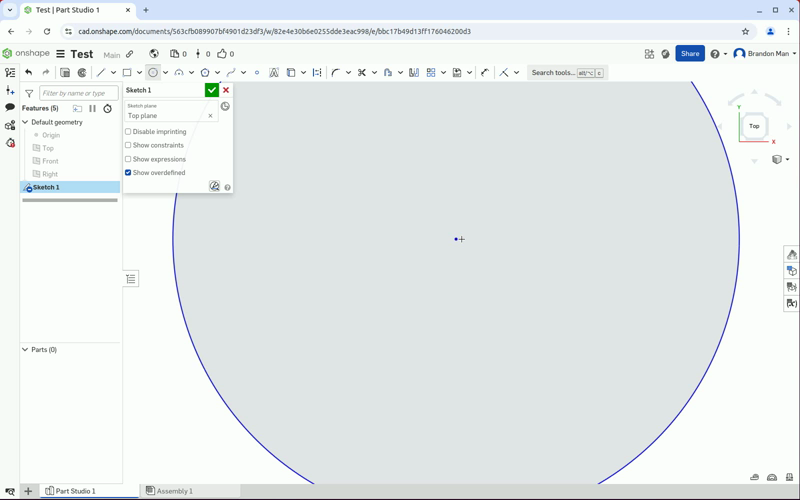
scroll(-6)
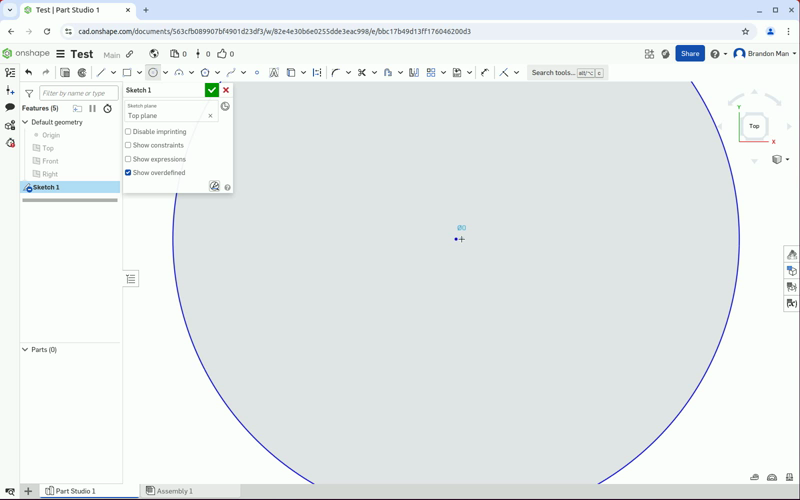
scroll(-6)
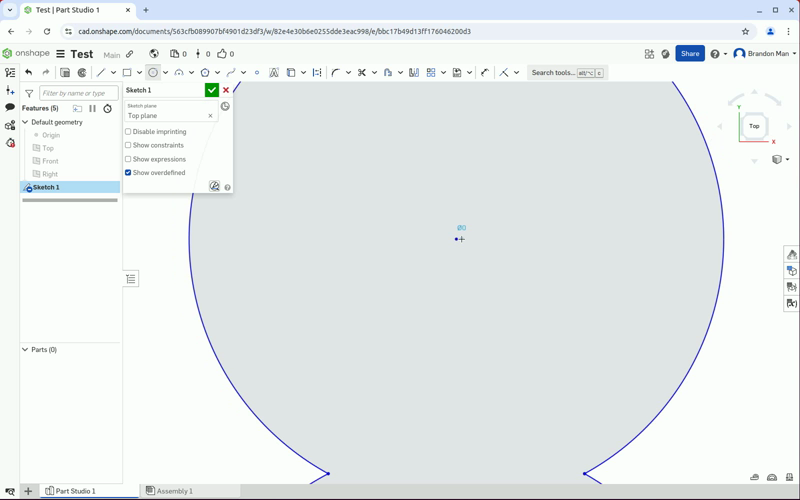
scroll(-6)
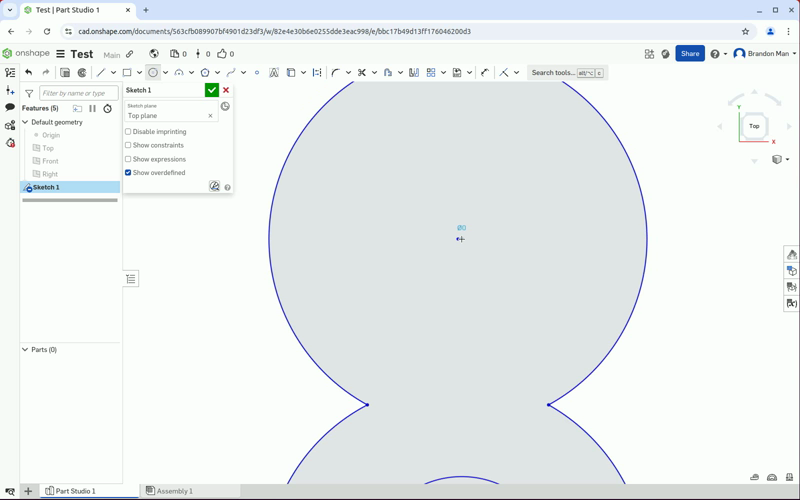
scroll(-6)
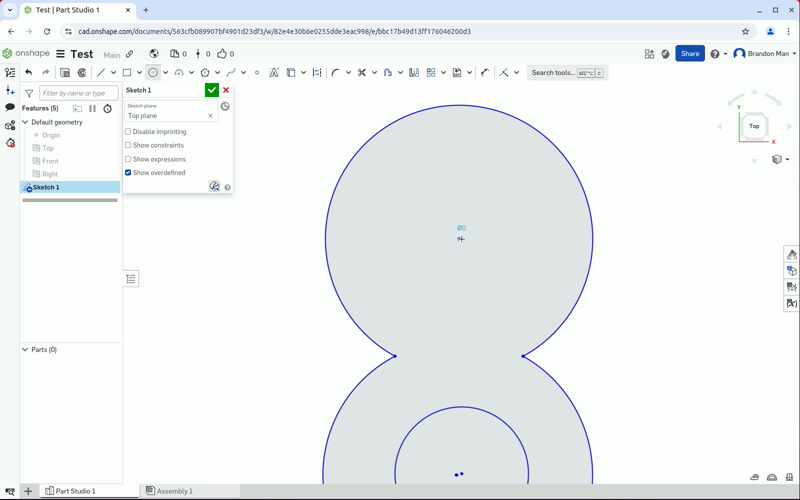
scroll(-6)
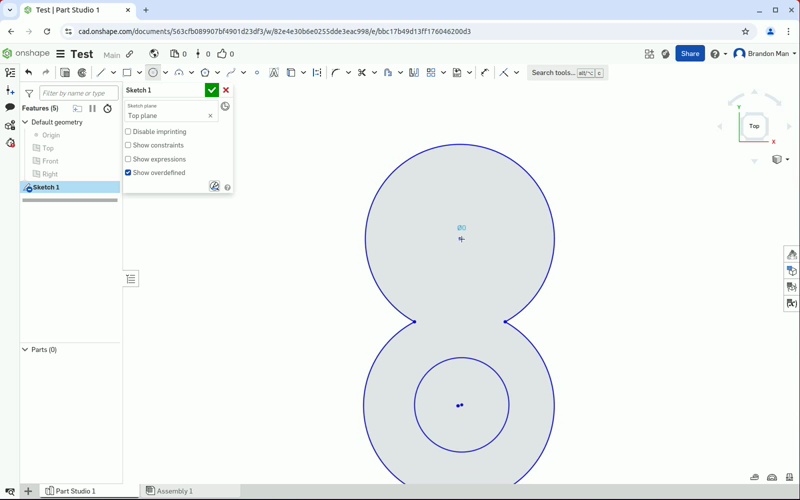
scroll(-6)
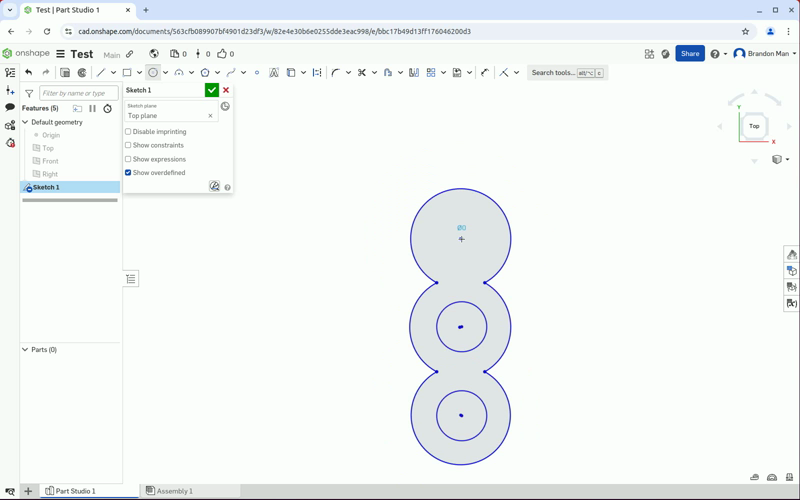
scroll(-6)
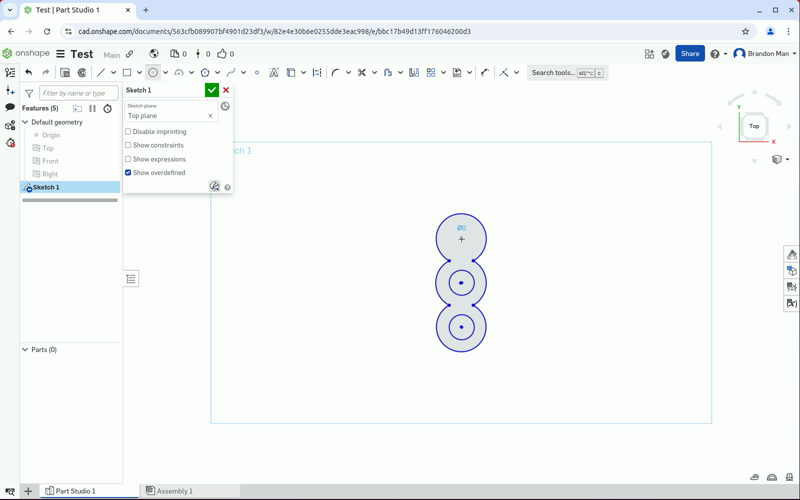
key_up(shift)
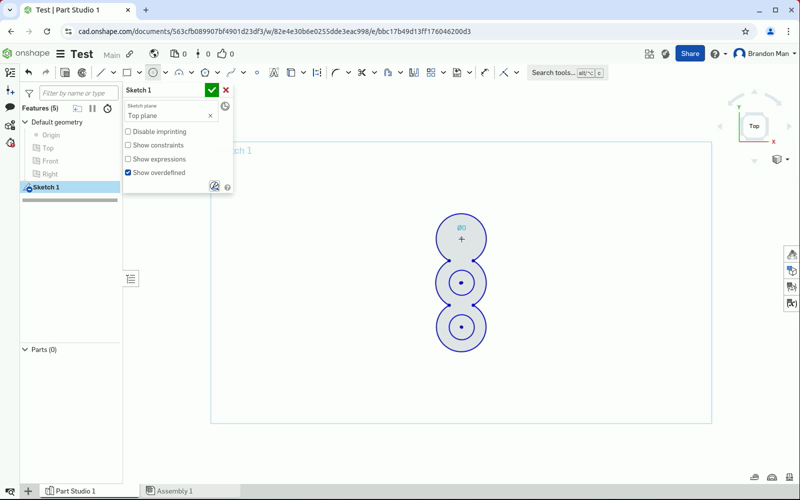
mouse_move(474, 238)
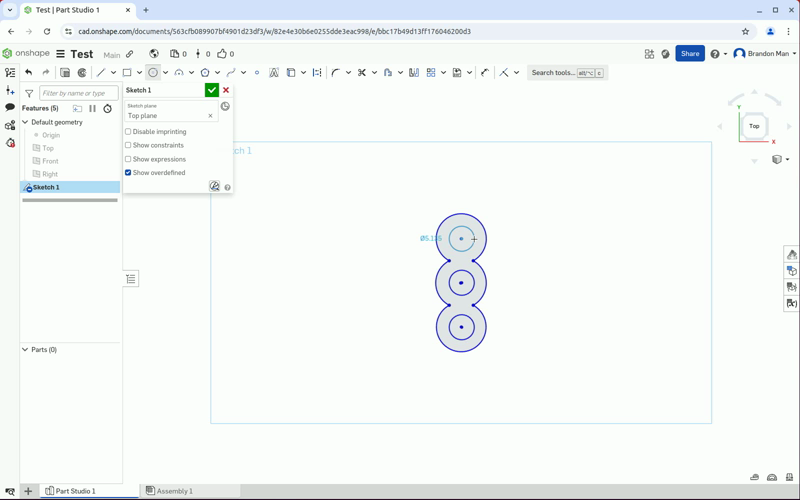
click(474, 238)
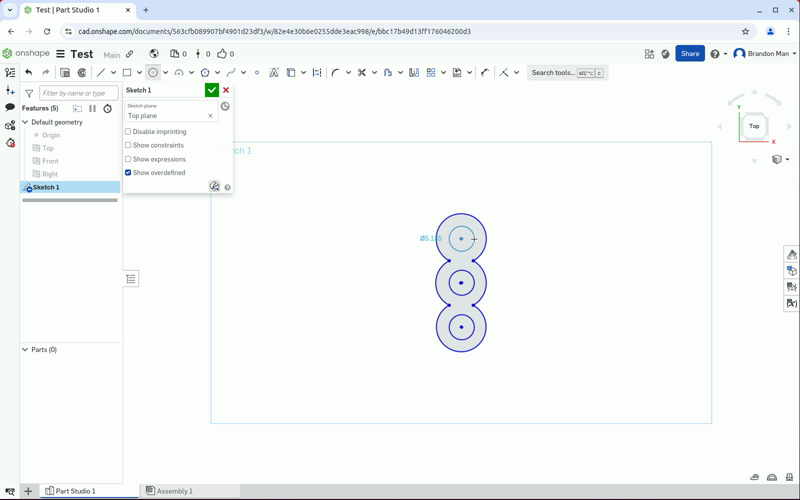
key(esc)
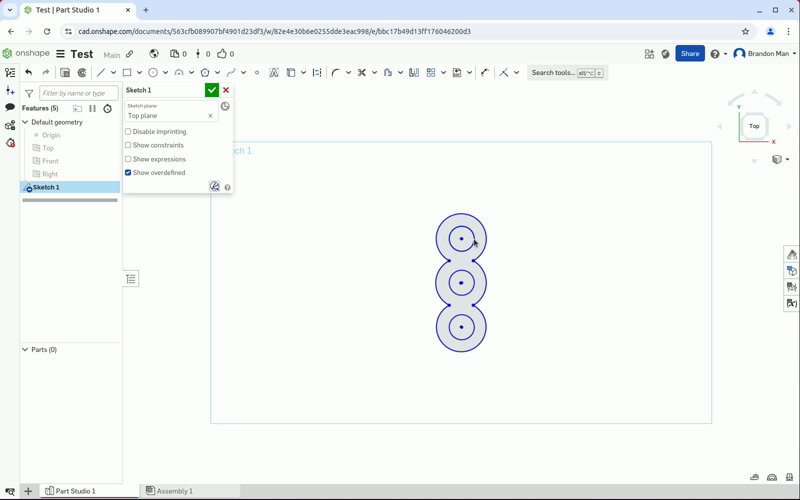
mouse_move(468, 302)
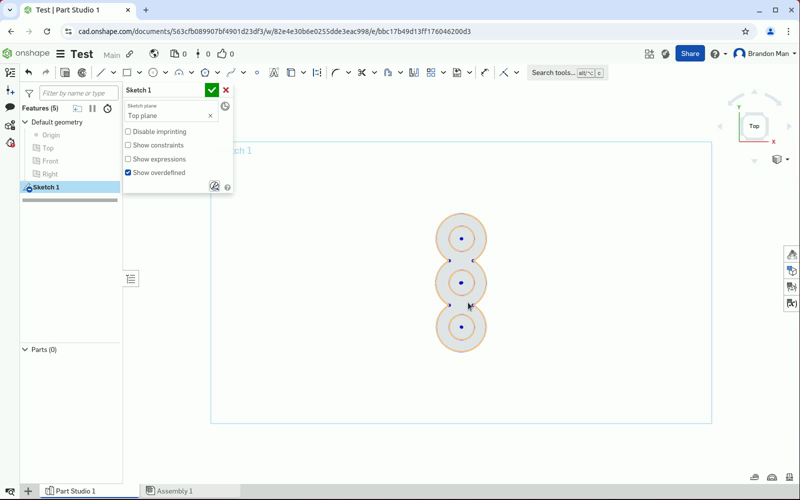
click(468, 302)
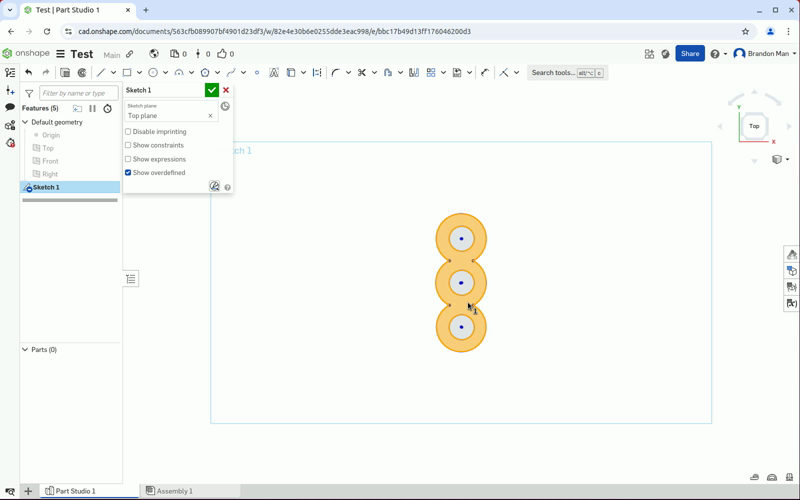
mouse_move(73, 352)
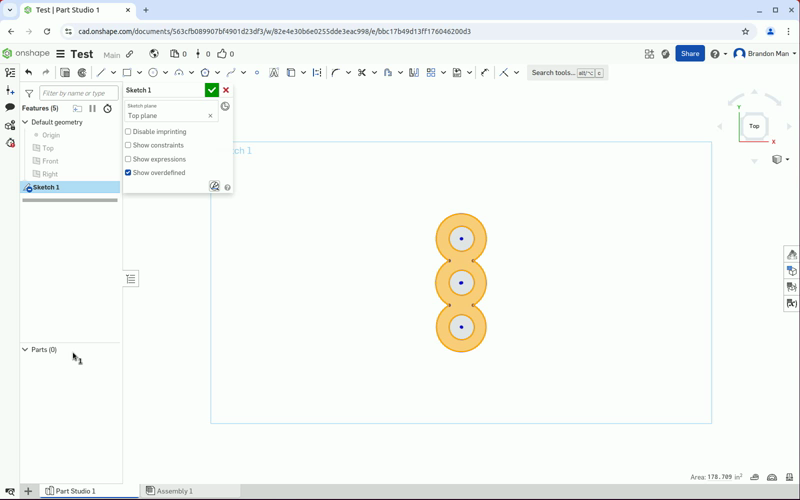
key(shift+y)
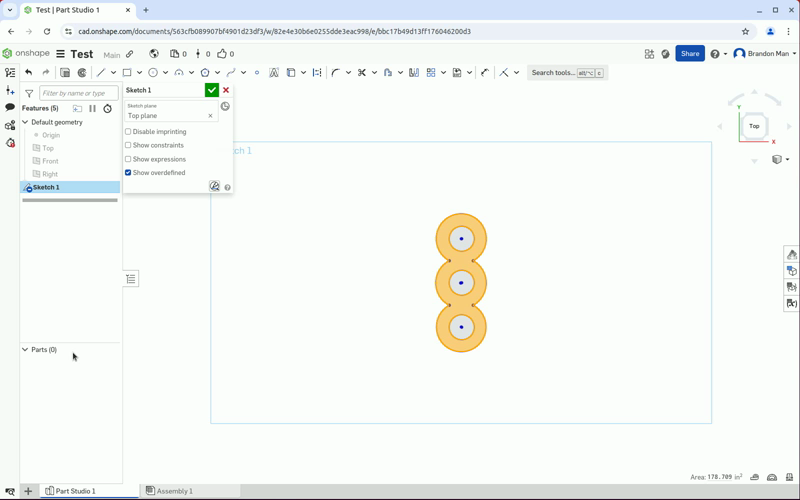
key(shift+e)
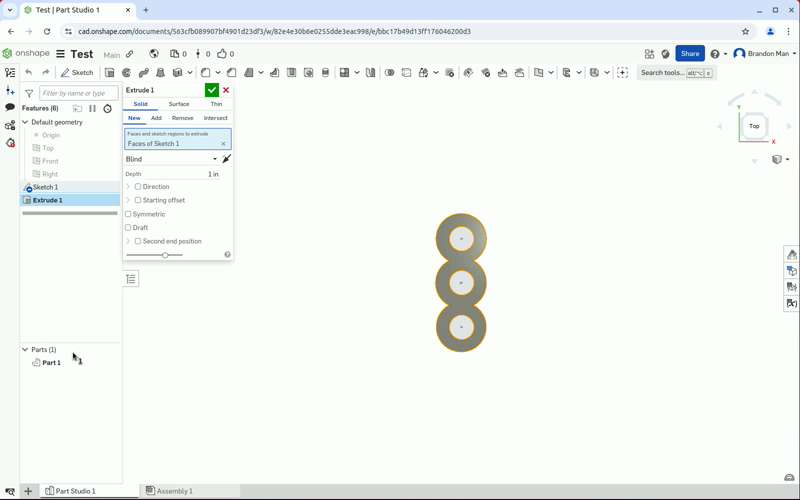
mouse_move(143, 106)
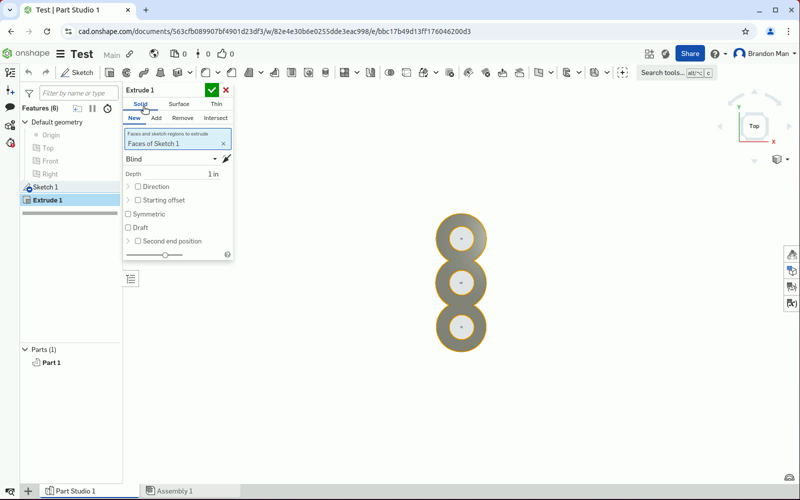
click(143, 106)
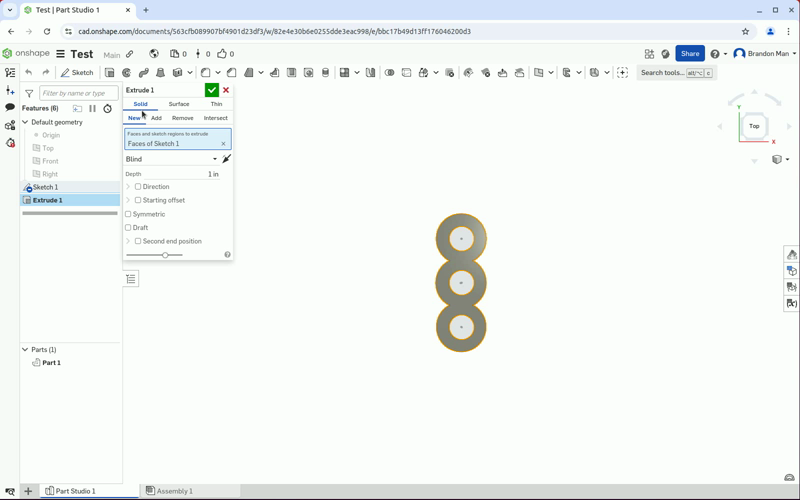
mouse_move(137, 120)
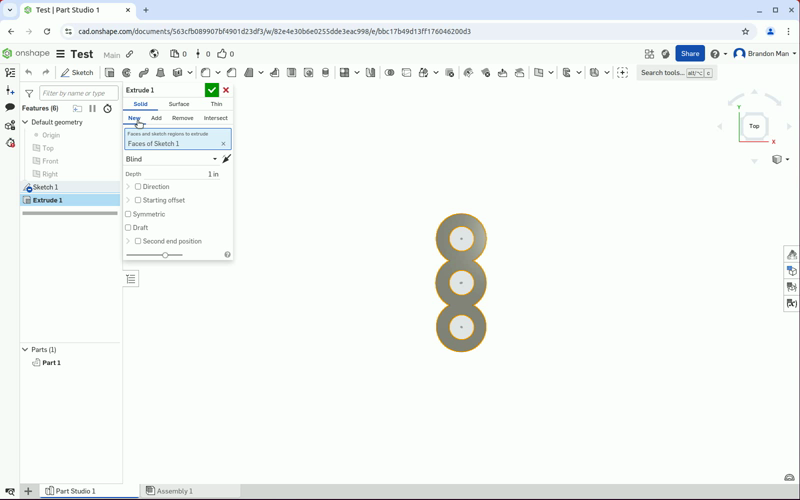
click(137, 120)
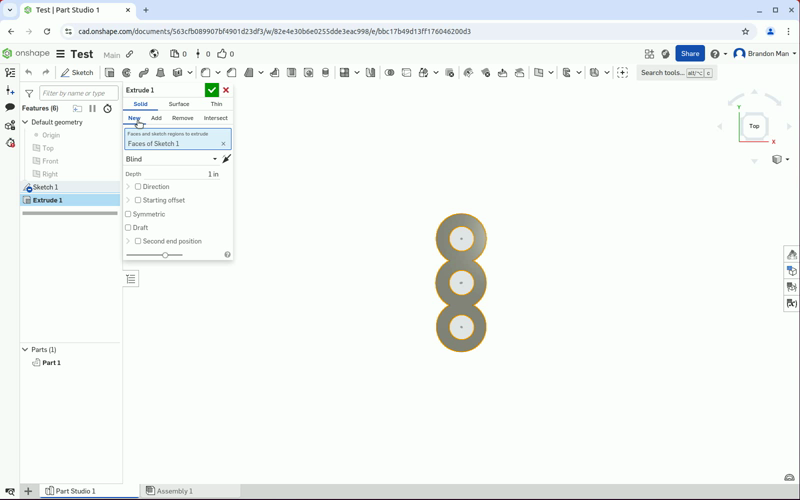
key(tab, 4)
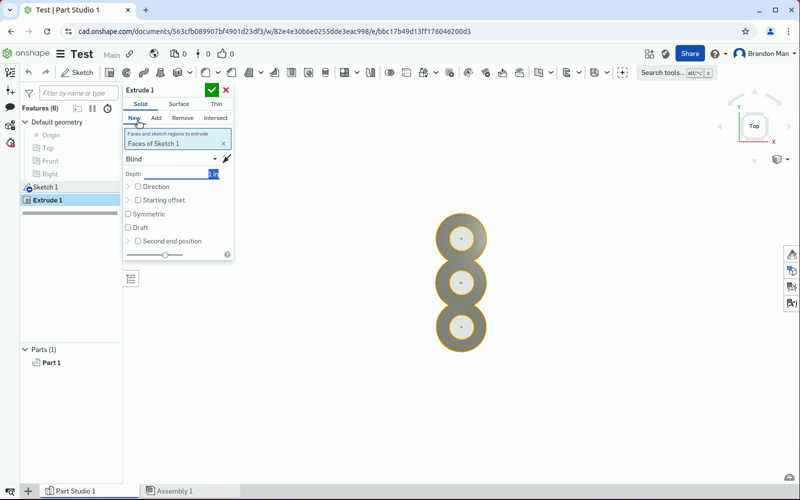
text(2.648)
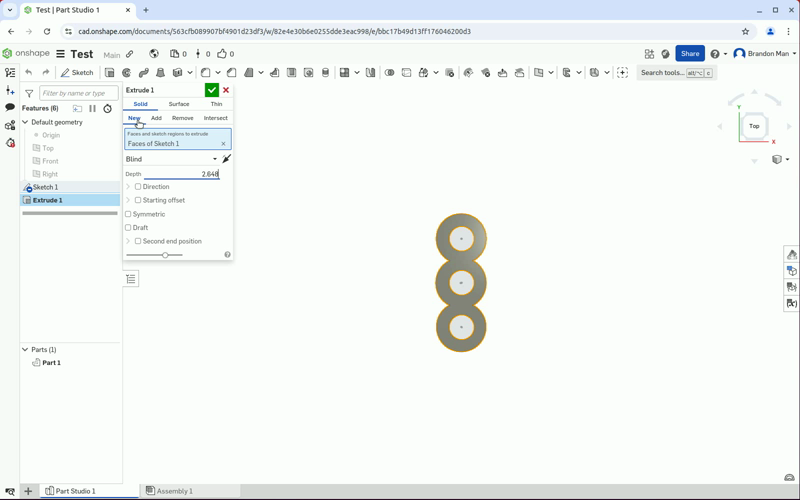
key(enter)
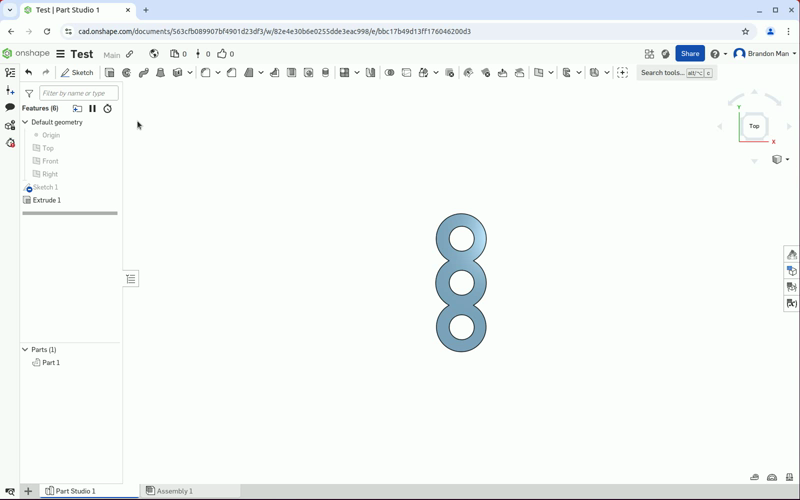
key(shift+h)
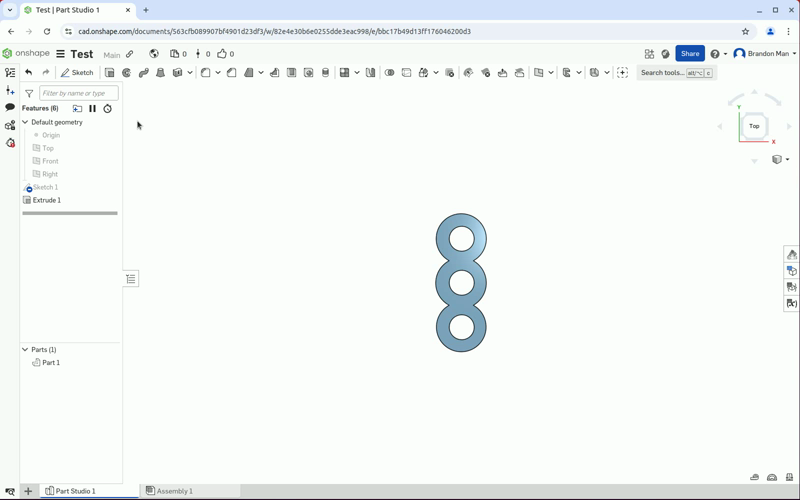
key(shift+h)
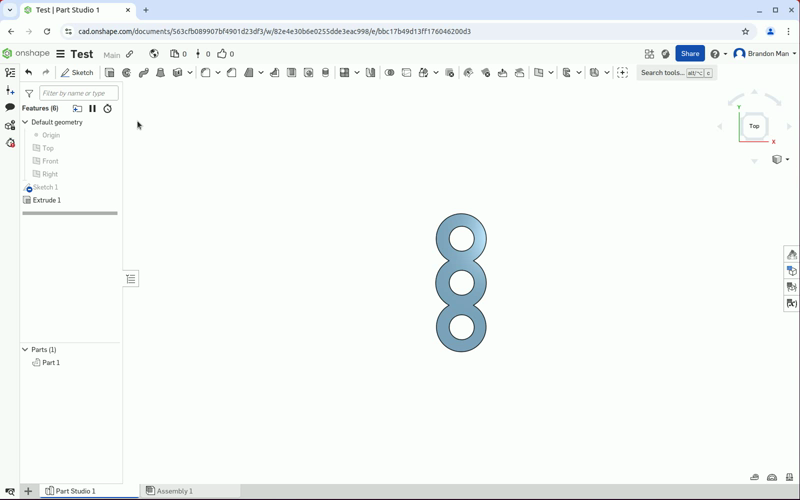
mouse_move(73, 189)
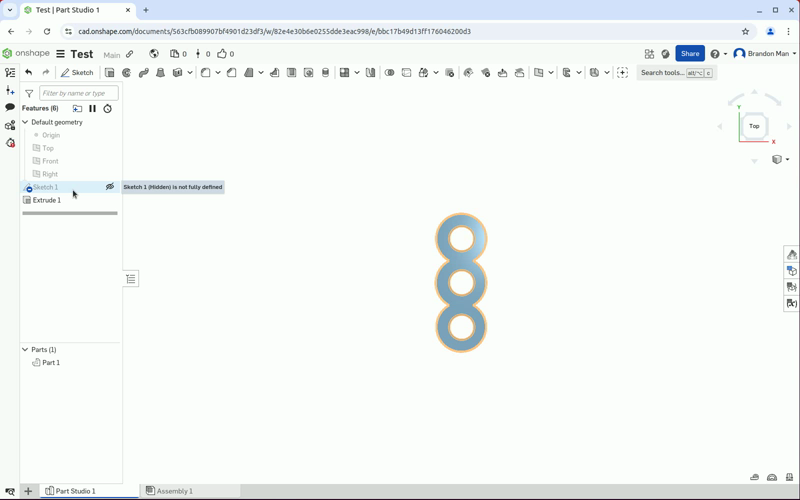
click(73, 189)
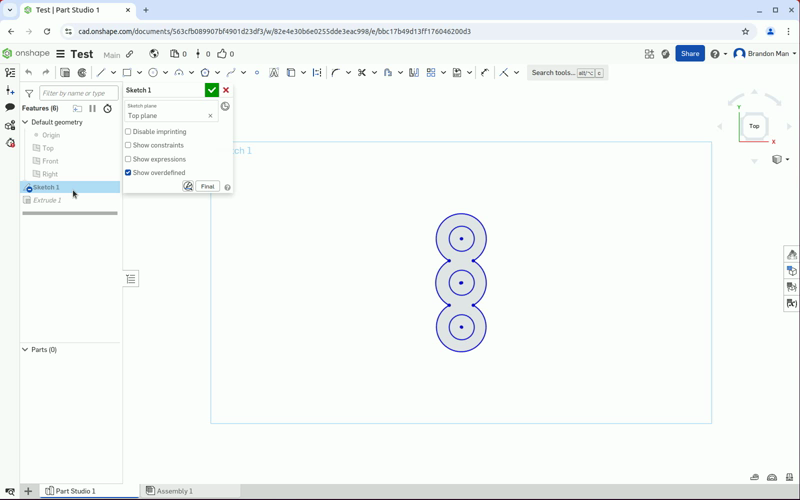
mouse_move(229, 92)
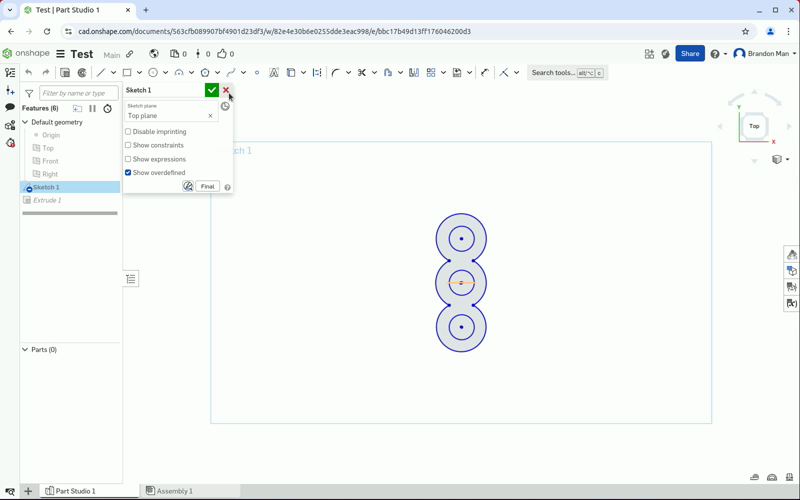
click(229, 92)
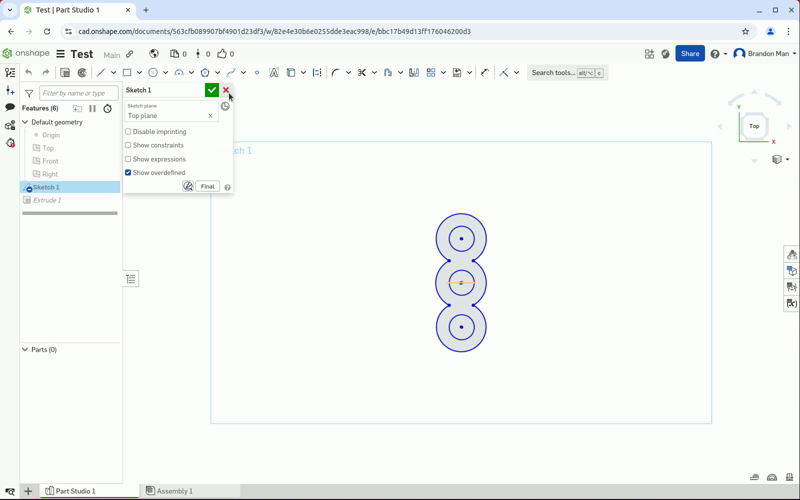
key(shift+s)
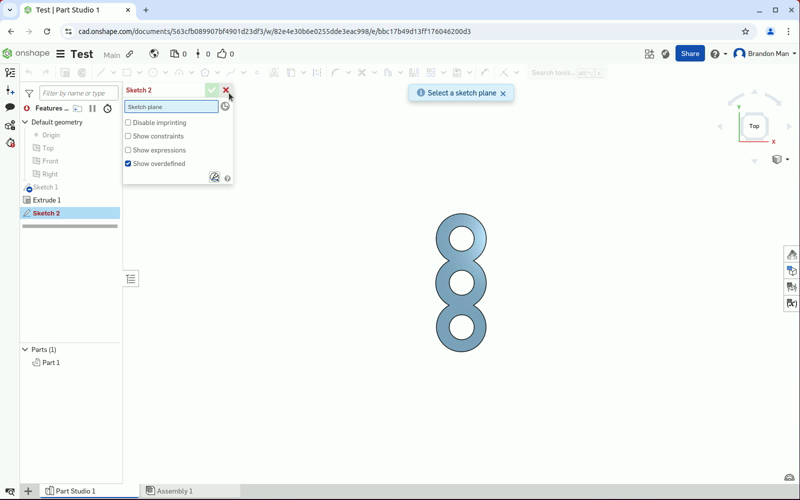
mouse_move(73, 150)
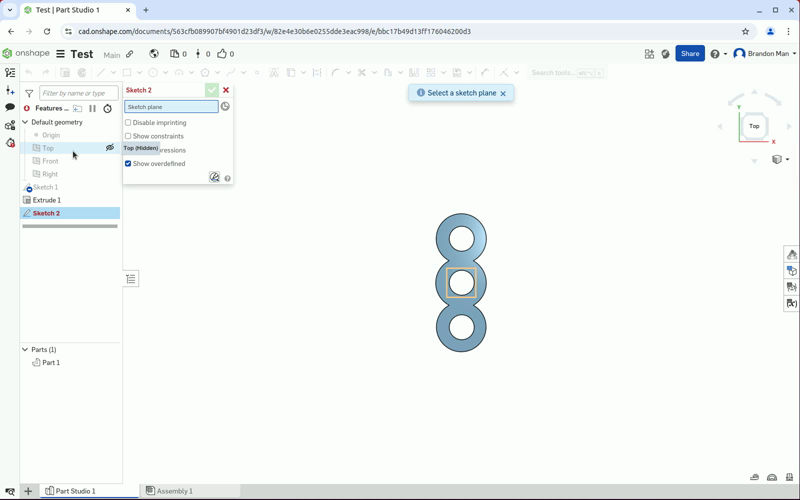
click(73, 150)
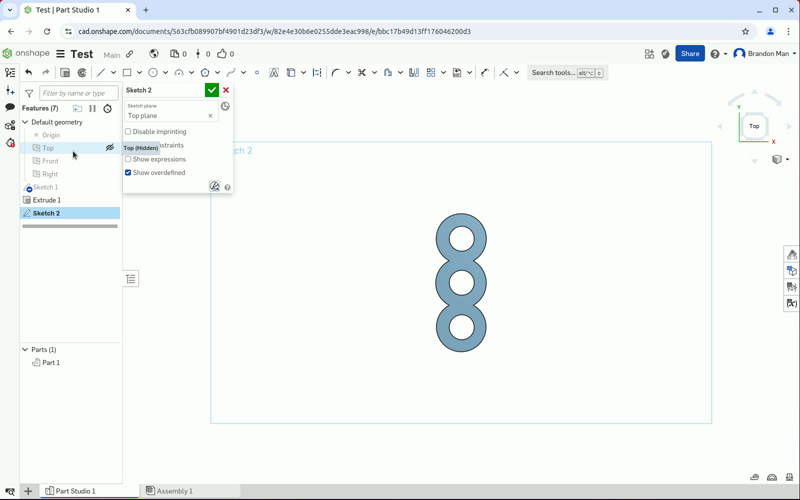
mouse_move(73, 352)
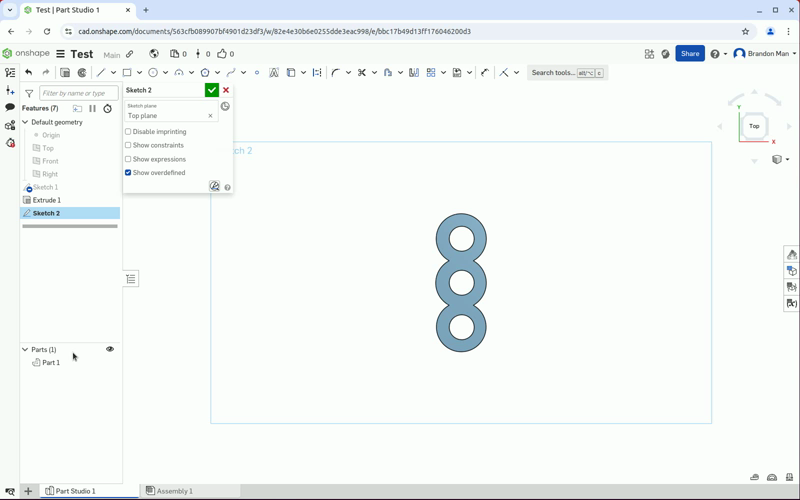
key(y)
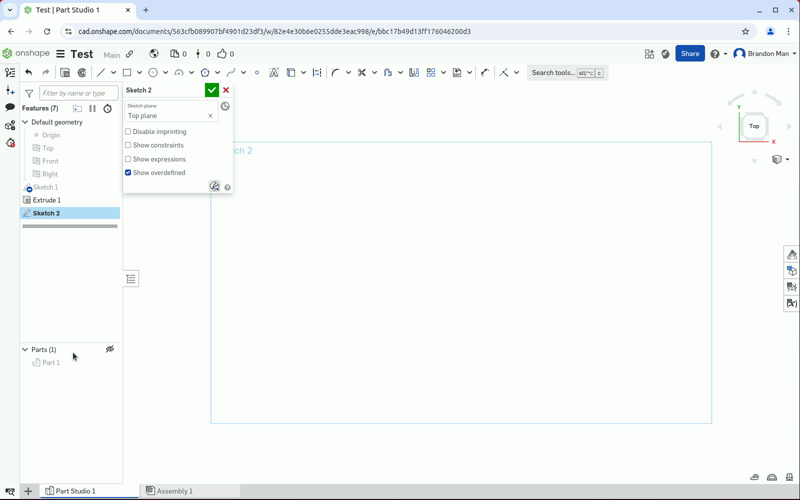
key(c)
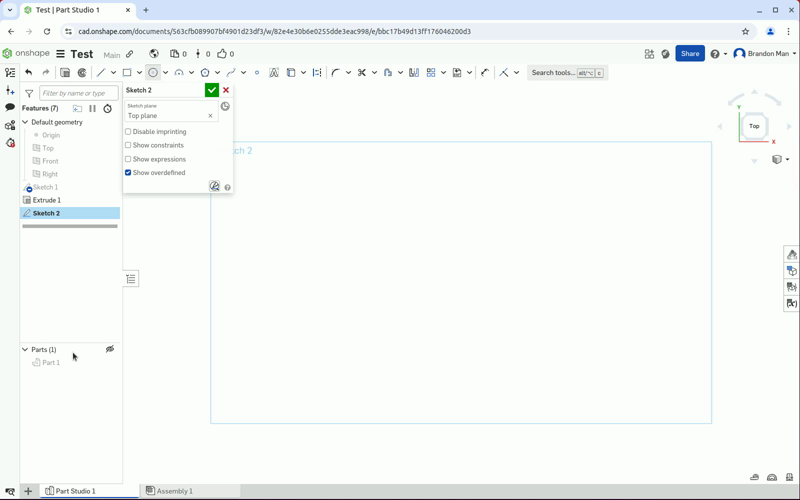
key_down(shift)
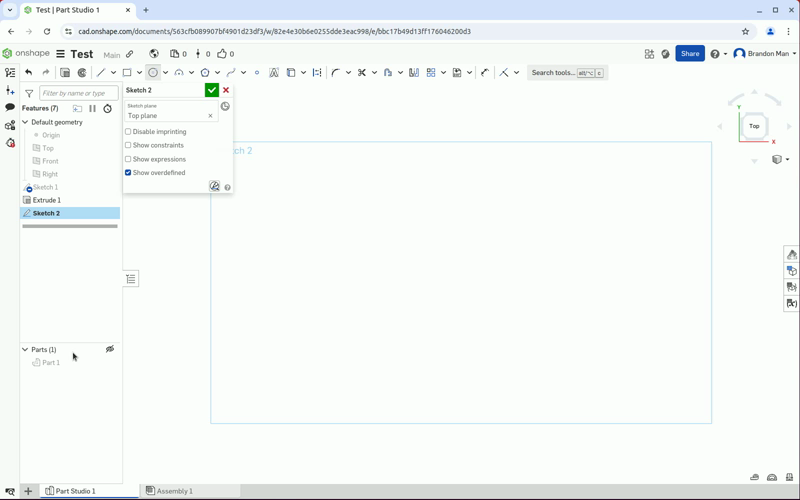
mouse_move(561, 274)
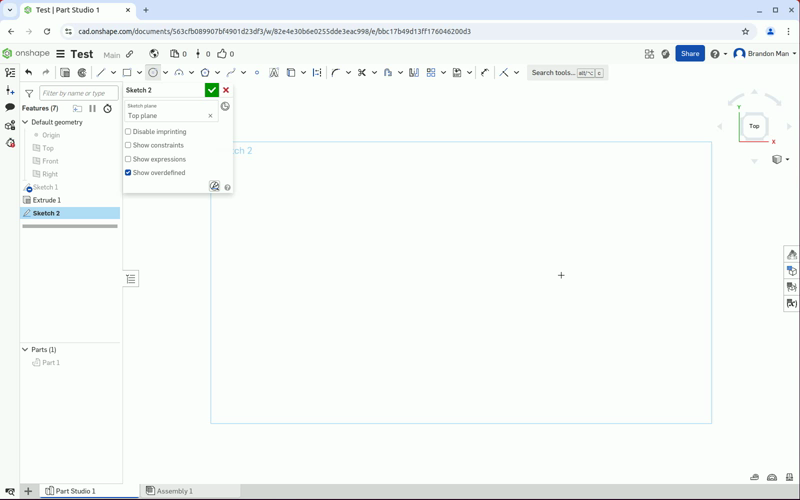
click(561, 274)
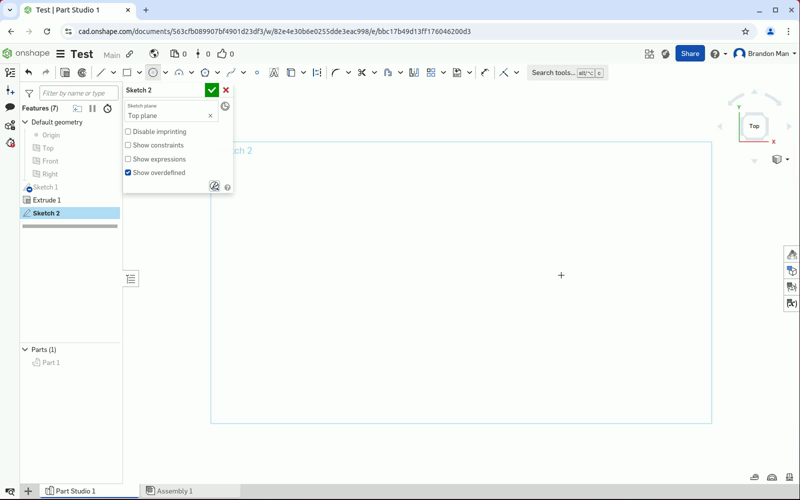
key_up(shift)
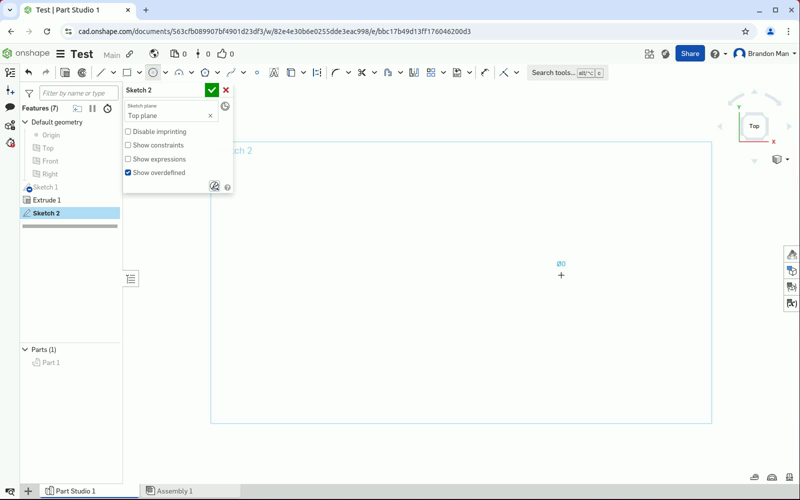
mouse_move(565, 274)
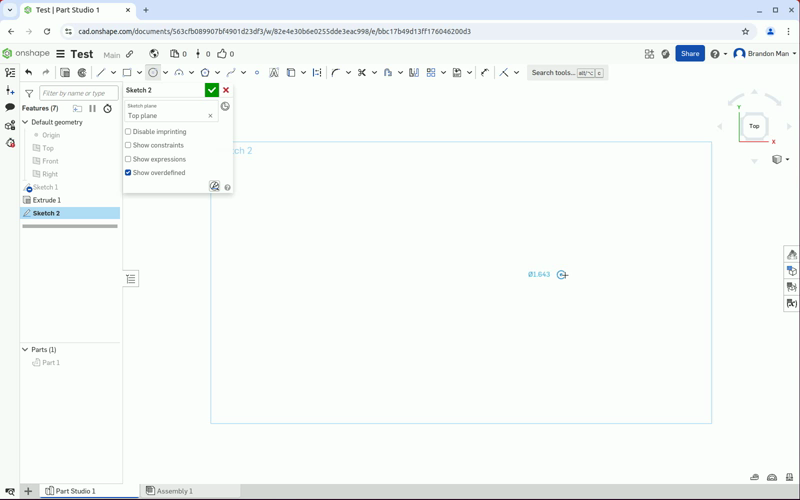
click(565, 274)
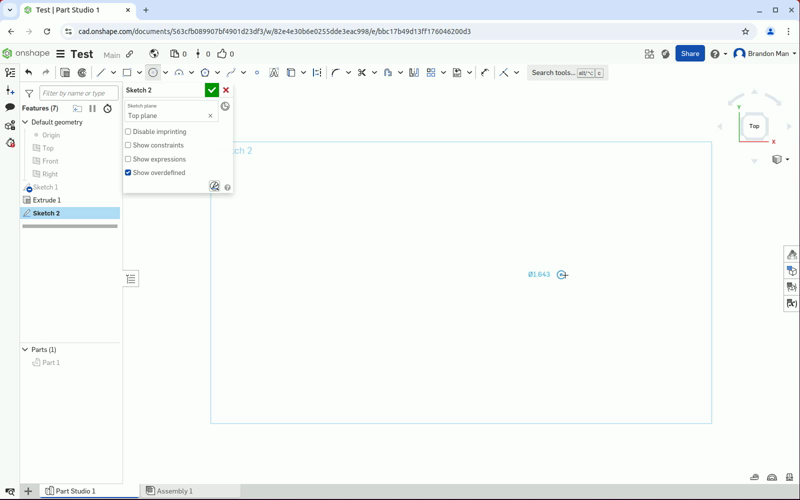
key(esc)
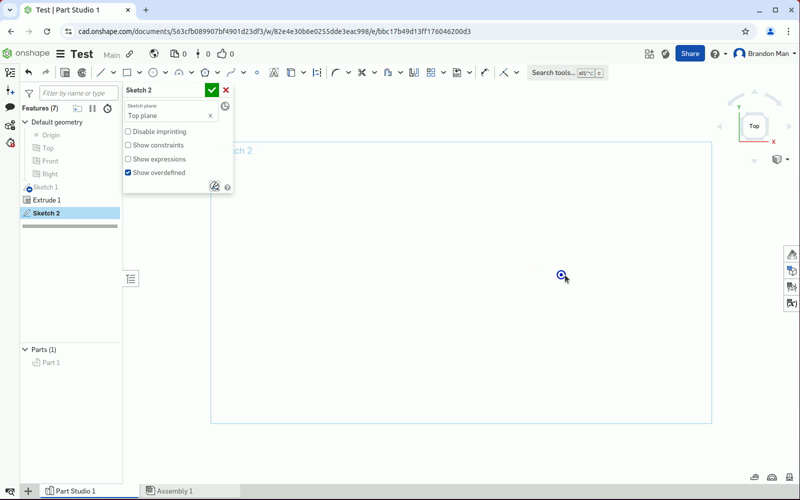
mouse_move(561, 272)
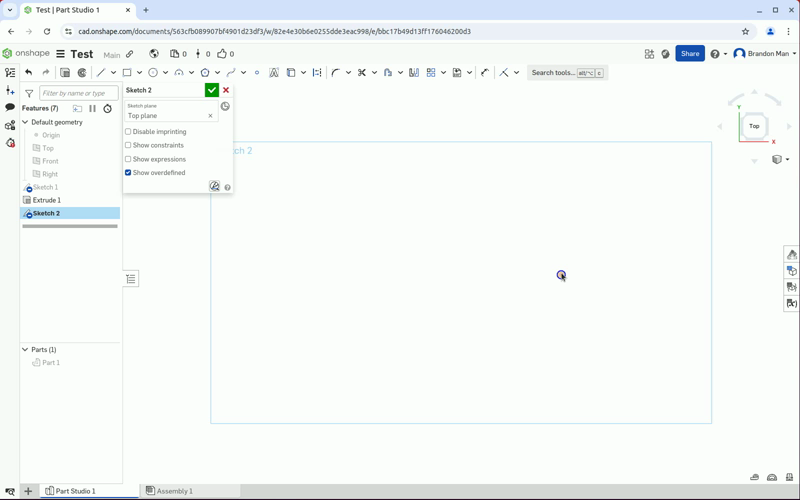
scroll(6)
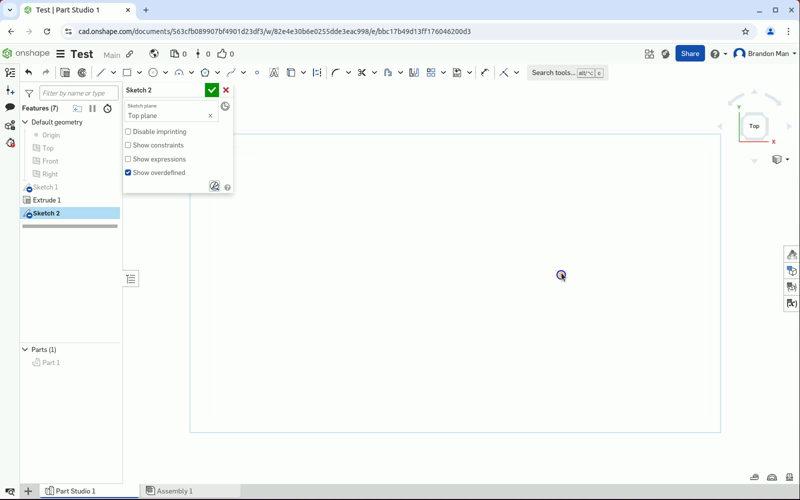
scroll(6)
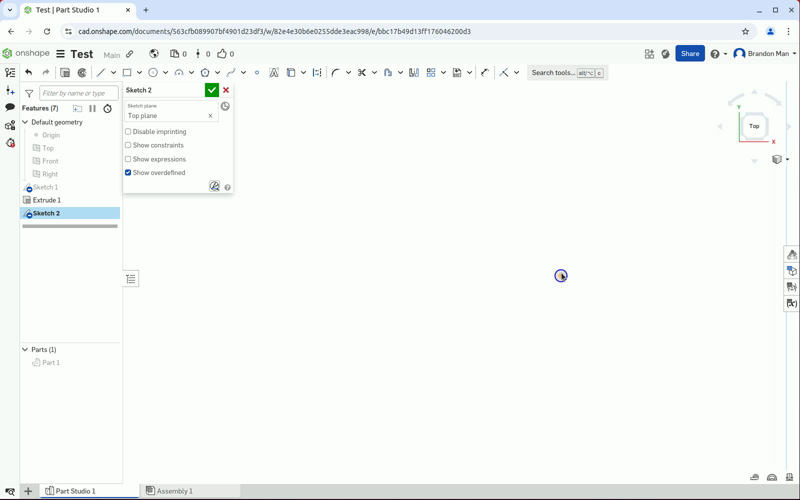
scroll(6)
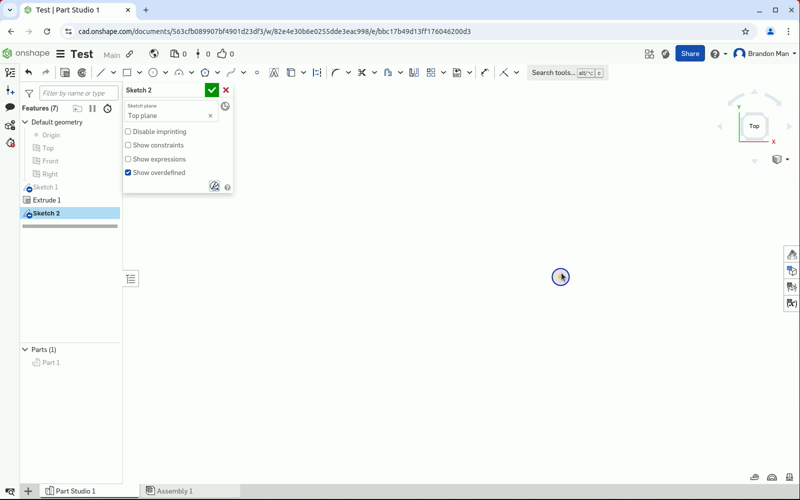
scroll(6)
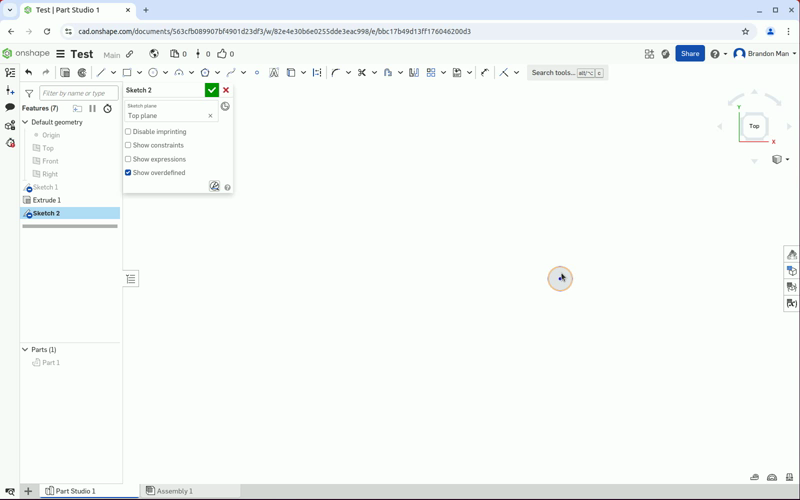
scroll(6)
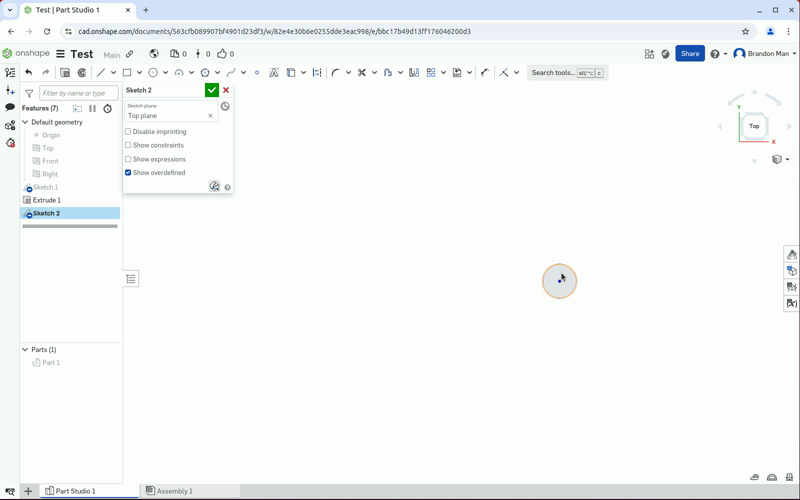
scroll(6)
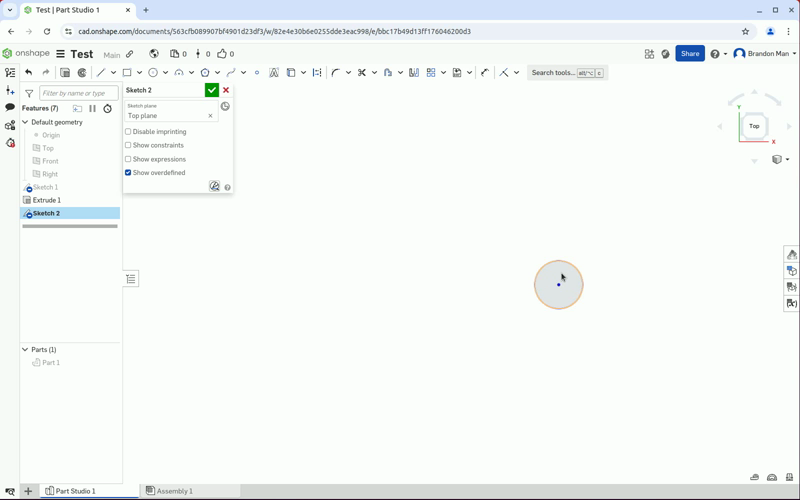
scroll(6)
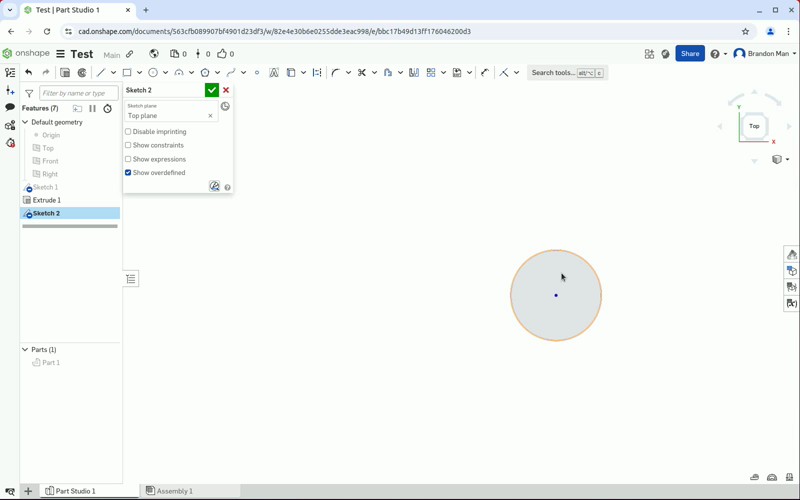
click(561, 272)
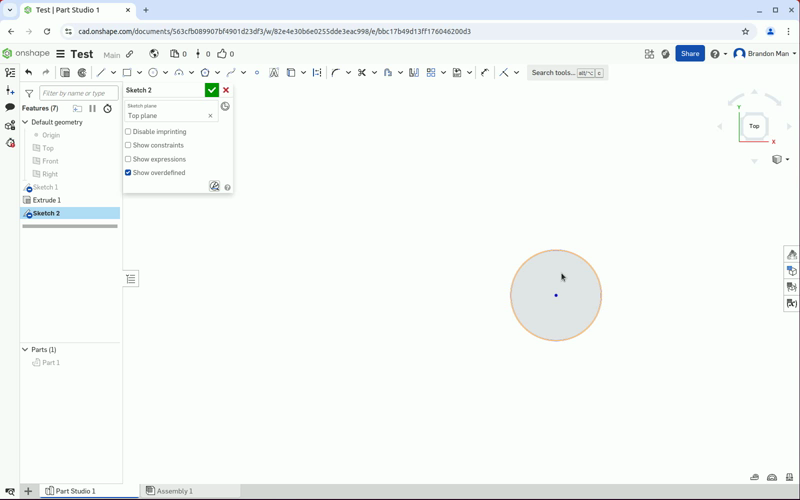
scroll(-6)
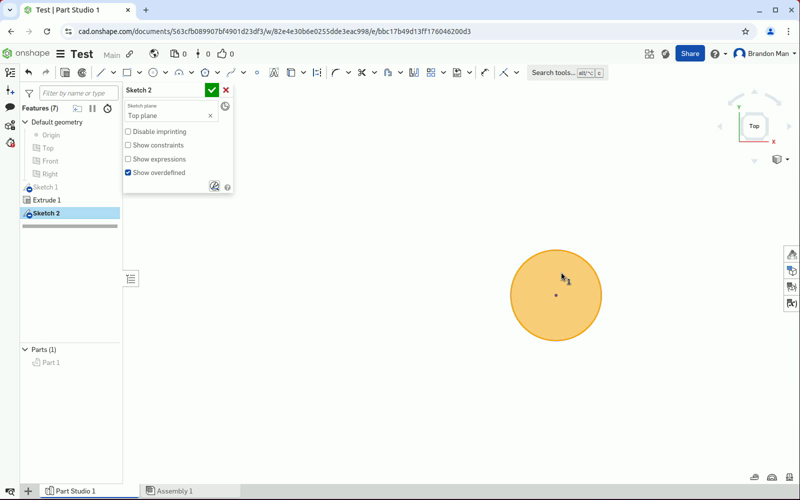
scroll(-6)
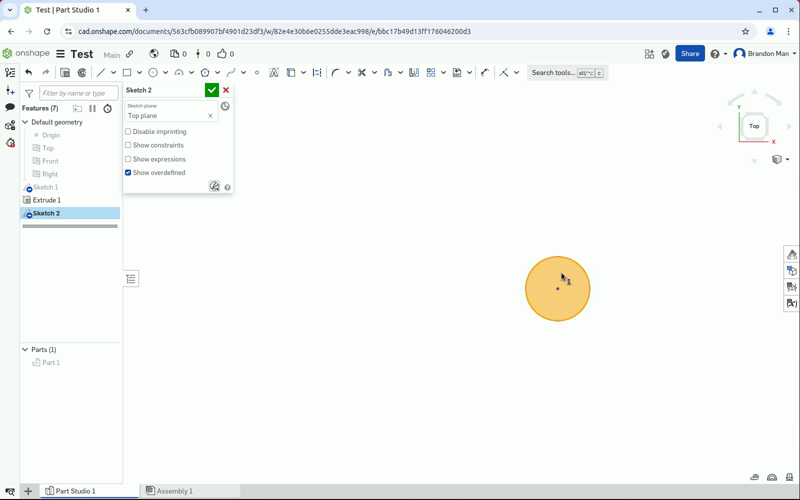
scroll(-6)
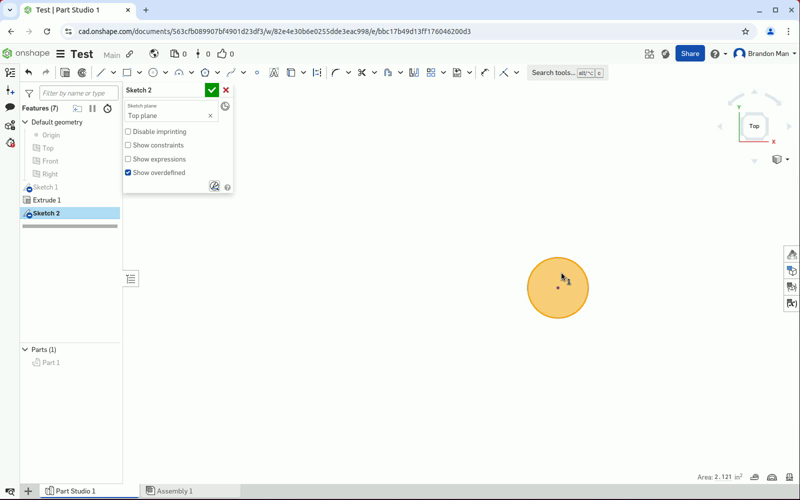
scroll(-6)
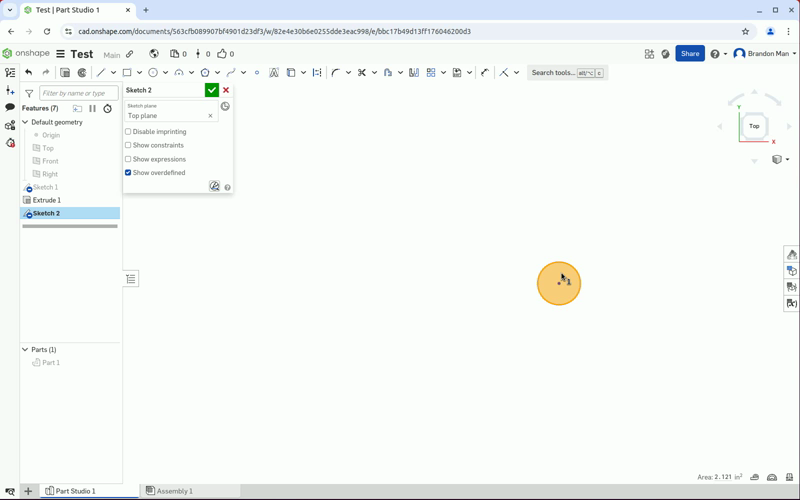
scroll(-6)
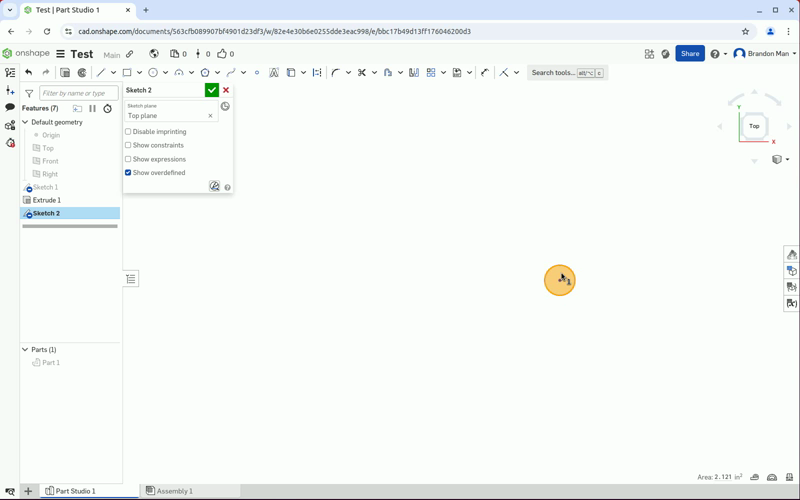
scroll(-6)
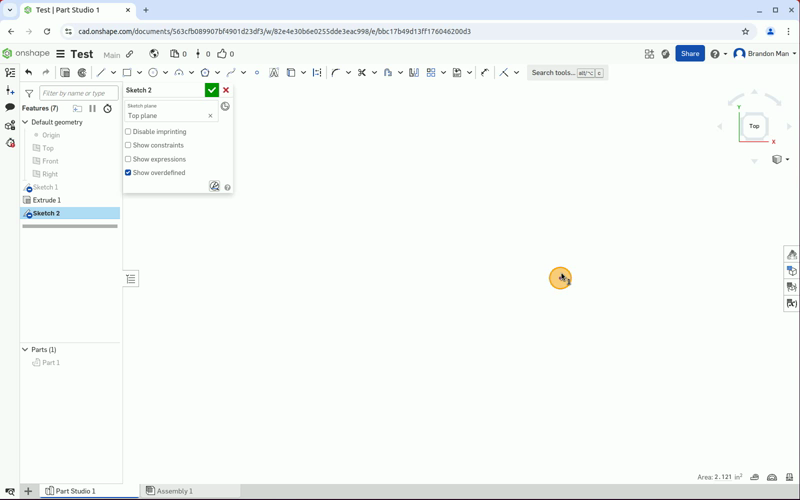
scroll(-6)
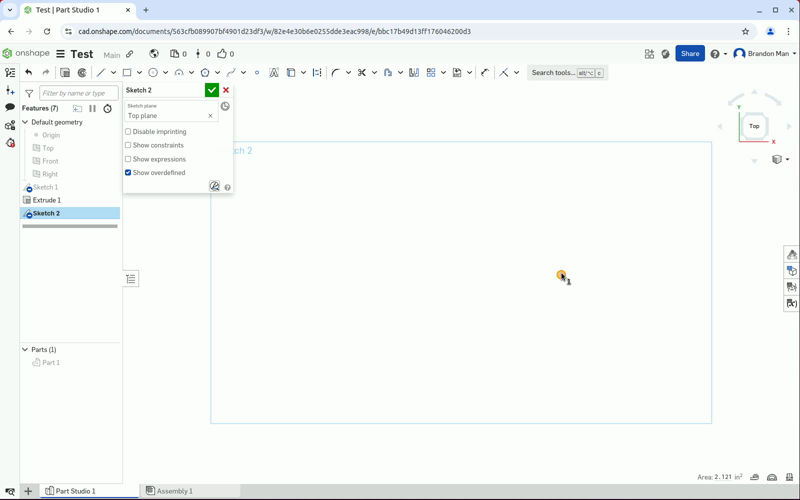
mouse_move(73, 352)
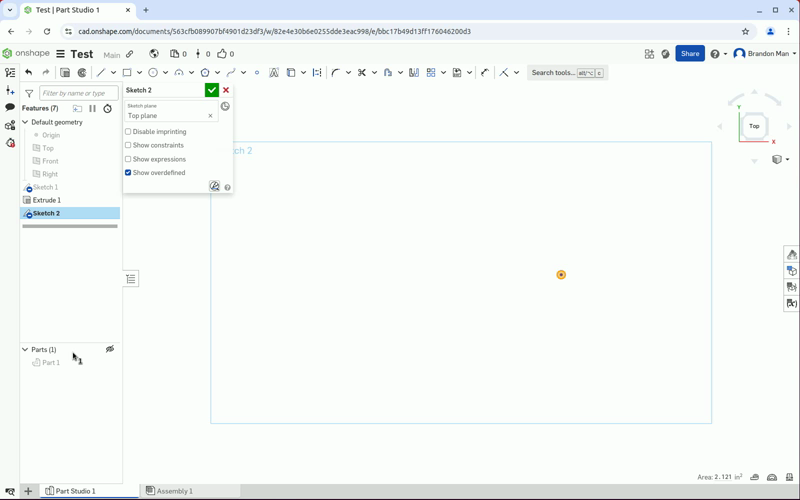
key(shift+y)
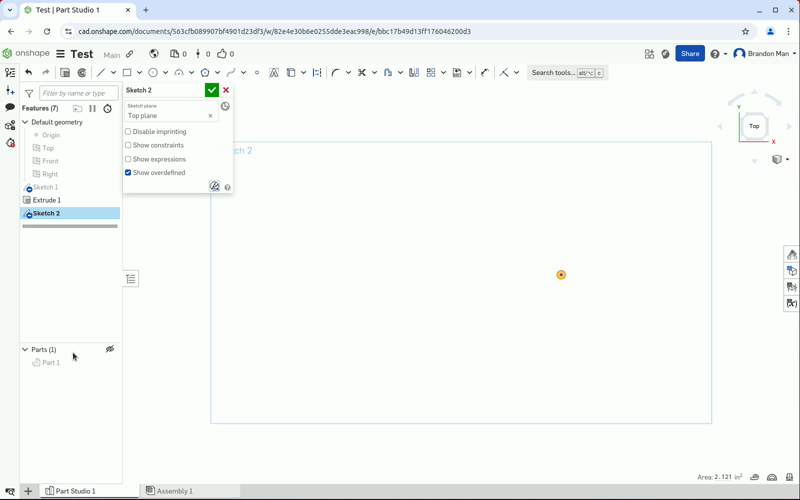
key(shift+e)
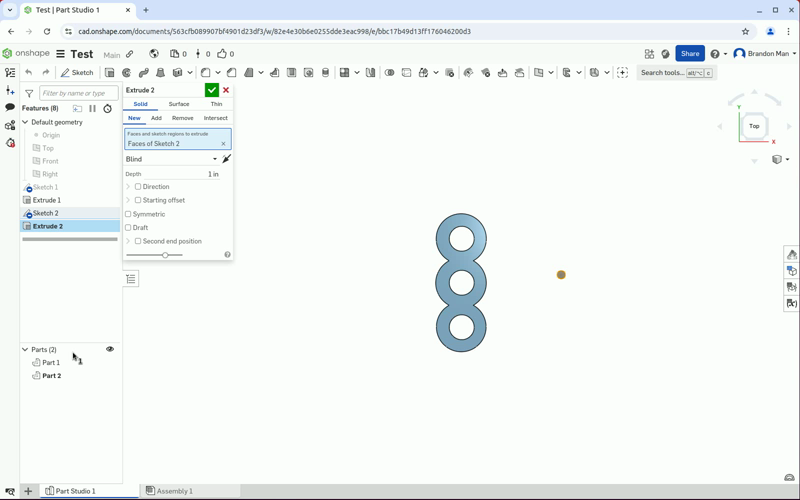
mouse_move(143, 106)
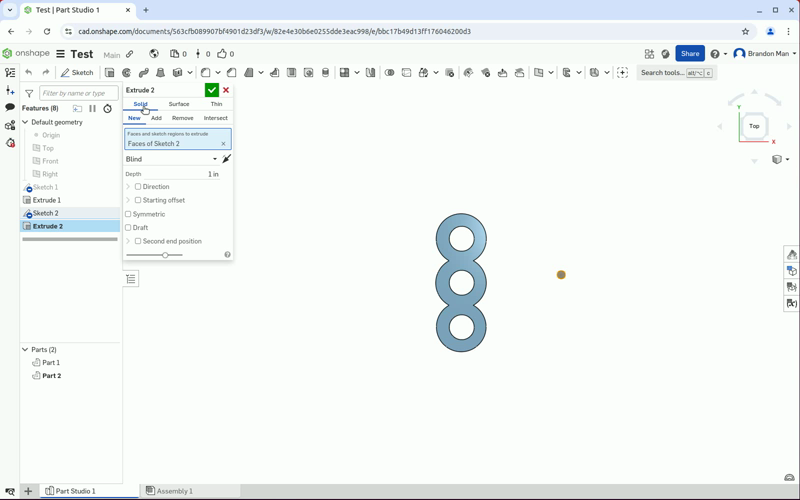
click(143, 106)
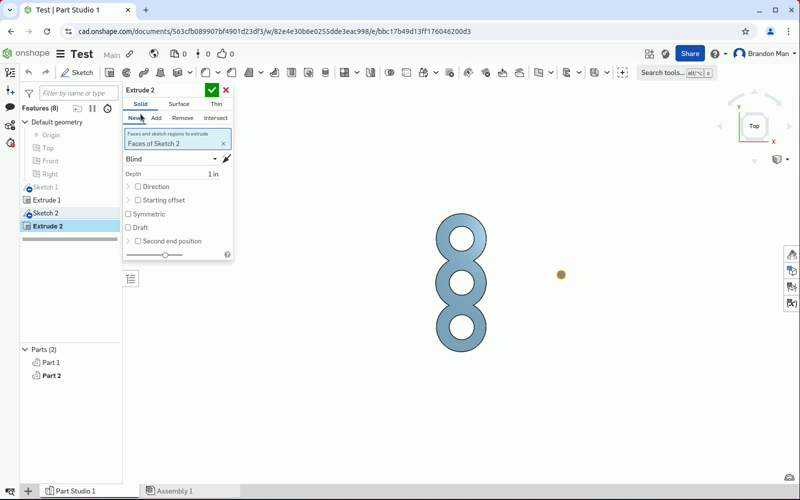
mouse_move(137, 120)
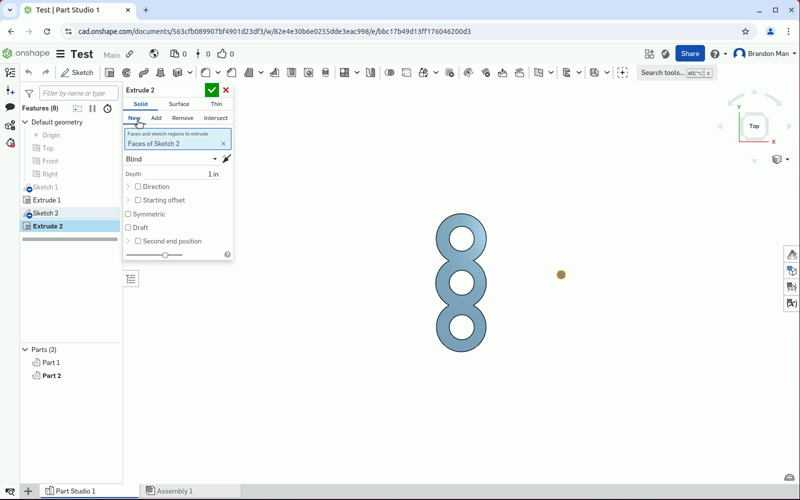
click(137, 120)
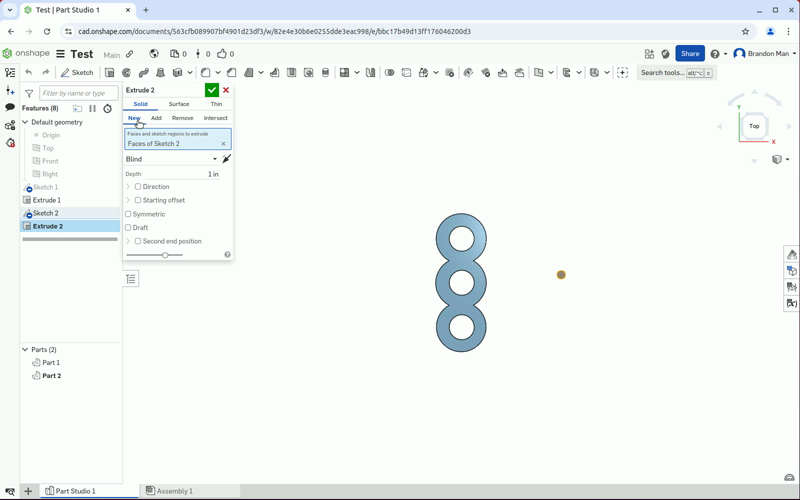
key(tab, 4)
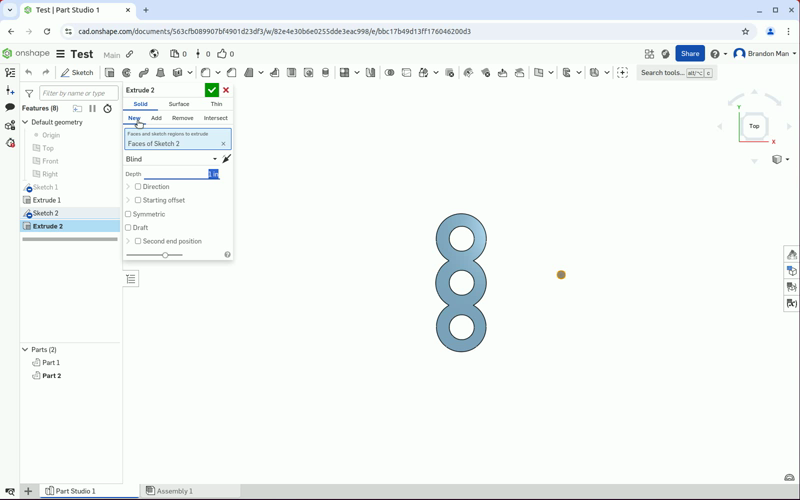
text(1.204)
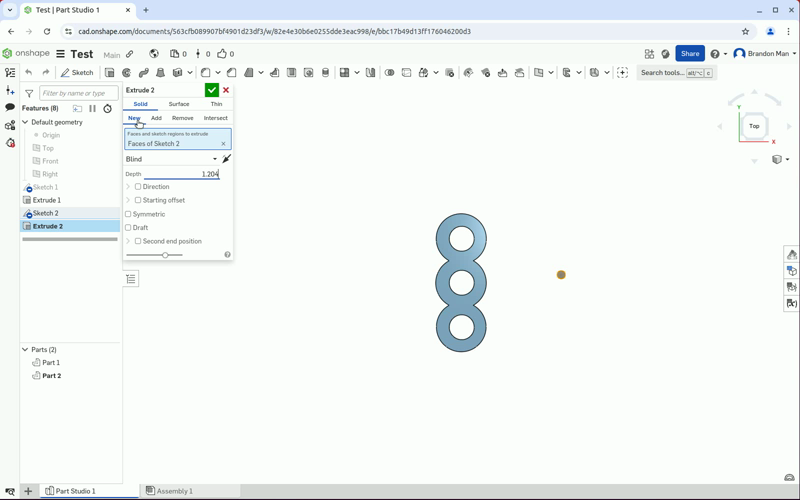
key(enter)
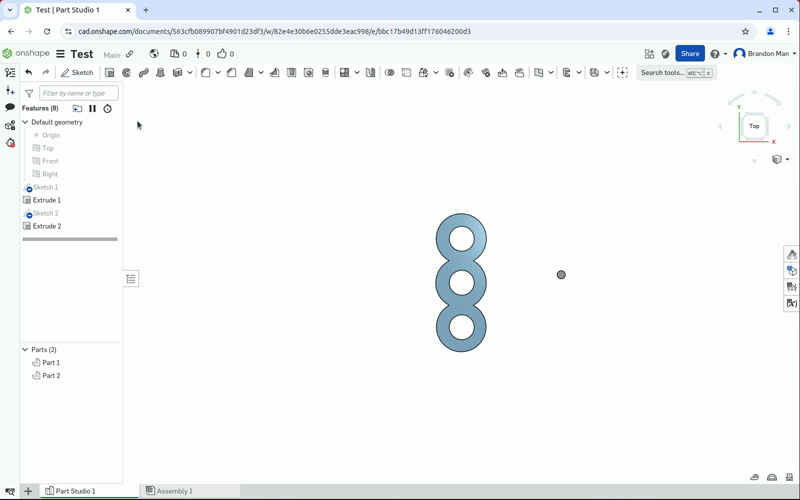
key(shift+h)
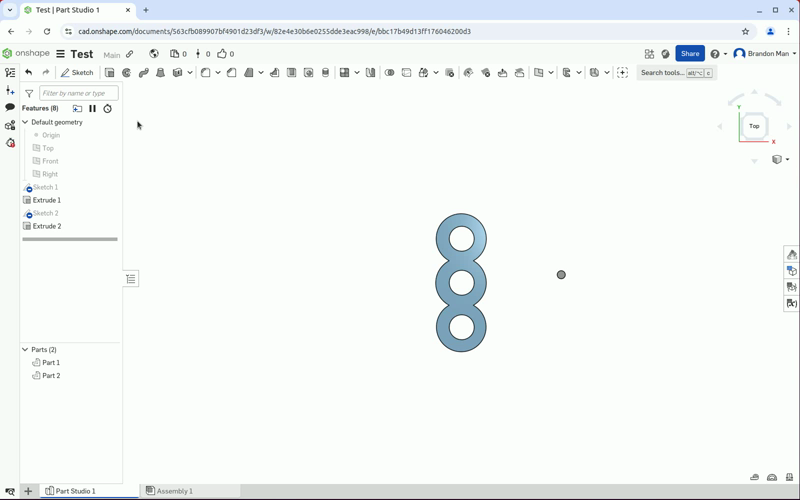
key(shift+h)
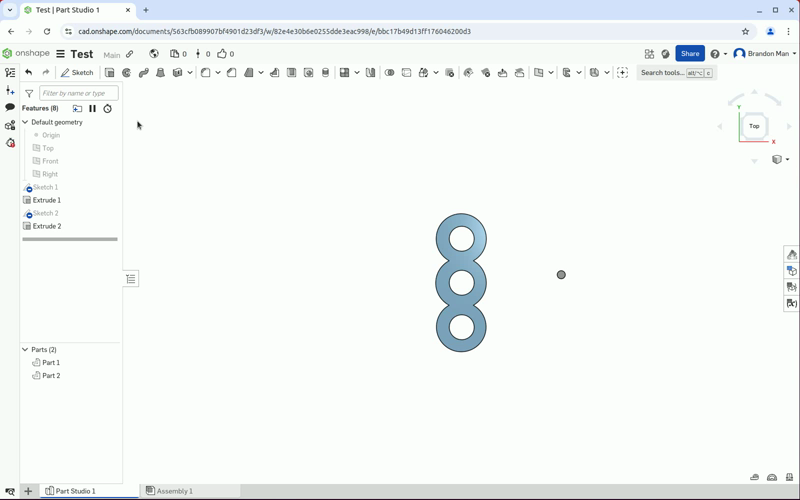
mouse_move(73, 189)
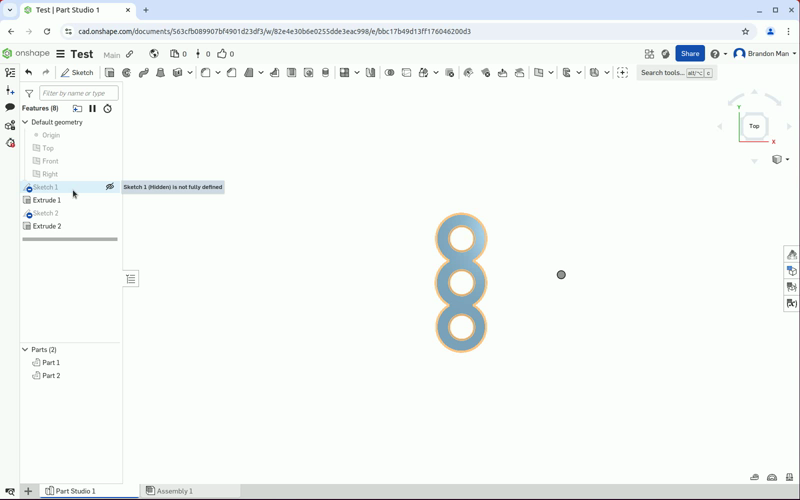
click(73, 189)
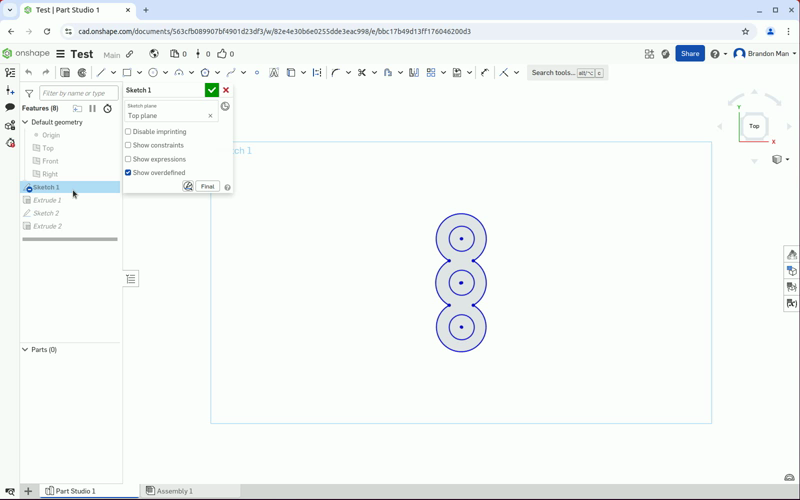
mouse_move(229, 92)
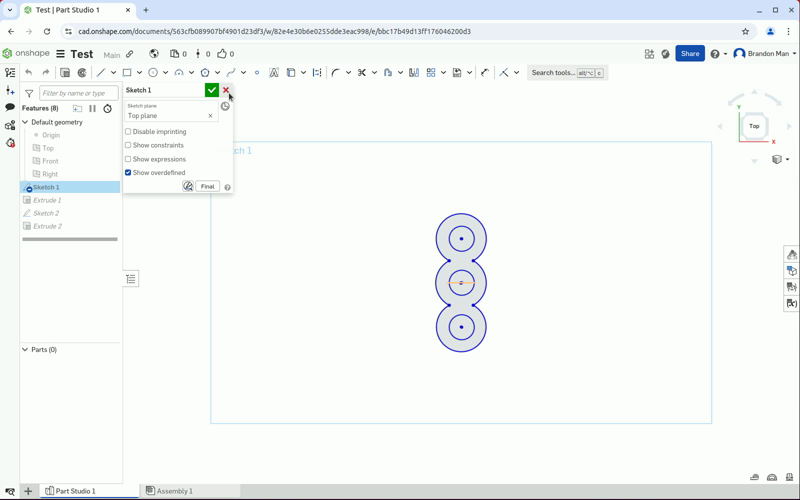
click(229, 92)
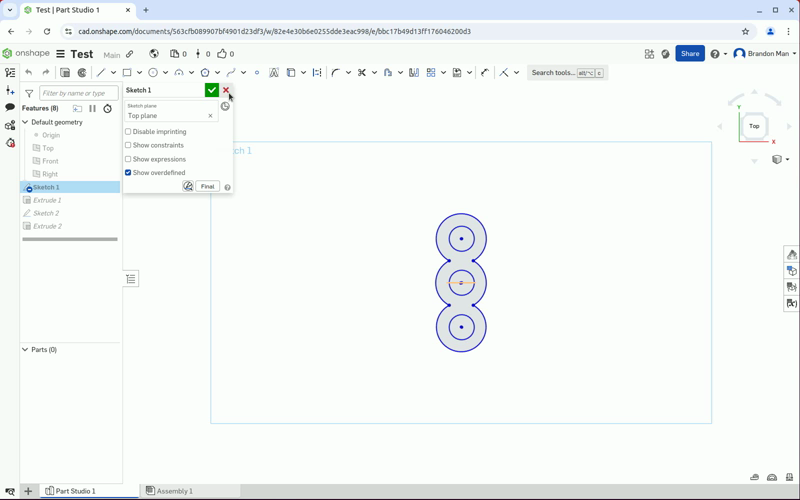
key(shift+s)
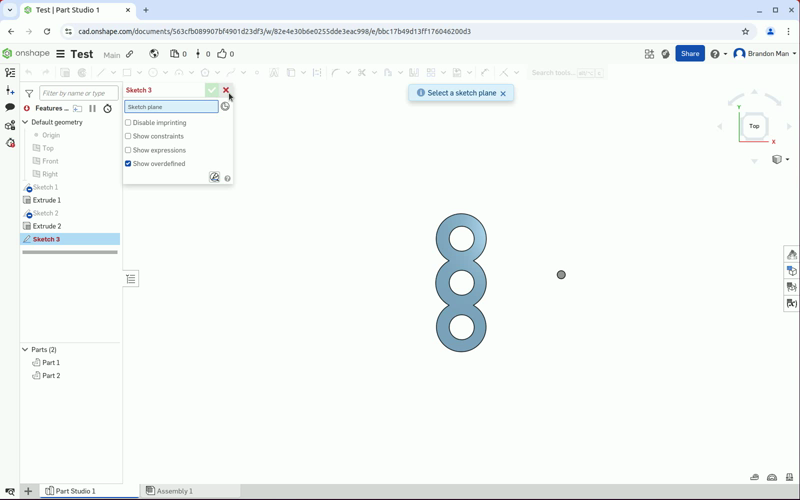
mouse_move(73, 150)
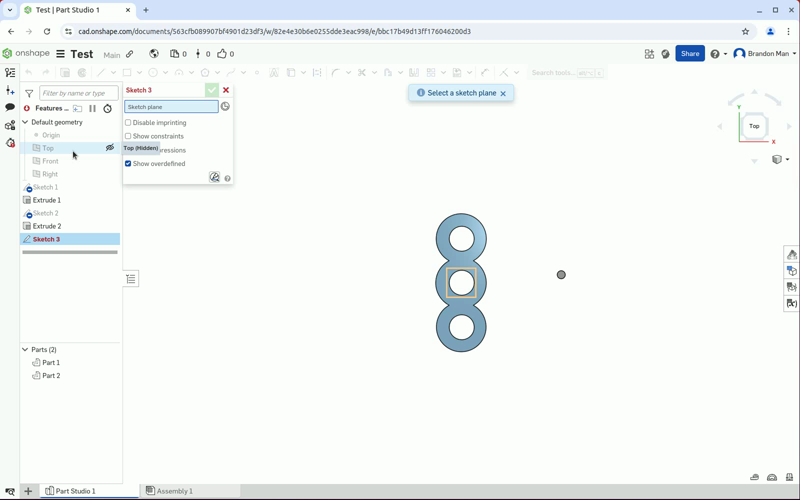
click(73, 150)
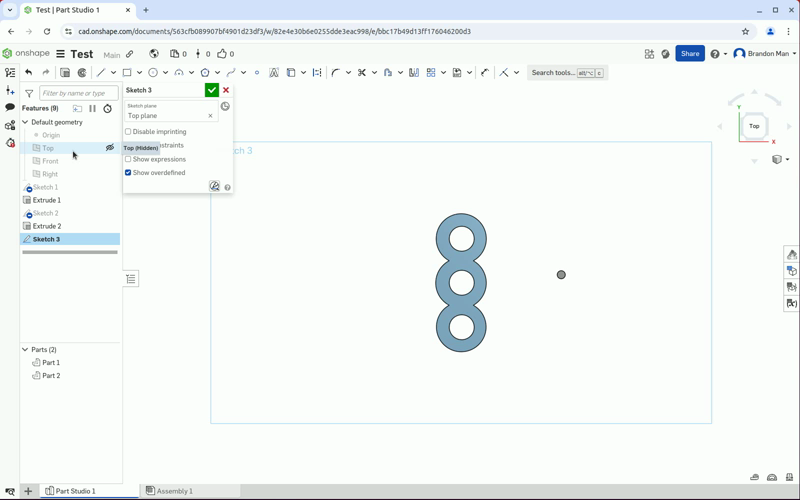
mouse_move(73, 352)
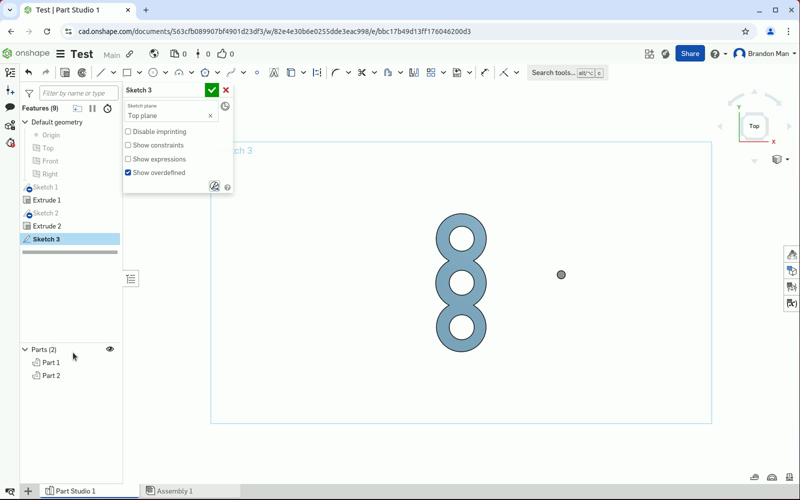
key(y)
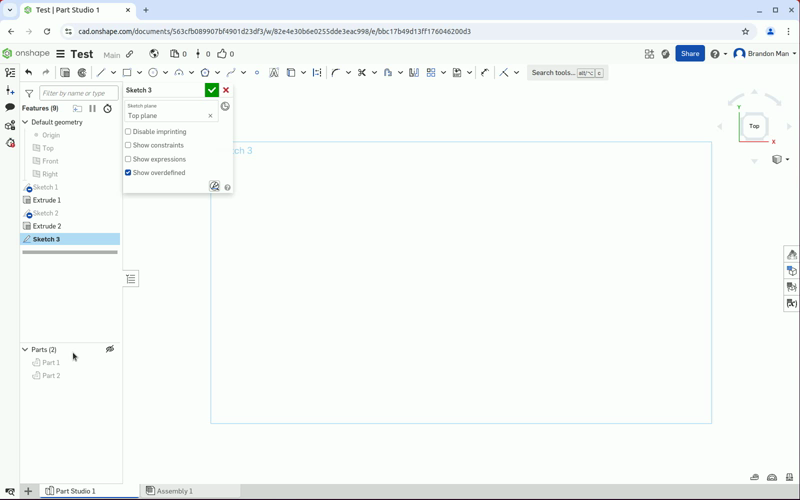
key(c)
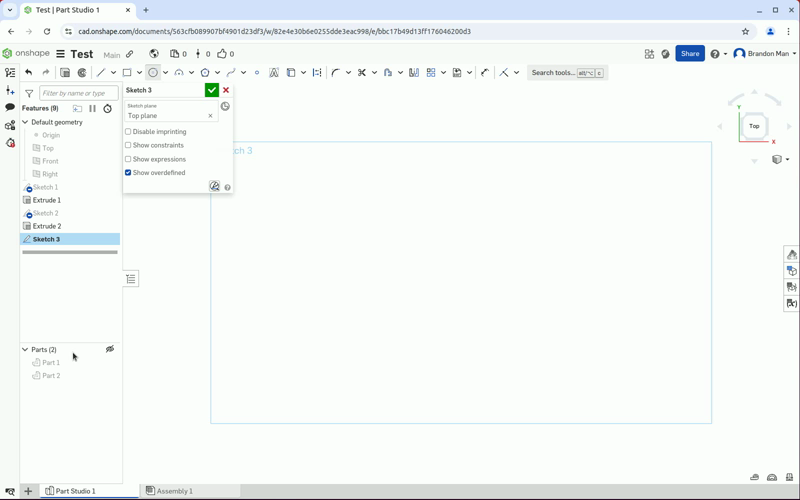
key_down(shift)
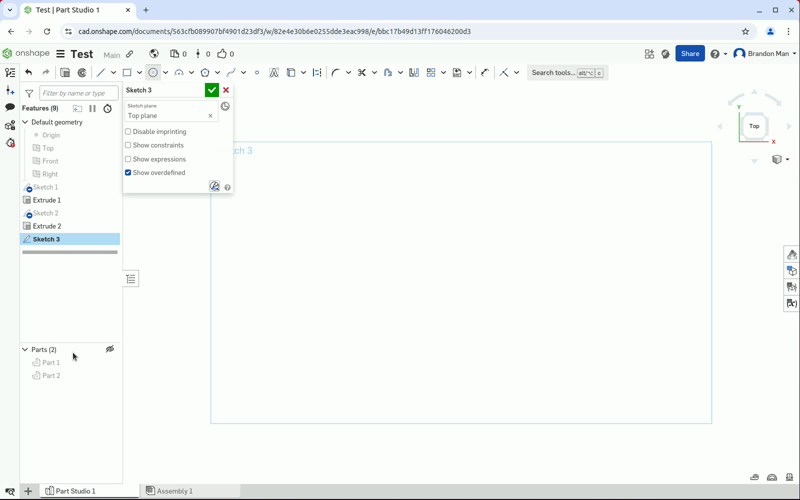
mouse_move(561, 313)
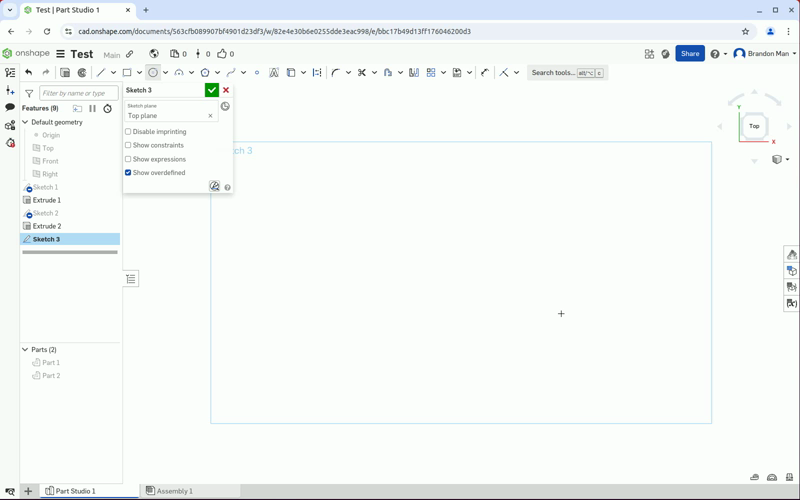
click(561, 313)
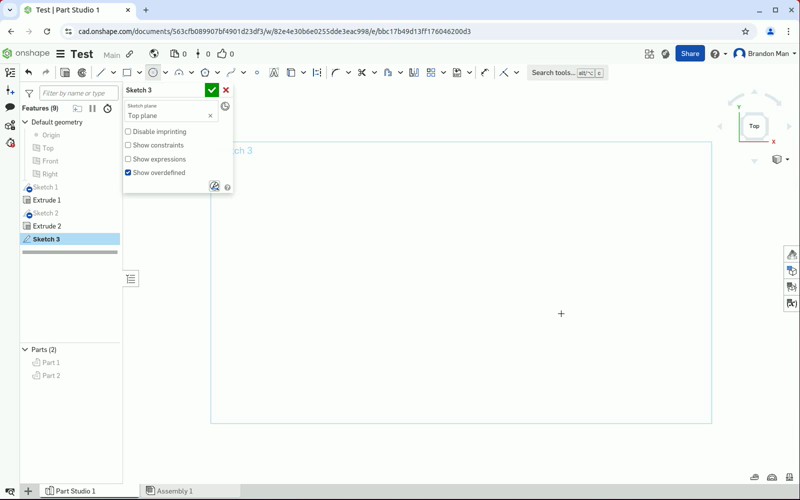
key_up(shift)
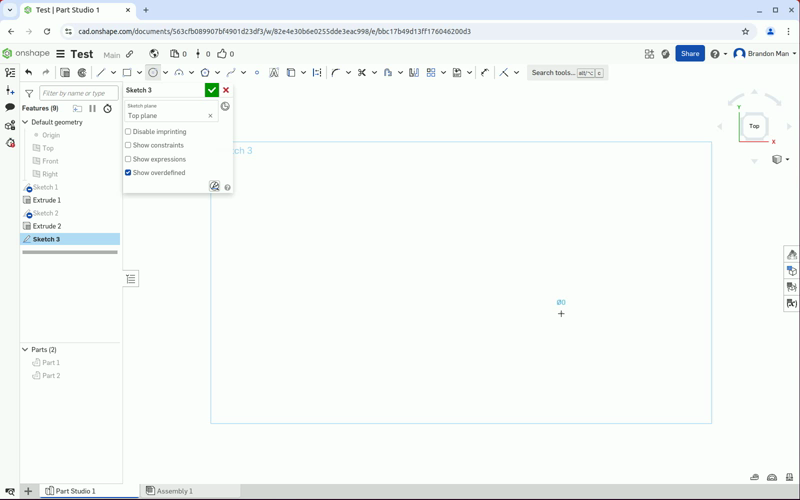
mouse_move(565, 313)
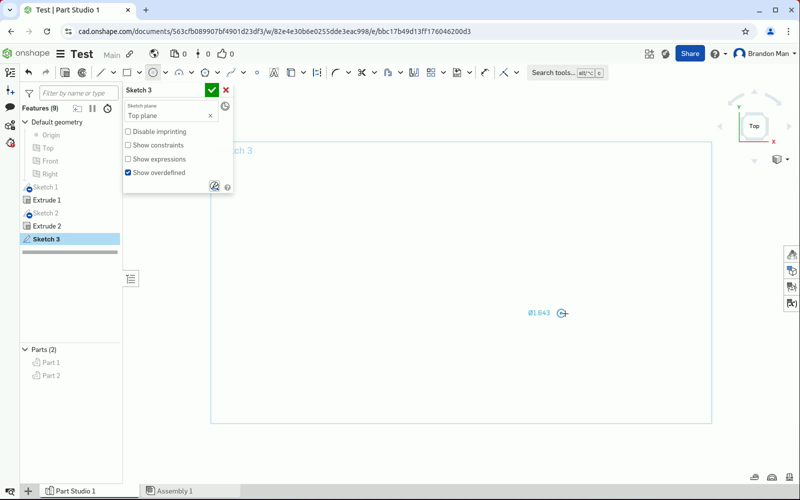
click(565, 313)
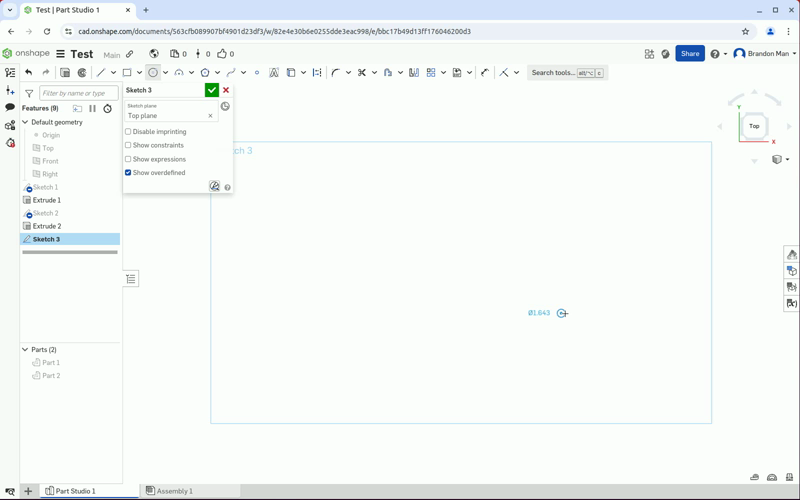
key(esc)
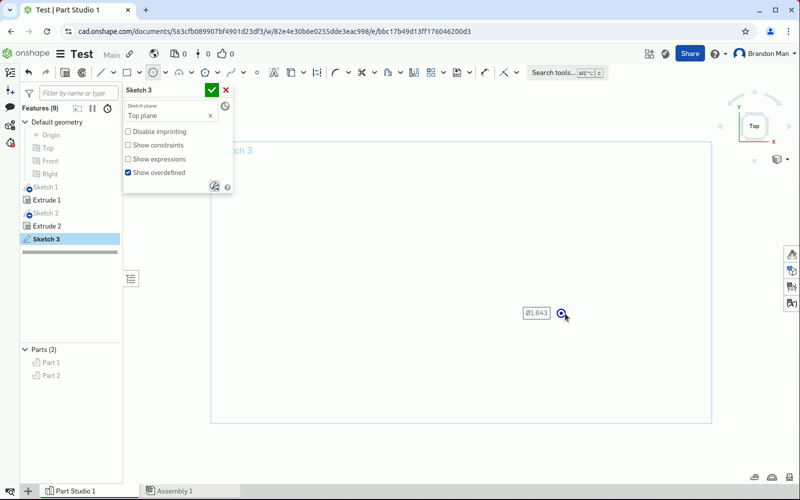
mouse_move(559, 314)
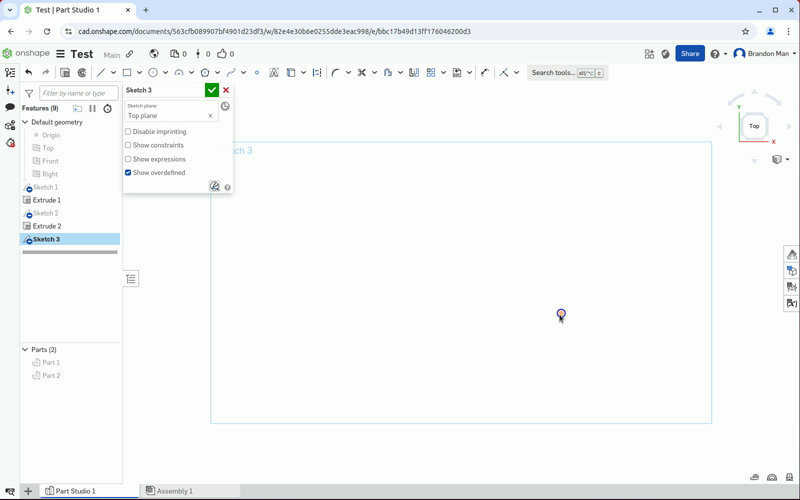
scroll(6)
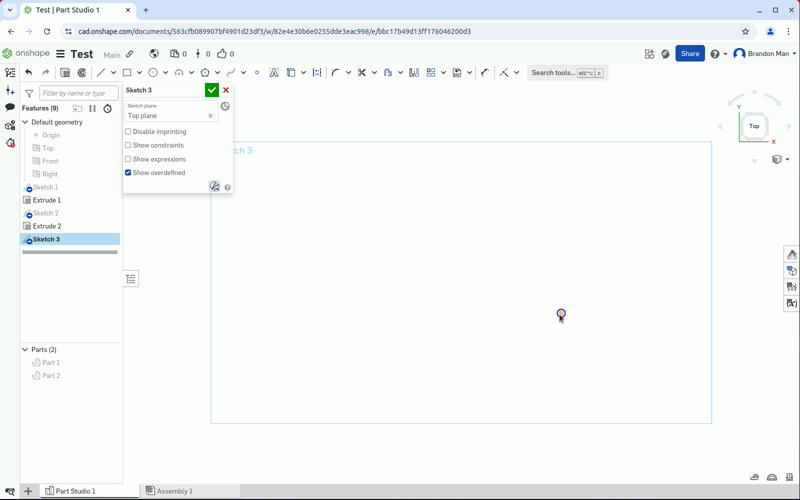
scroll(6)
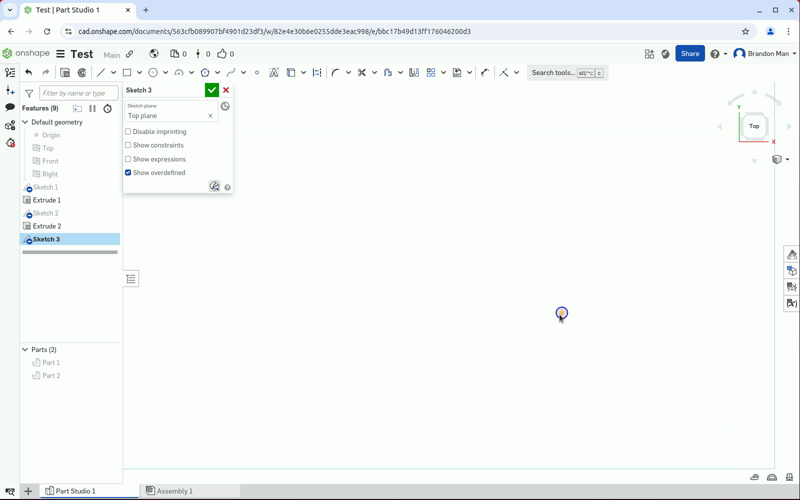
scroll(6)
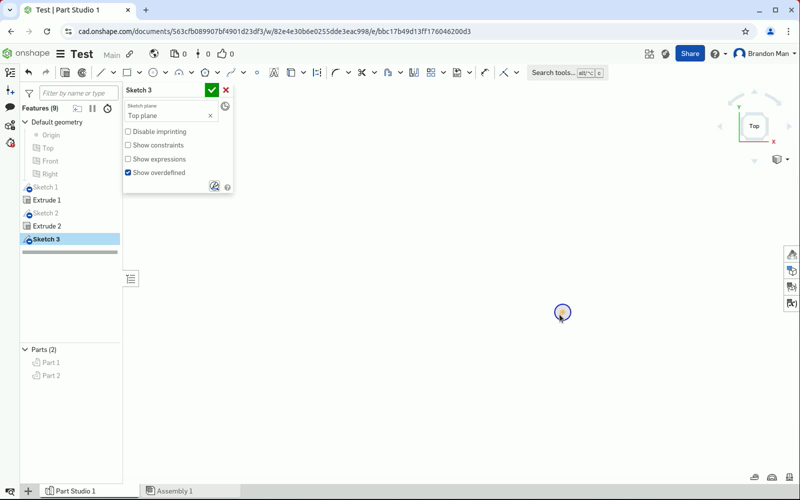
scroll(6)
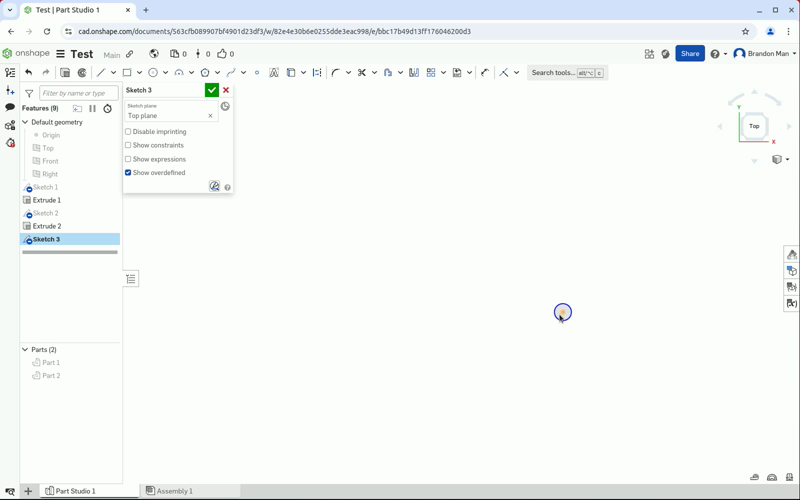
scroll(6)
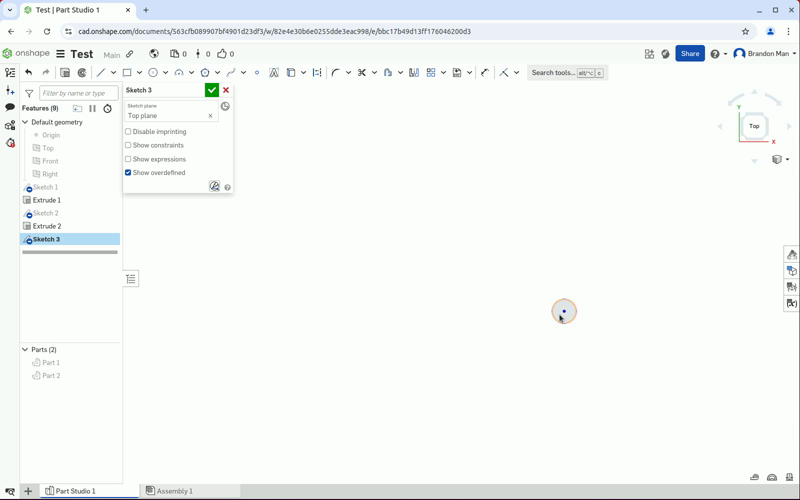
scroll(6)
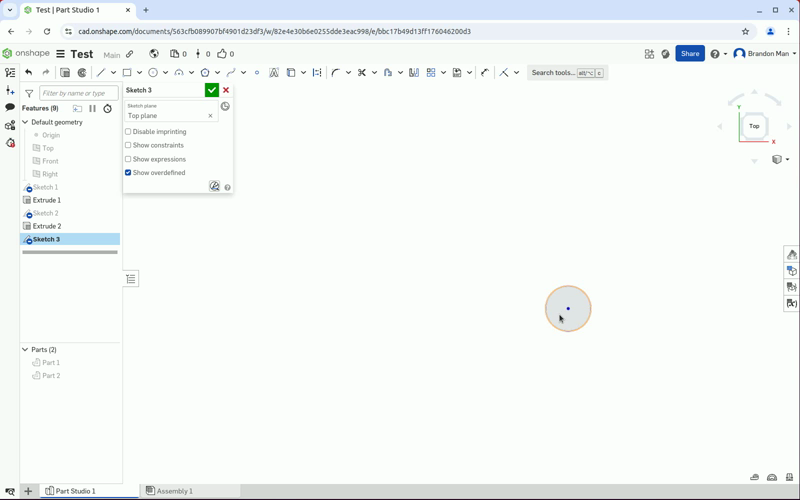
scroll(6)
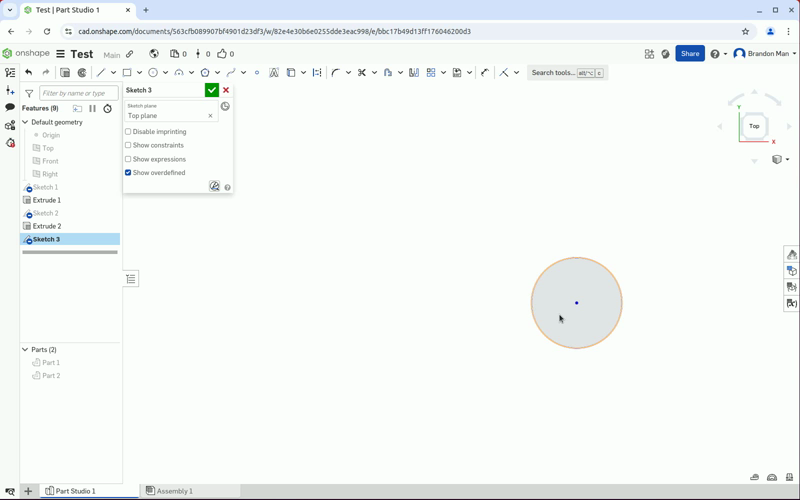
click(559, 314)
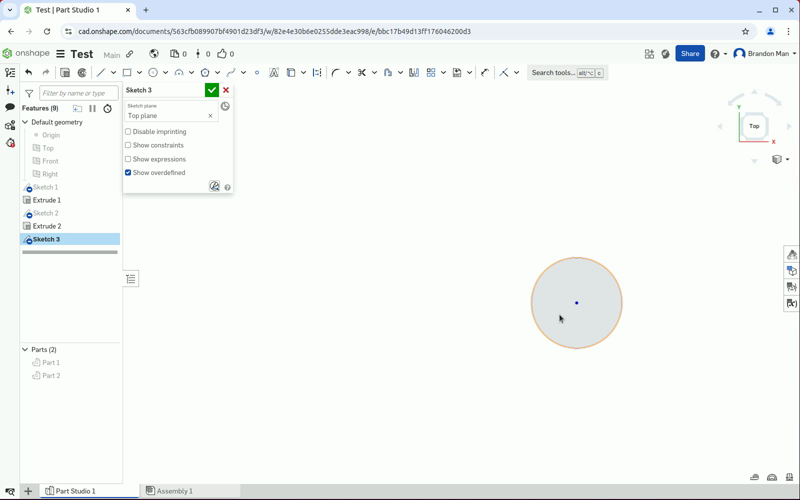
scroll(-6)
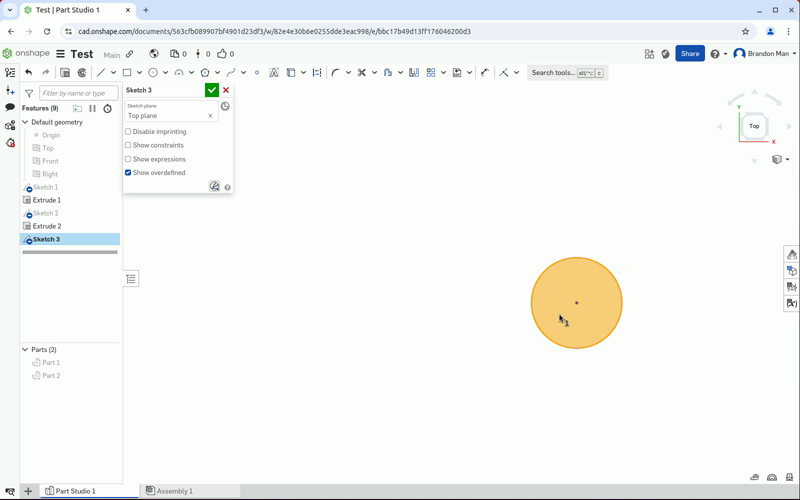
scroll(-6)
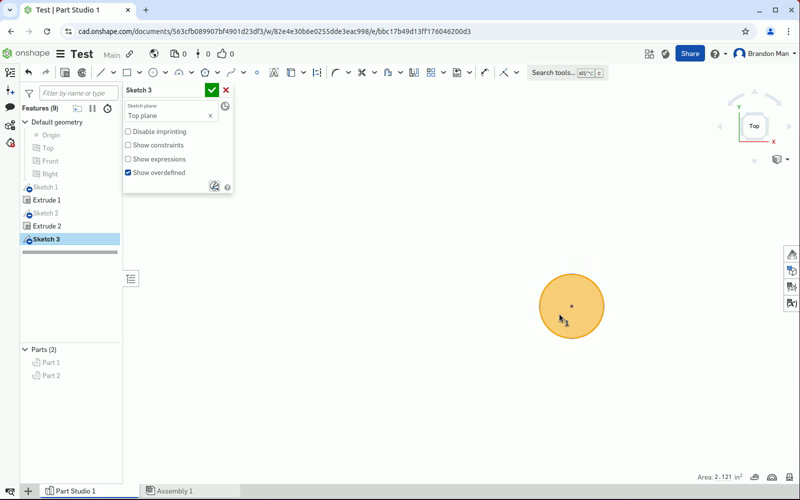
scroll(-6)
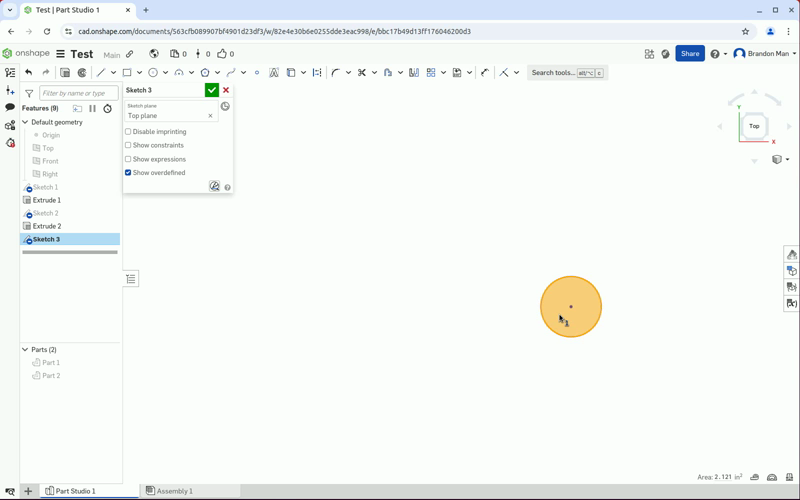
scroll(-6)
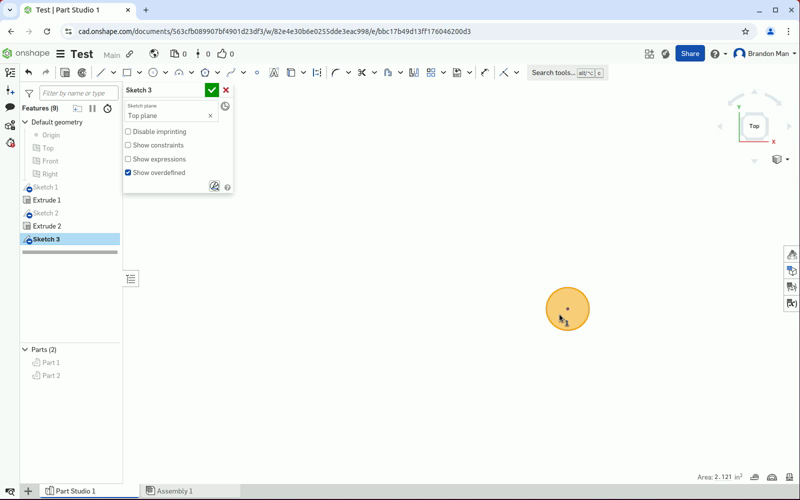
scroll(-6)
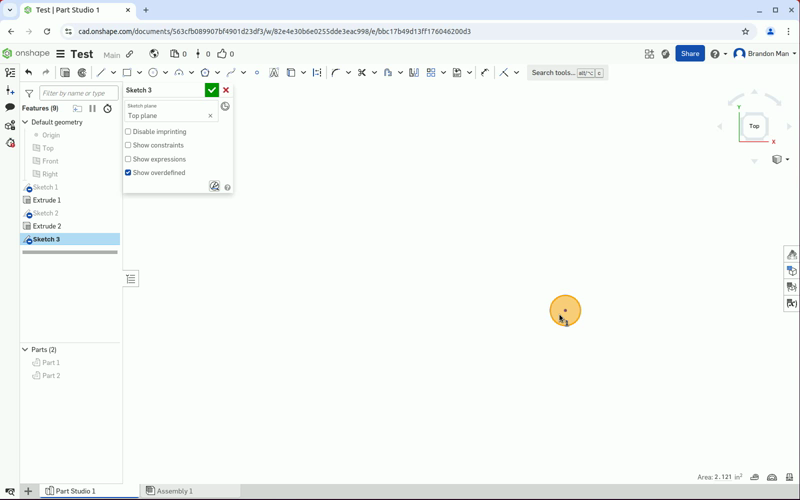
scroll(-6)
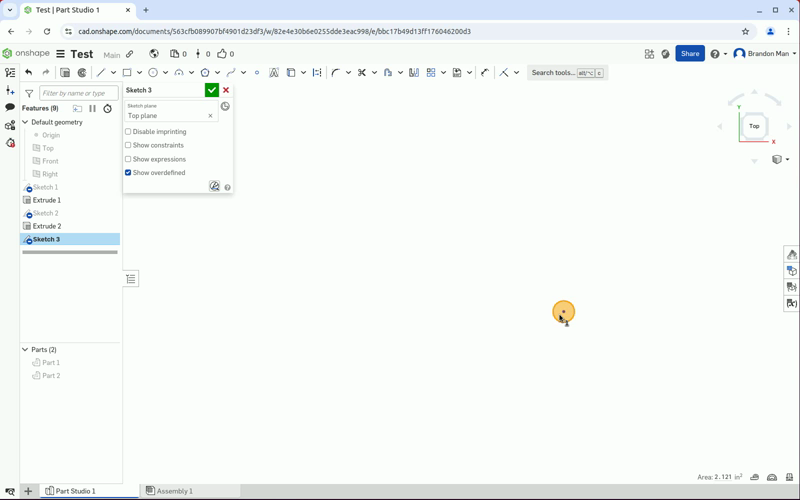
scroll(-6)
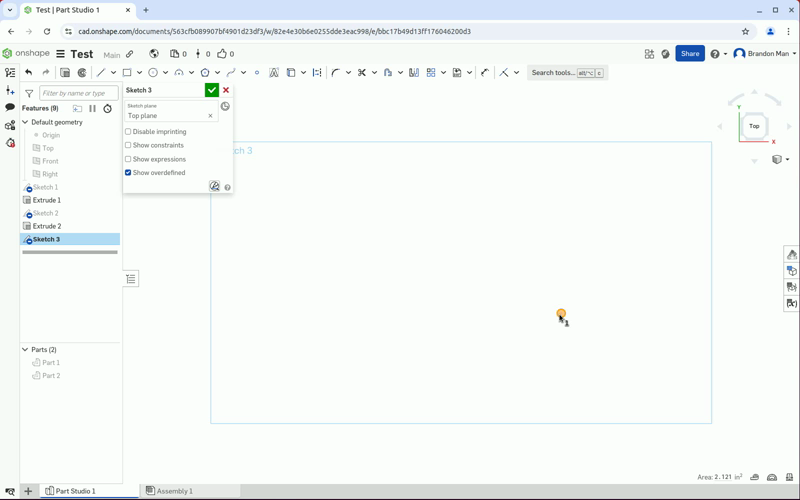
mouse_move(73, 352)
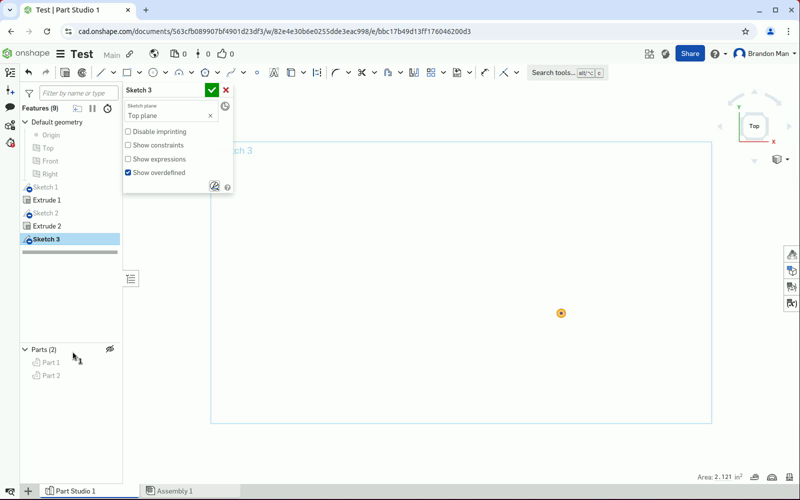
key(shift+y)
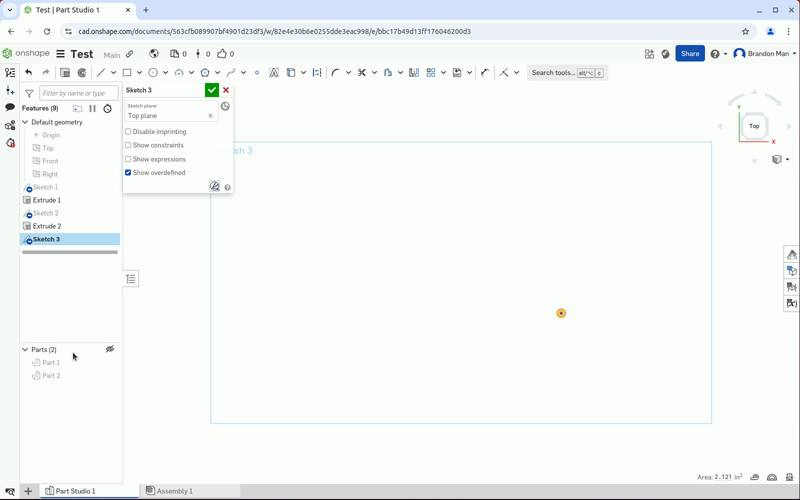
key(shift+e)
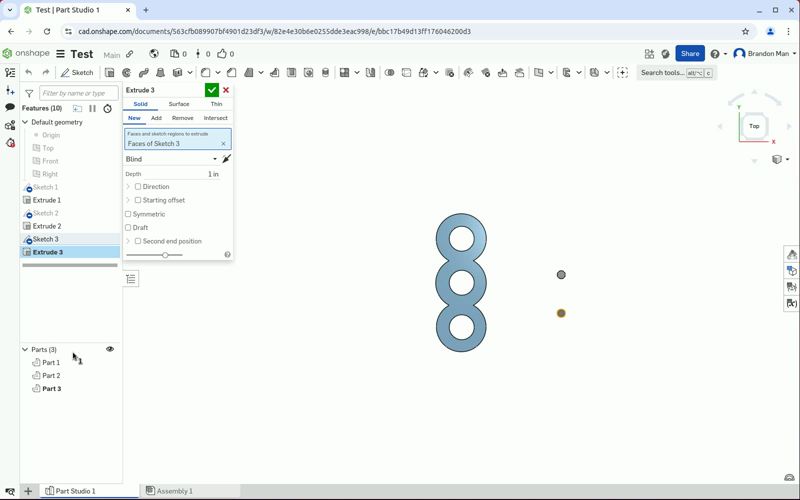
mouse_move(143, 106)
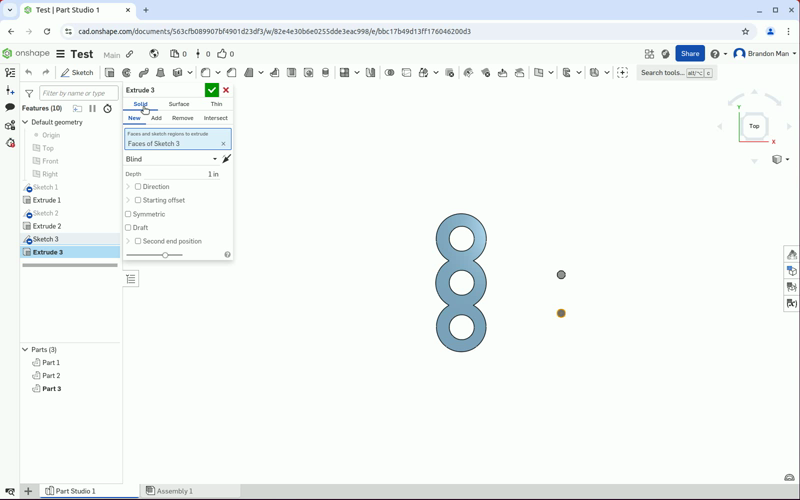
click(143, 106)
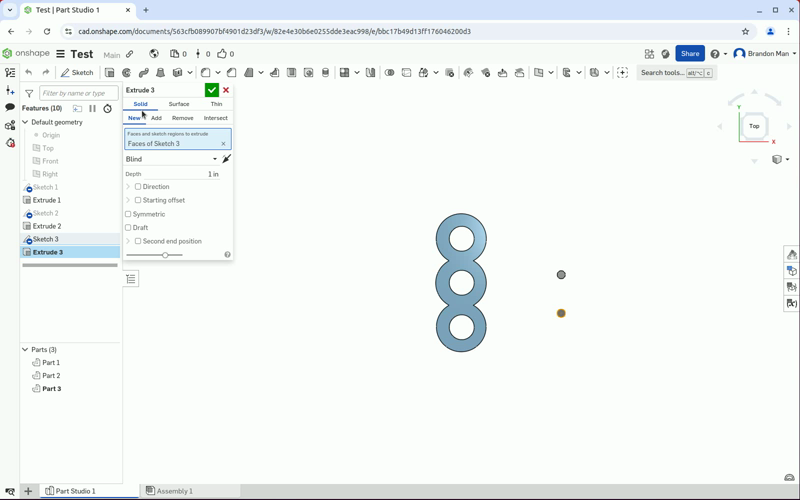
mouse_move(137, 120)
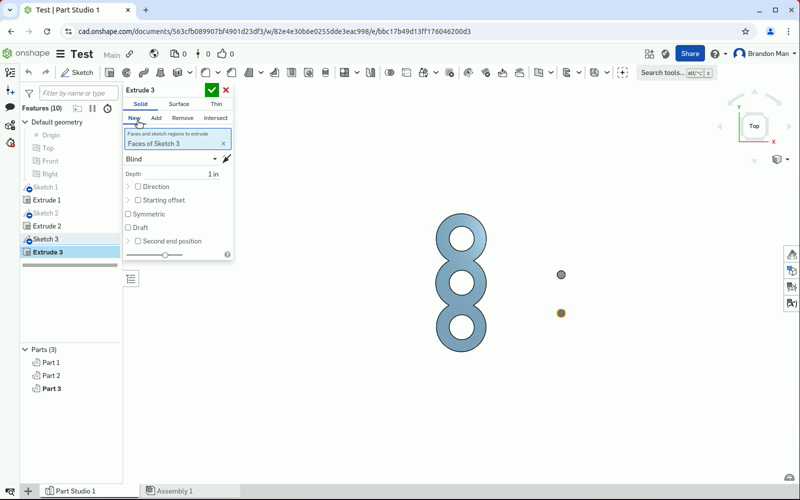
click(137, 120)
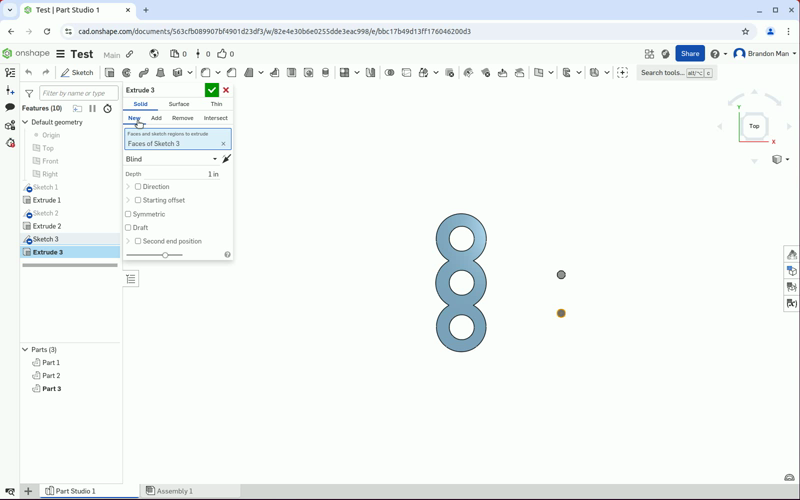
key(tab, 4)
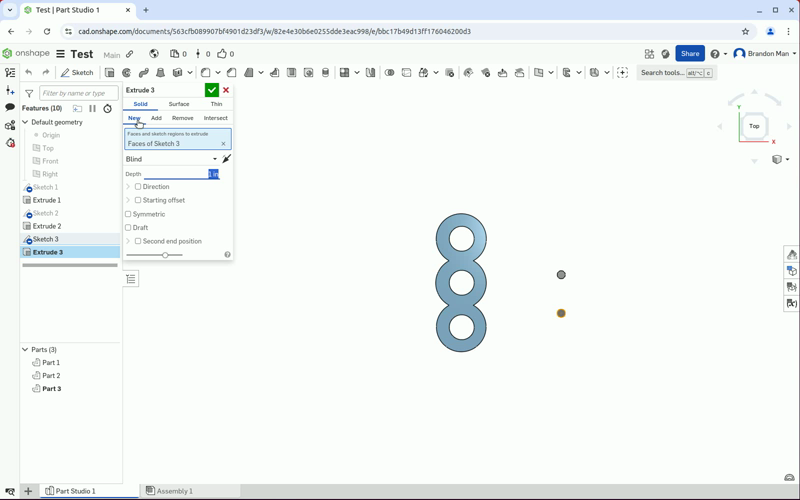
text(1.204)
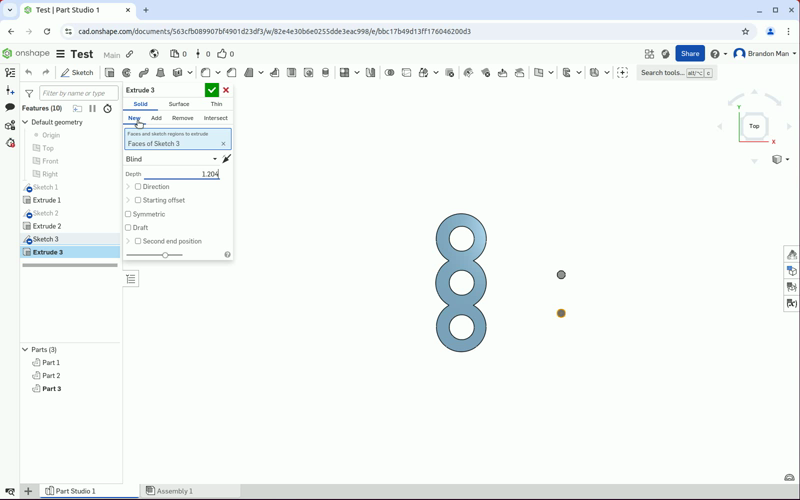
key(enter)
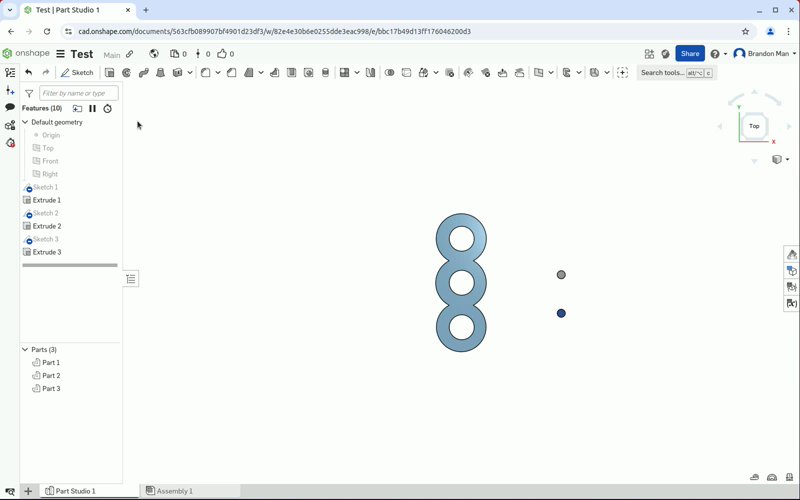
key(shift+h)
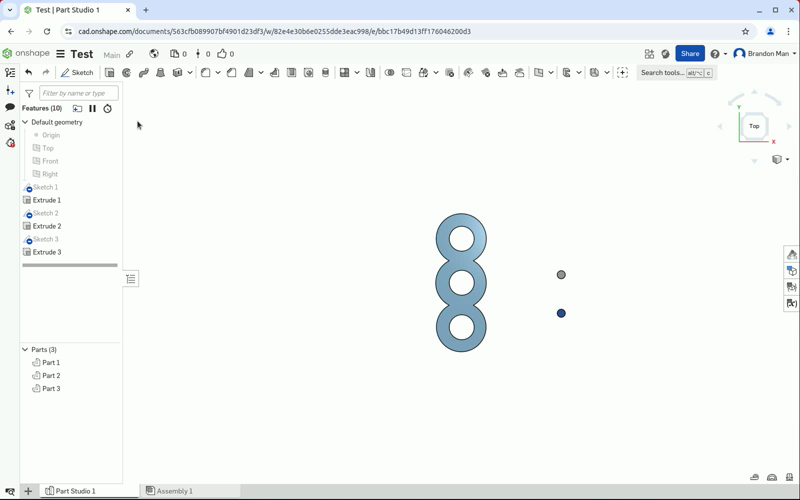
key(shift+h)
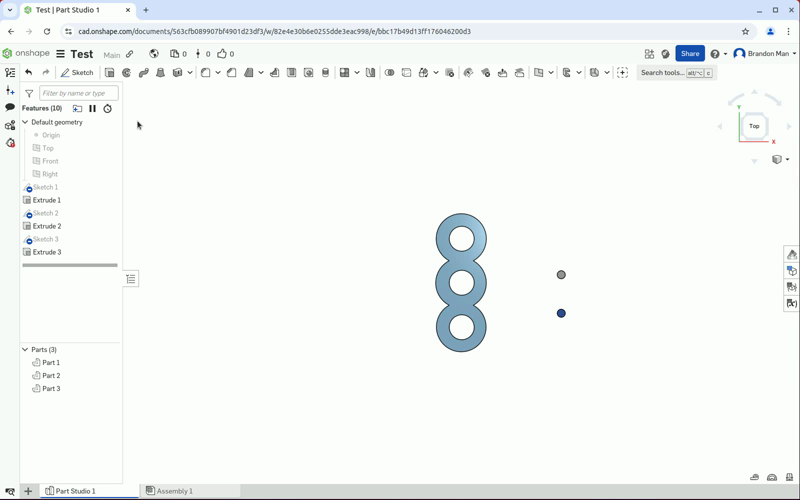
mouse_move(73, 189)
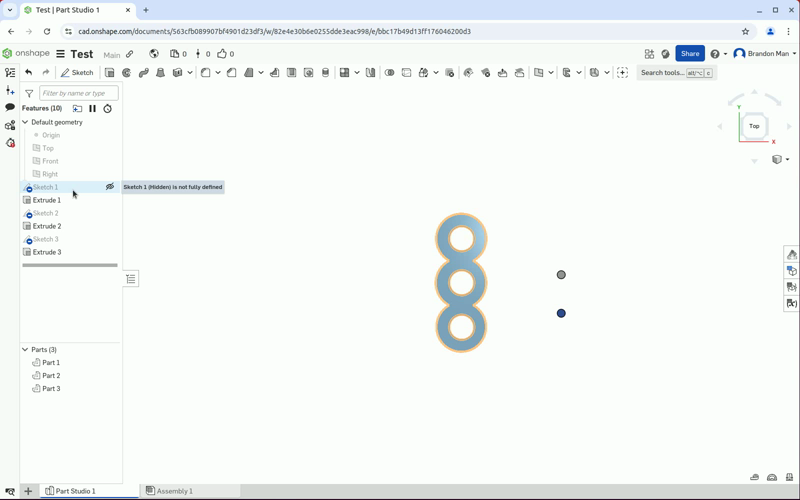
click(73, 189)
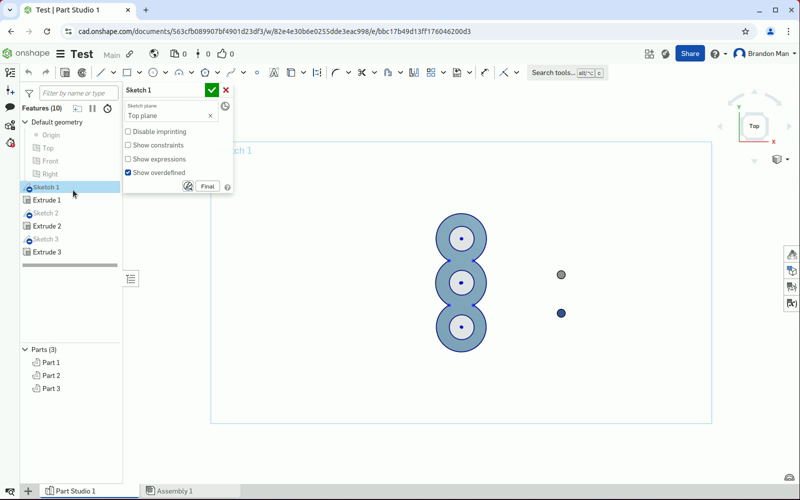
mouse_move(229, 92)
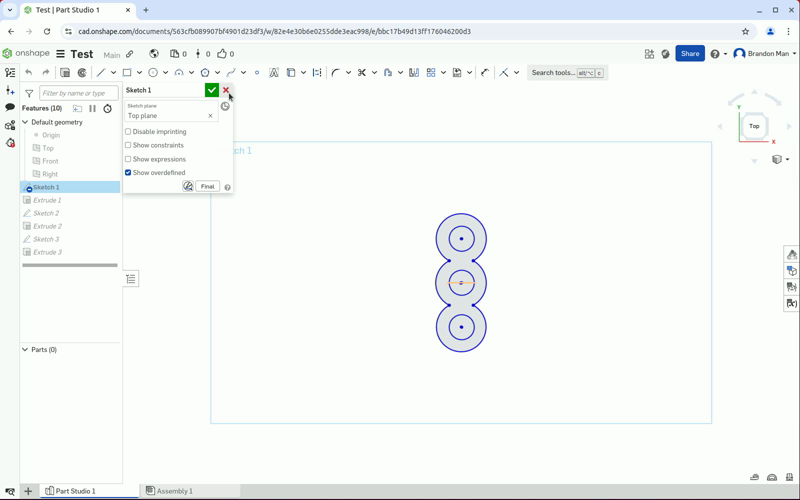
click(229, 92)
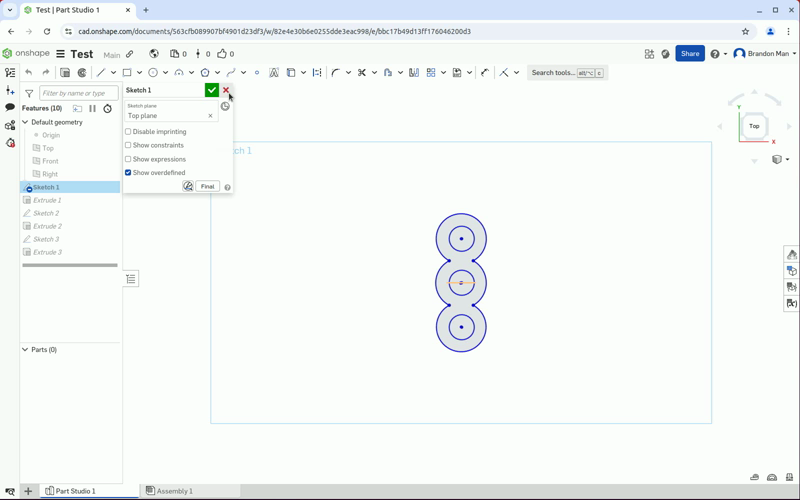
key(shift+s)
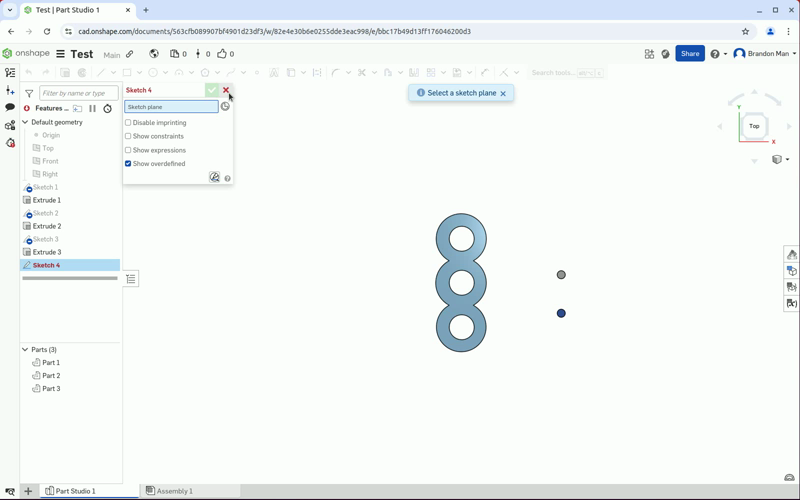
mouse_move(73, 150)
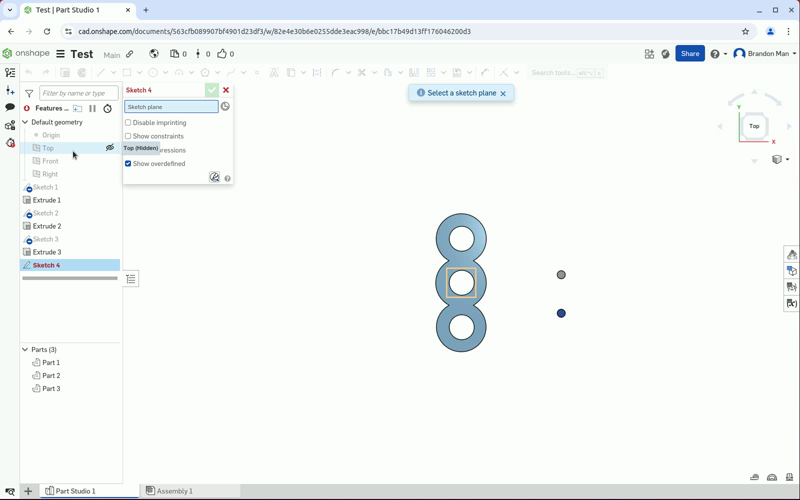
click(73, 150)
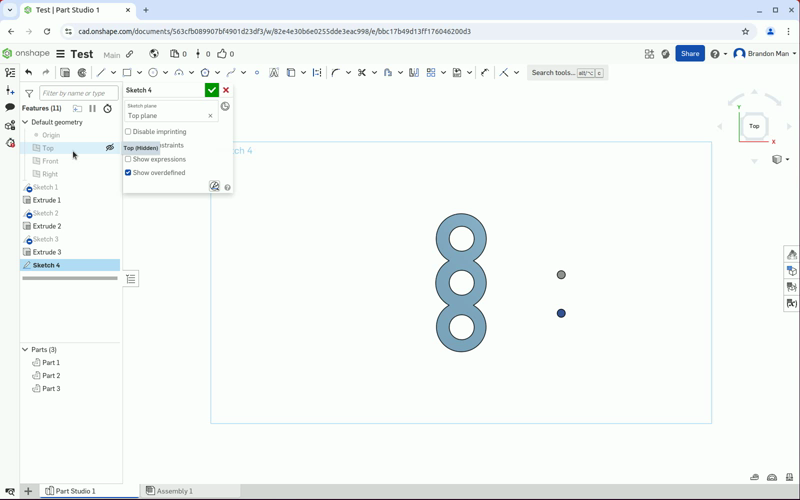
mouse_move(73, 352)
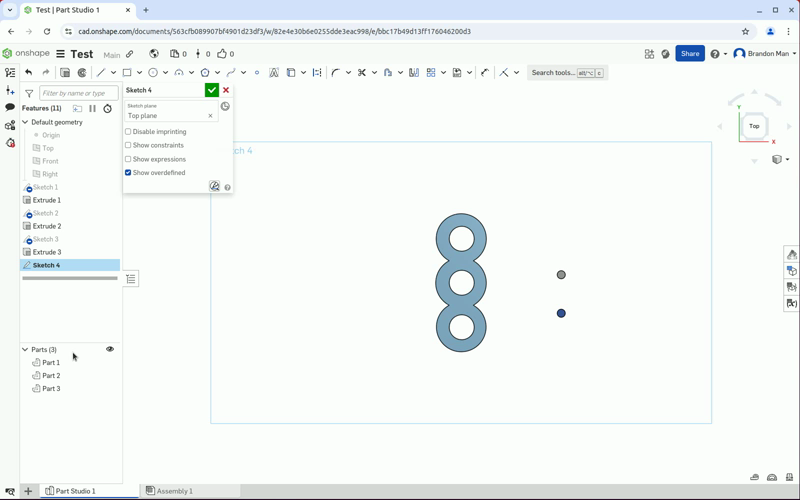
key(y)
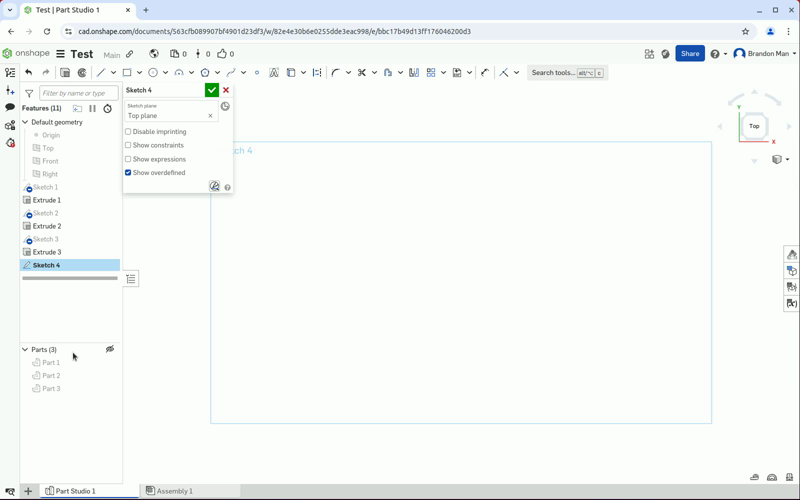
key(c)
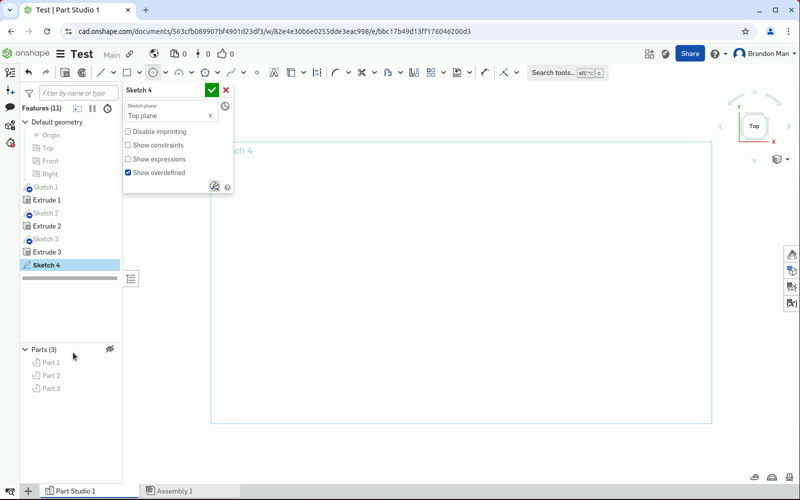
key_down(shift)
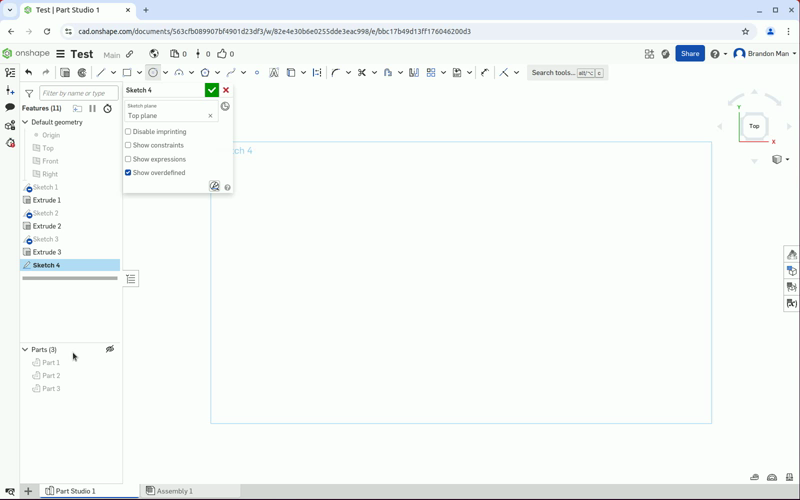
mouse_move(561, 274)
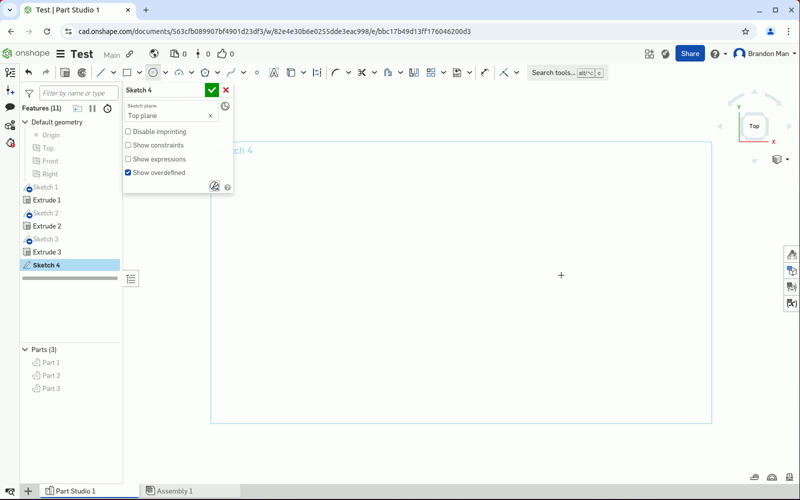
click(561, 274)
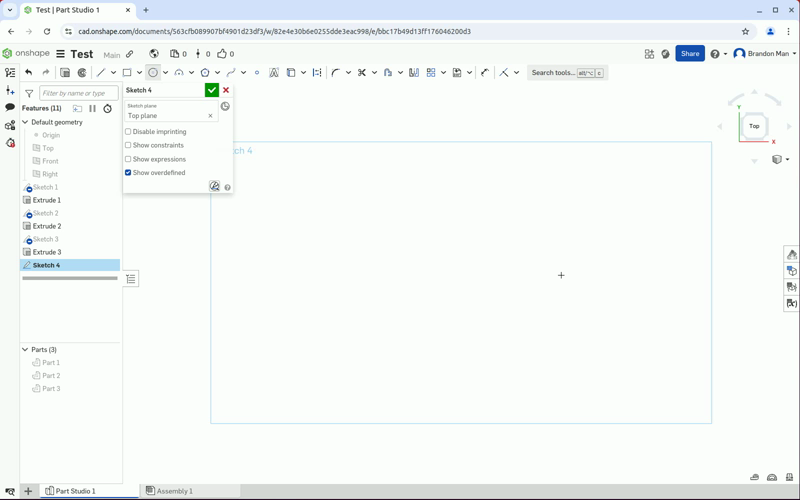
key_up(shift)
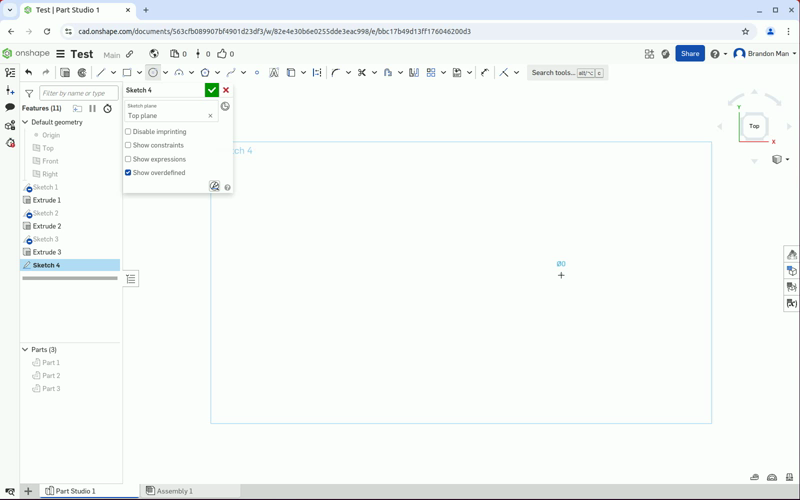
mouse_move(574, 274)
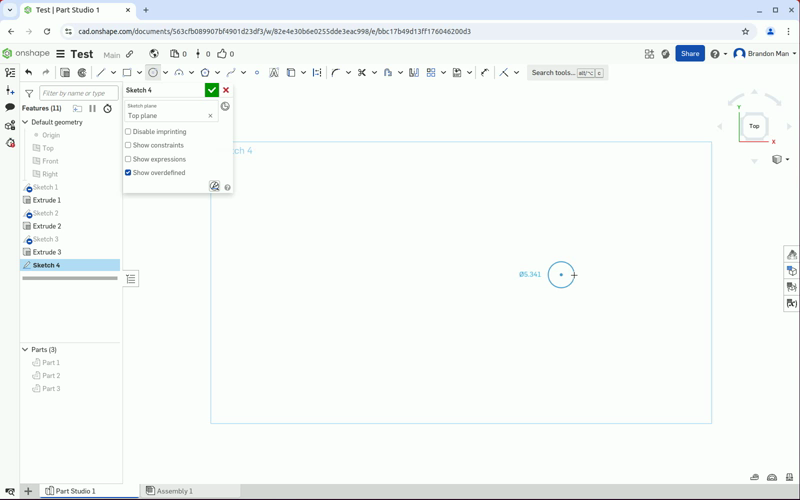
click(574, 274)
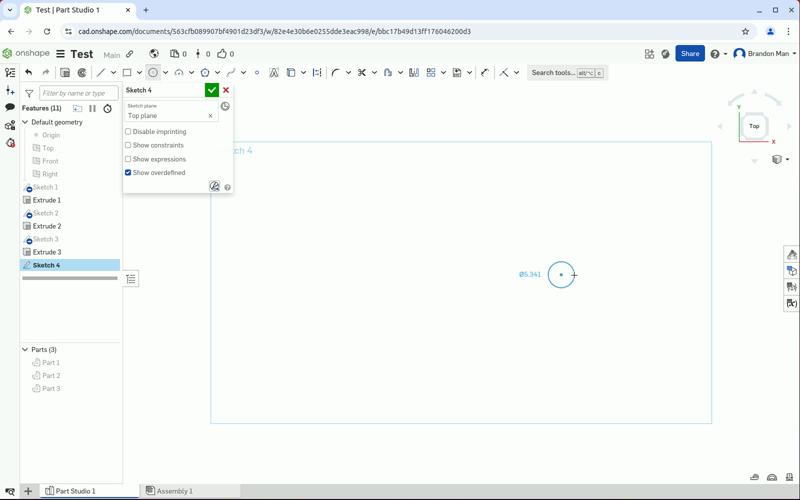
key(esc)
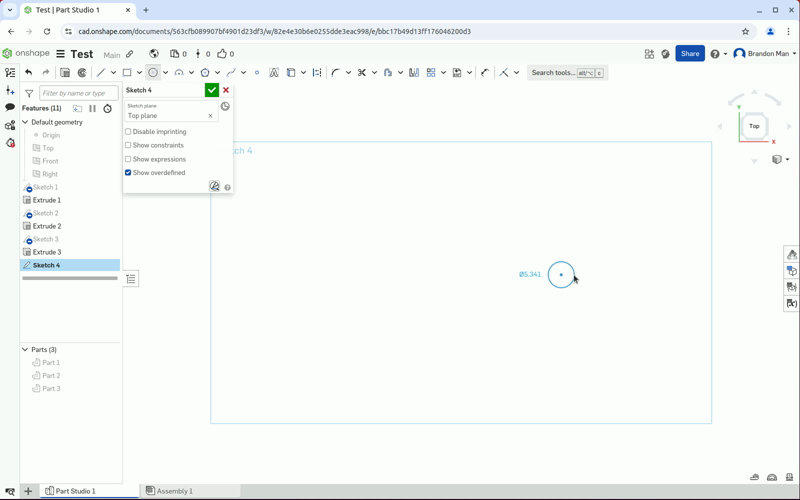
mouse_move(567, 285)
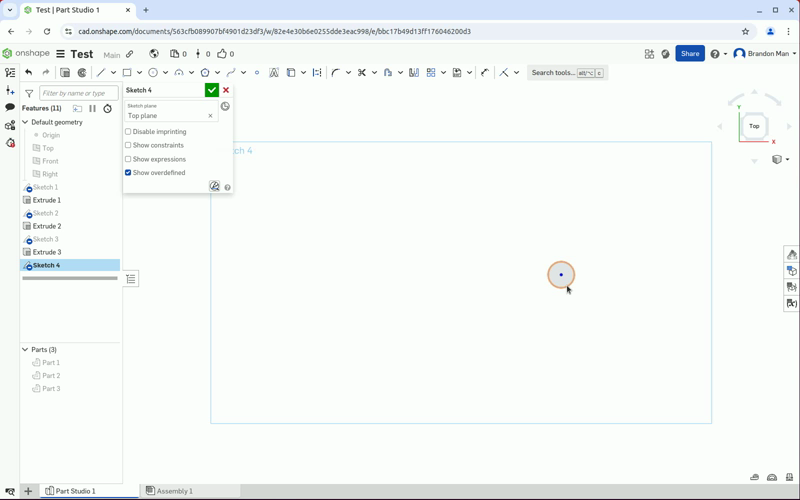
scroll(6)
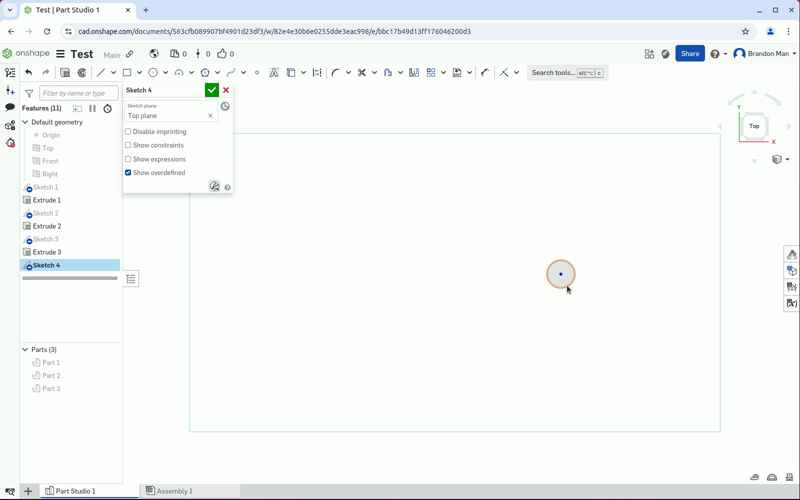
scroll(6)
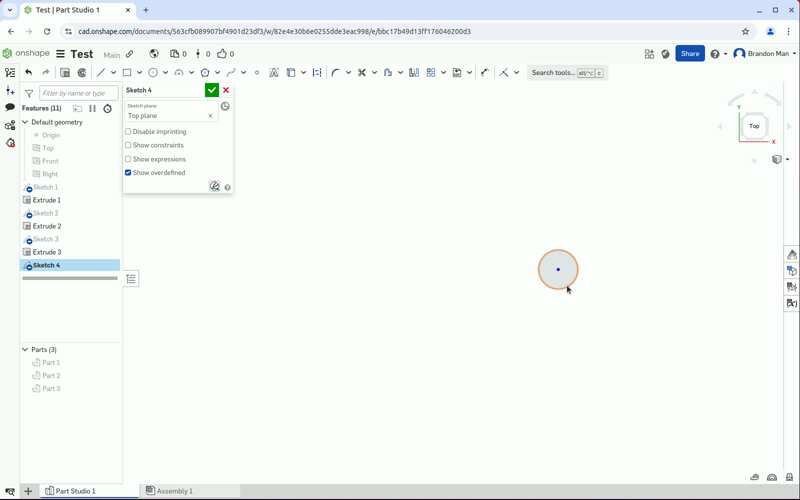
scroll(6)
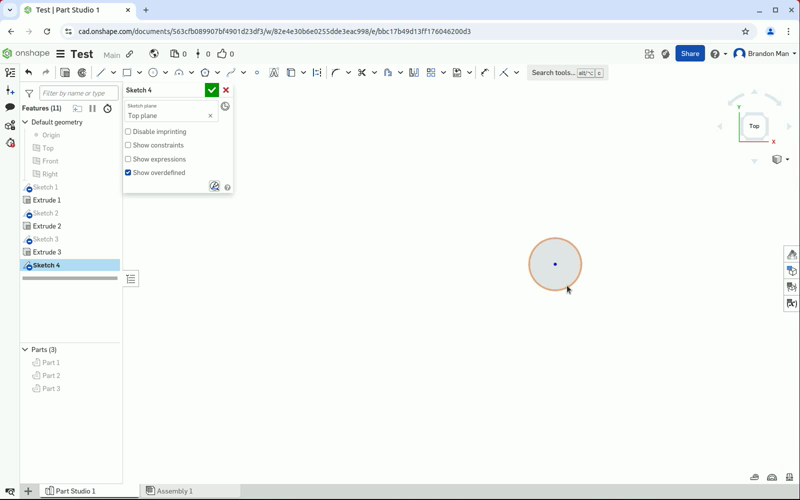
scroll(6)
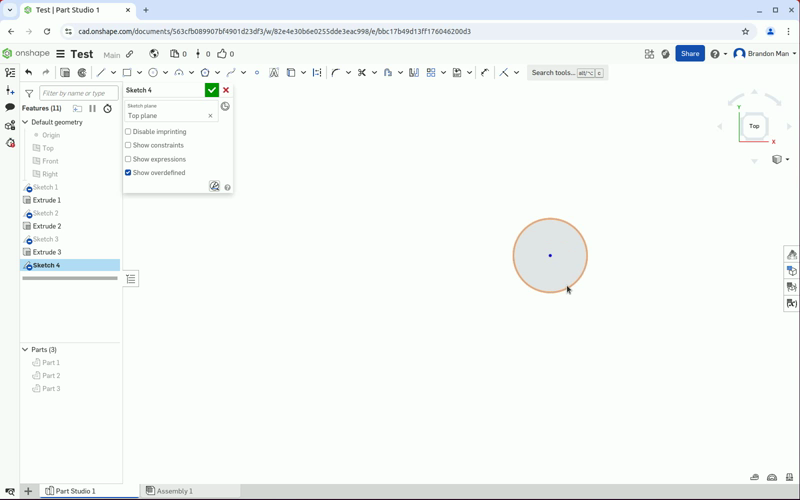
scroll(6)
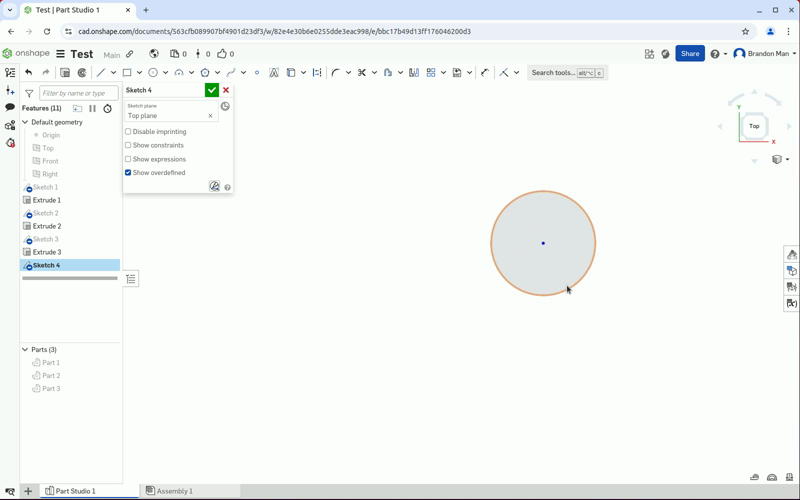
scroll(6)
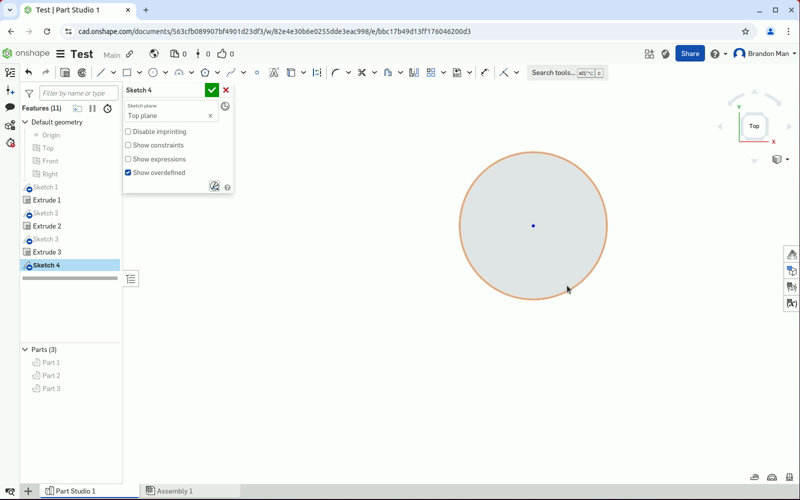
scroll(6)
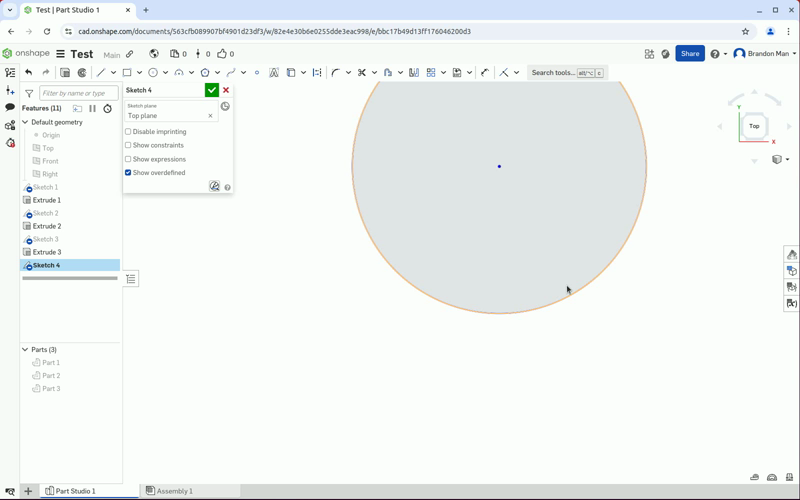
click(567, 285)
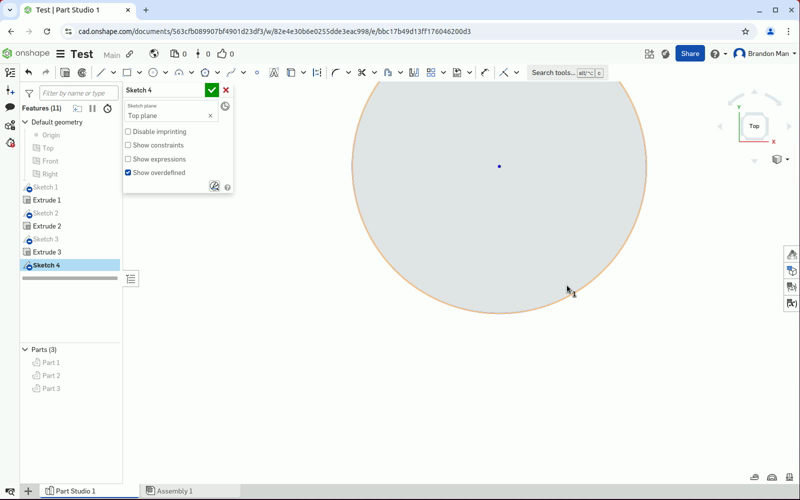
scroll(-6)
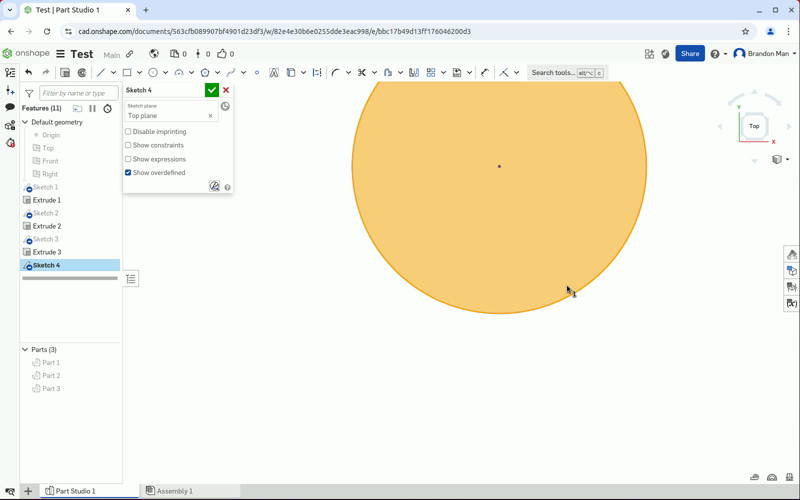
scroll(-6)
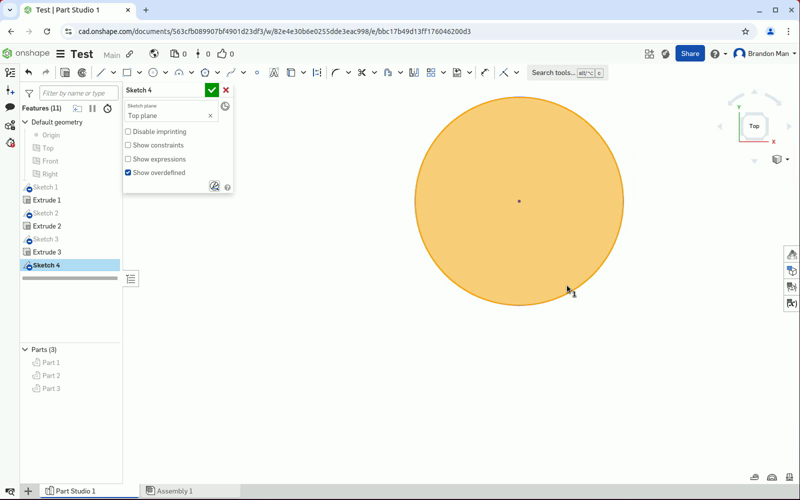
scroll(-6)
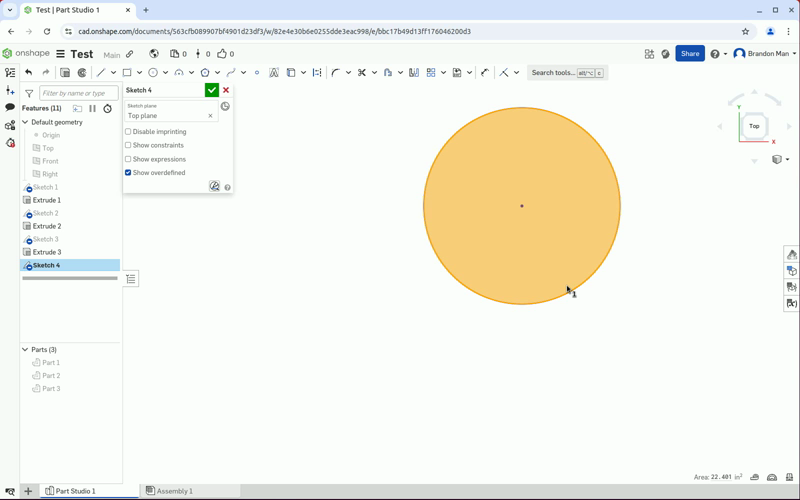
scroll(-6)
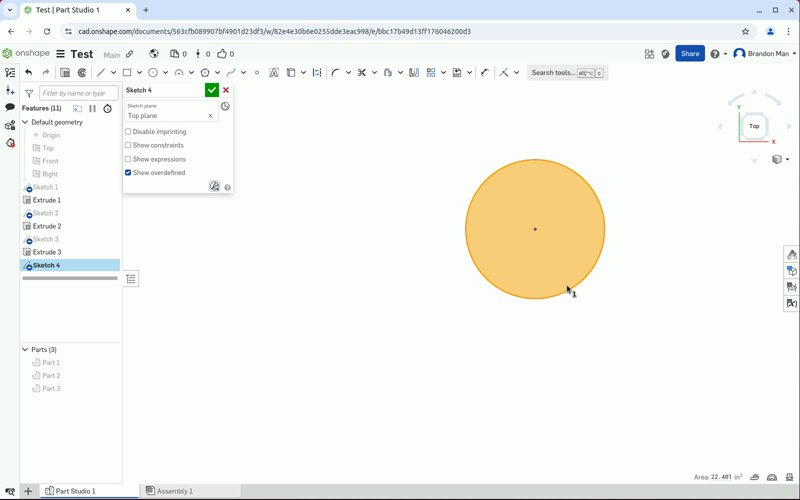
scroll(-6)
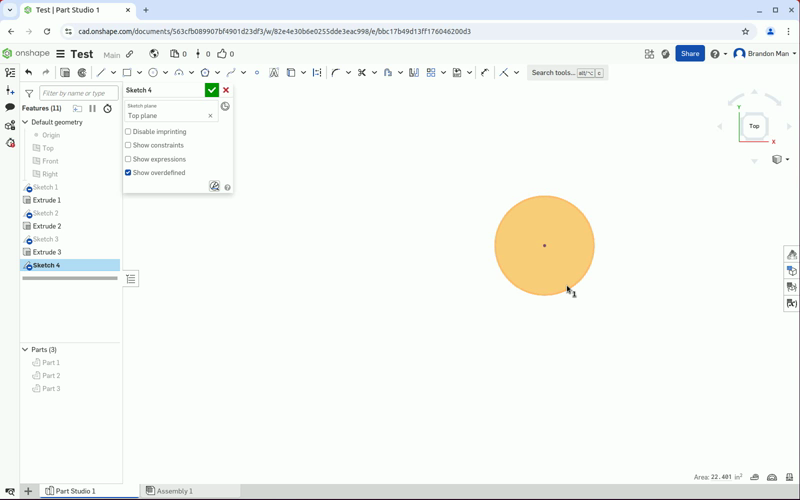
scroll(-6)
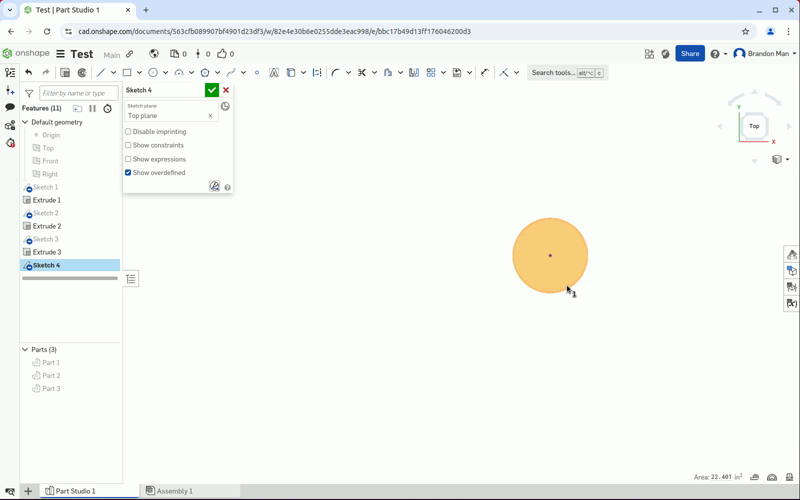
scroll(-6)
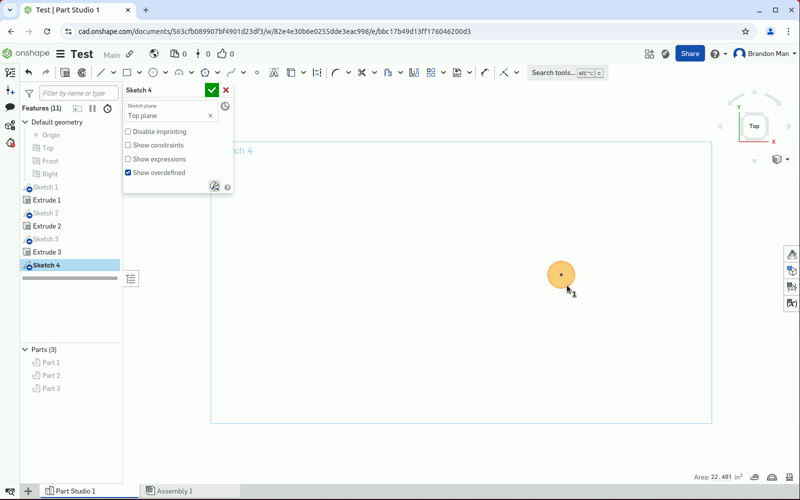
mouse_move(73, 352)
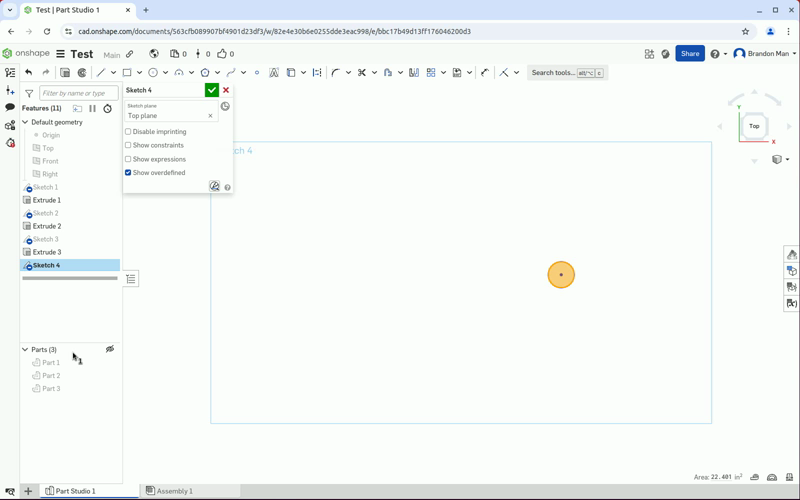
key(shift+y)
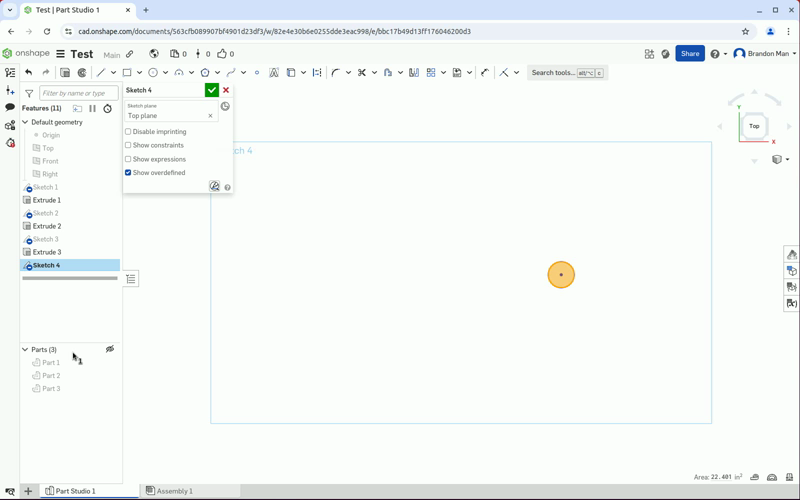
key(shift+e)
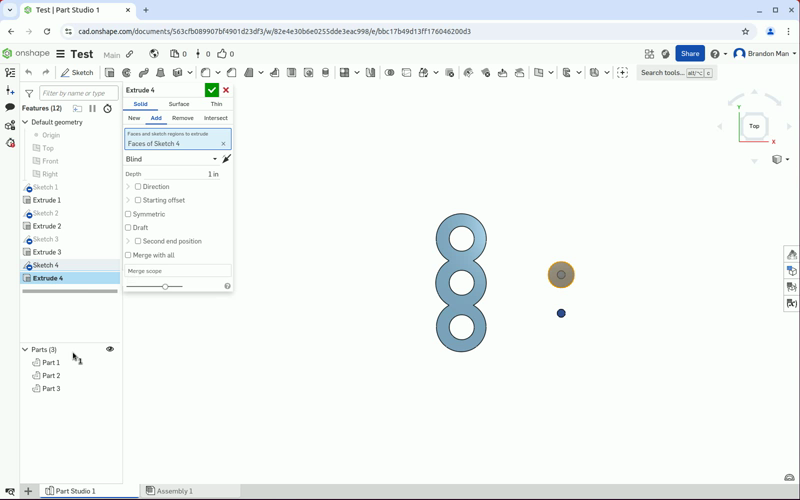
mouse_move(143, 106)
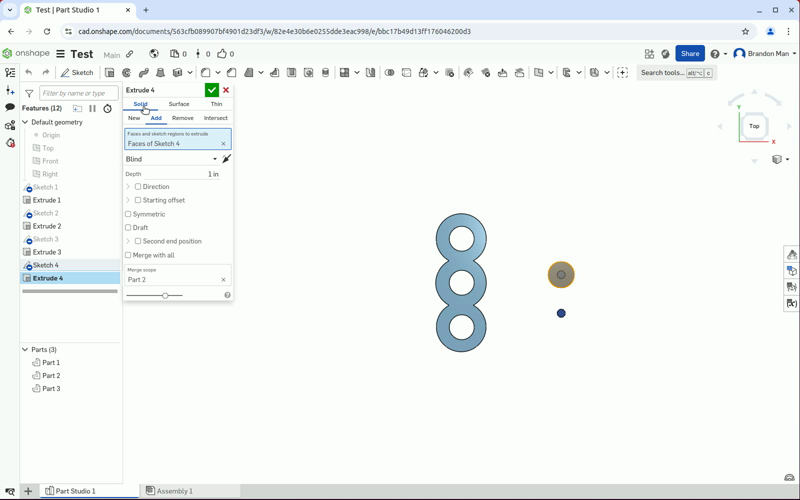
click(143, 106)
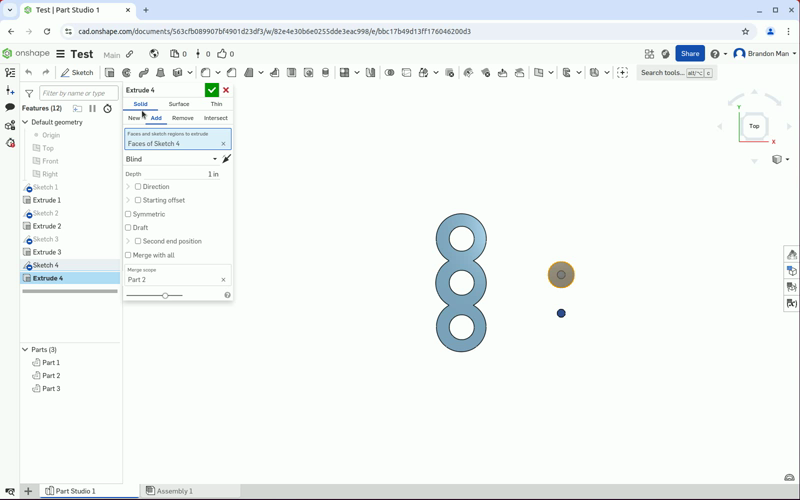
mouse_move(137, 120)
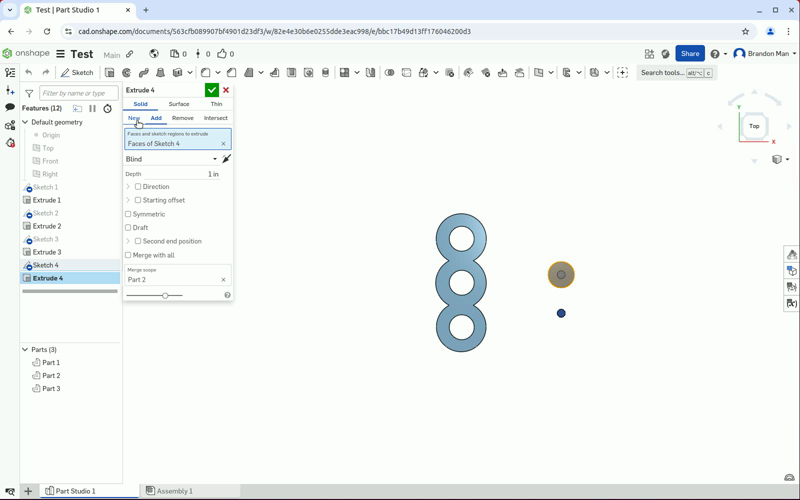
click(137, 120)
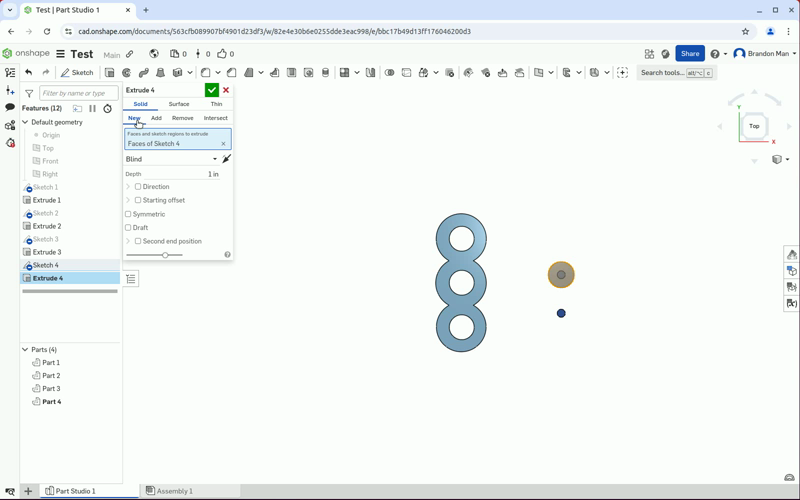
key(tab, 4)
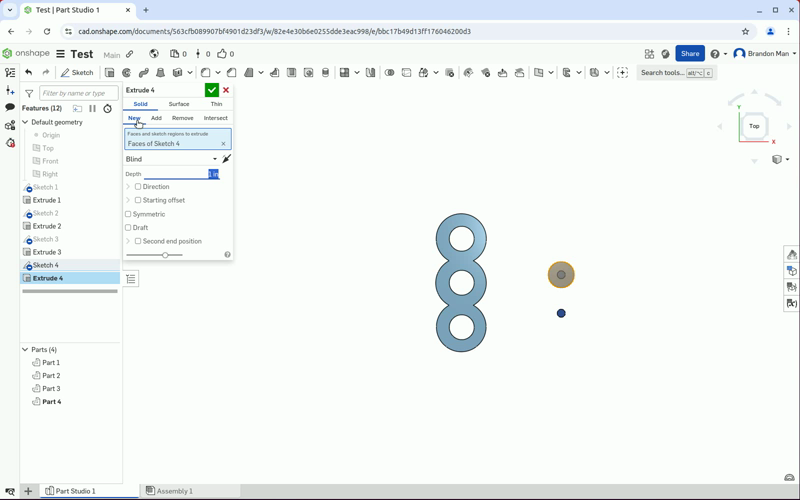
text(0.481)
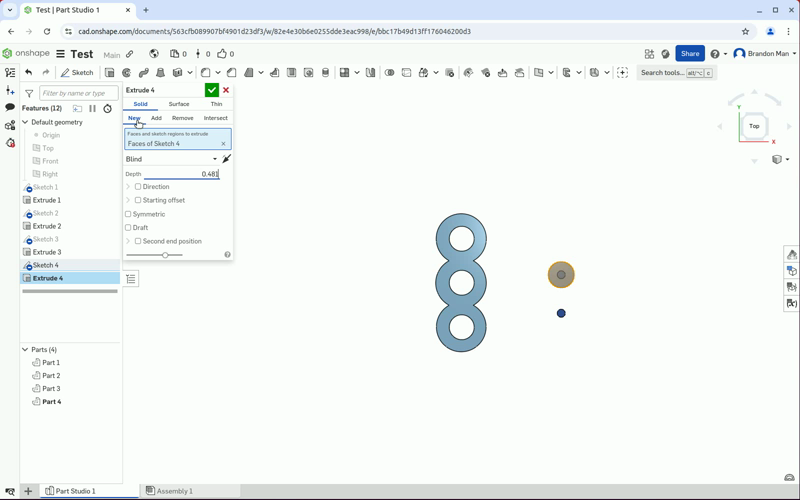
key(enter)
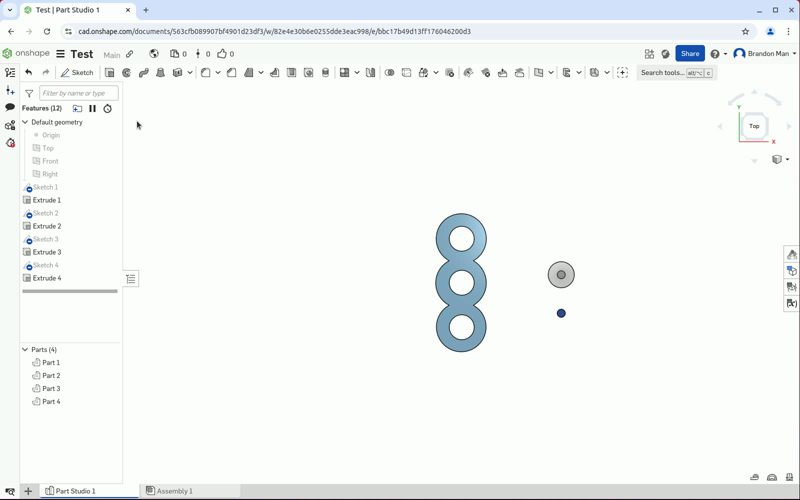
key(shift+h)
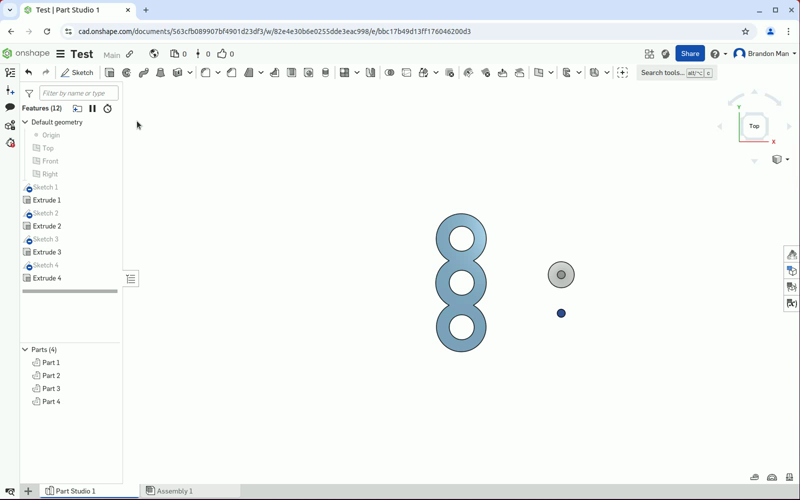
key(shift+h)
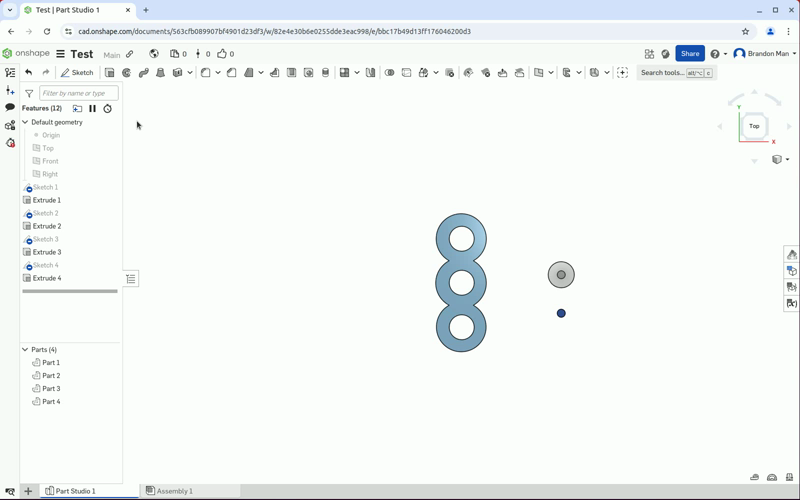
mouse_move(73, 189)
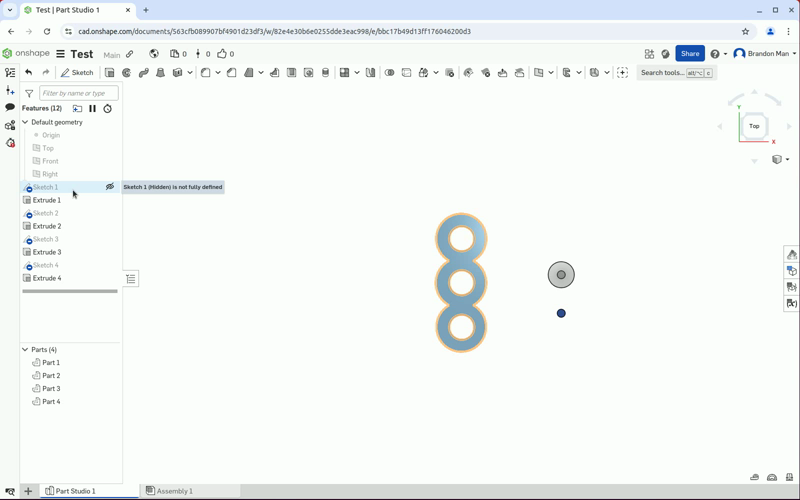
click(73, 189)
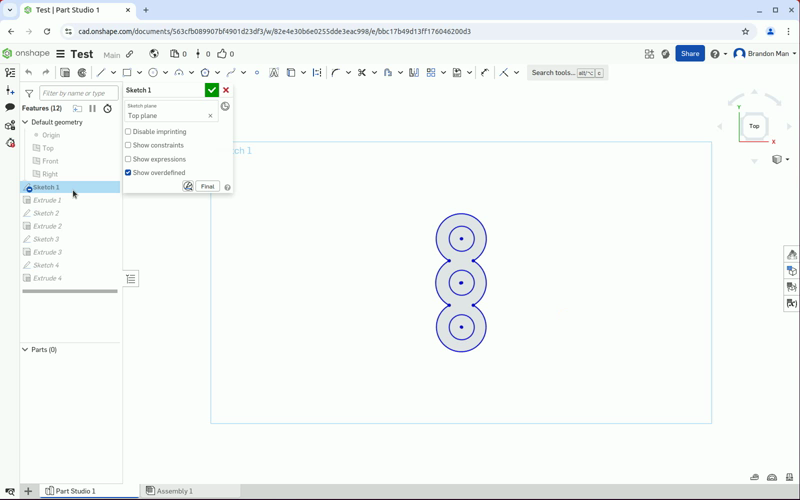
mouse_move(229, 92)
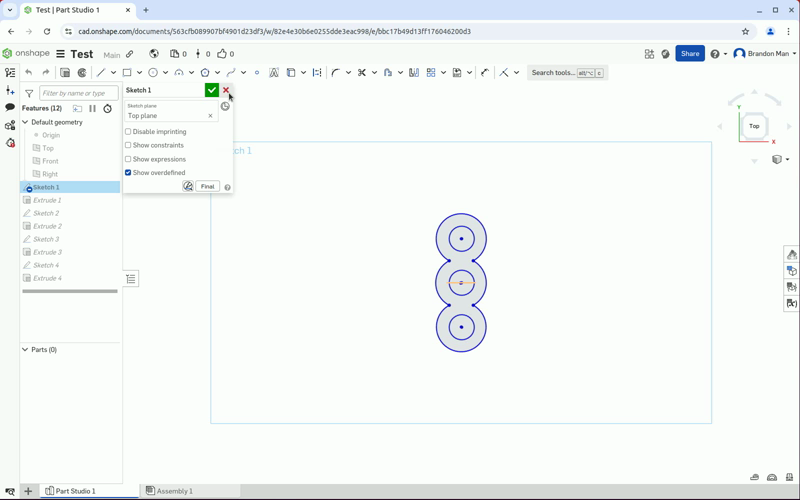
click(229, 92)
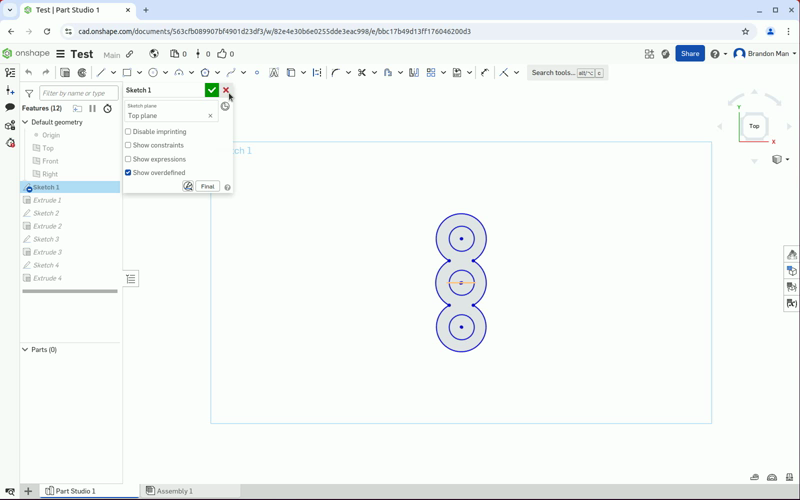
key(shift+s)
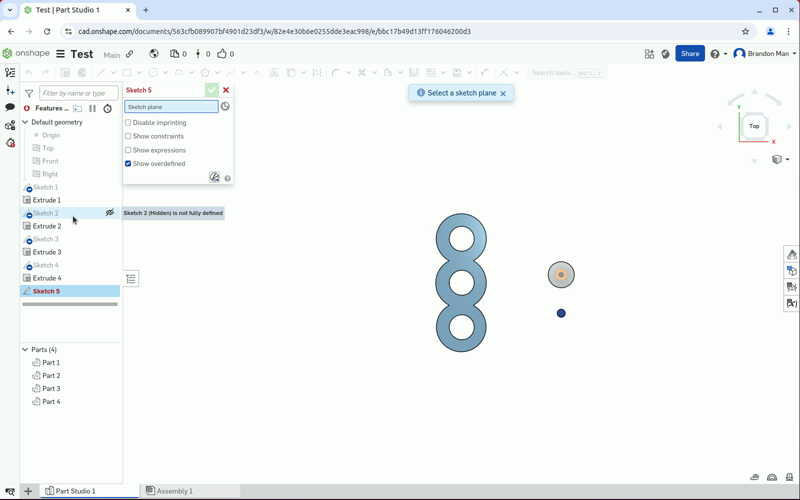
scroll(3)
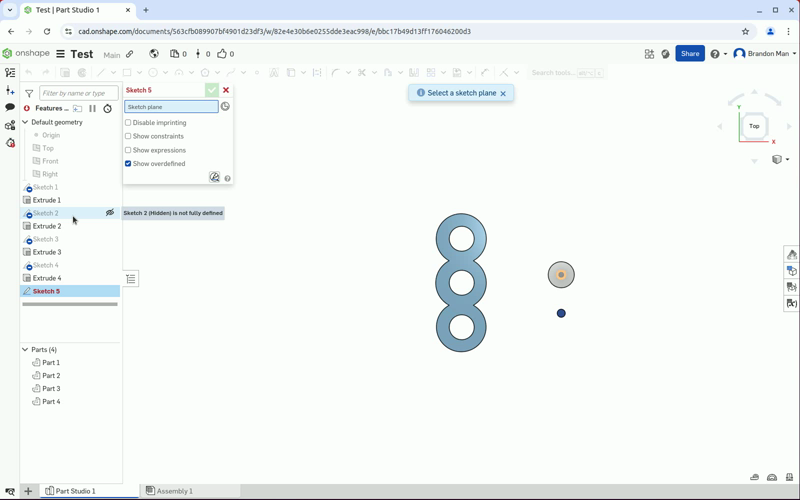
mouse_move(73, 150)
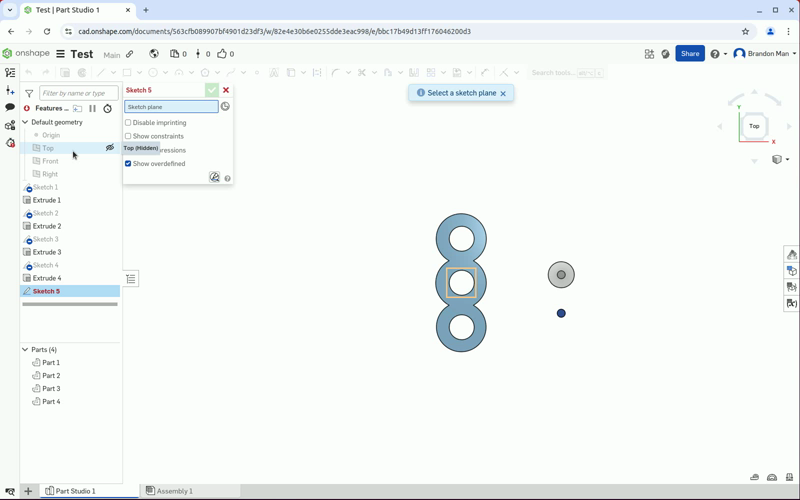
click(73, 150)
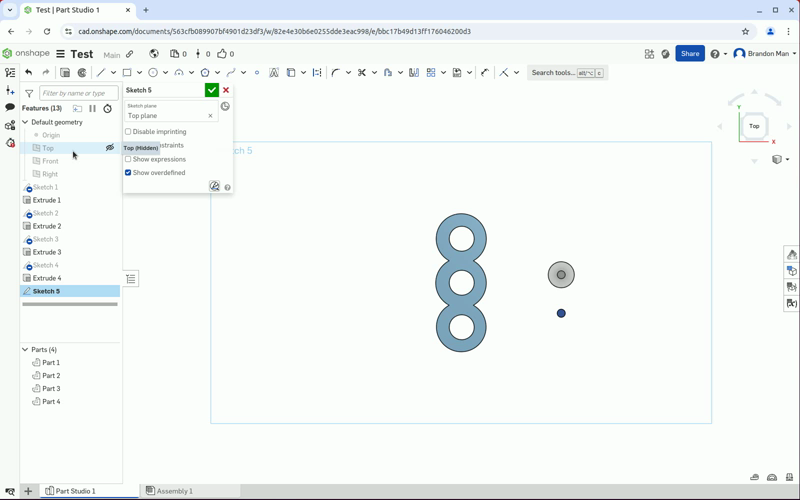
mouse_move(73, 352)
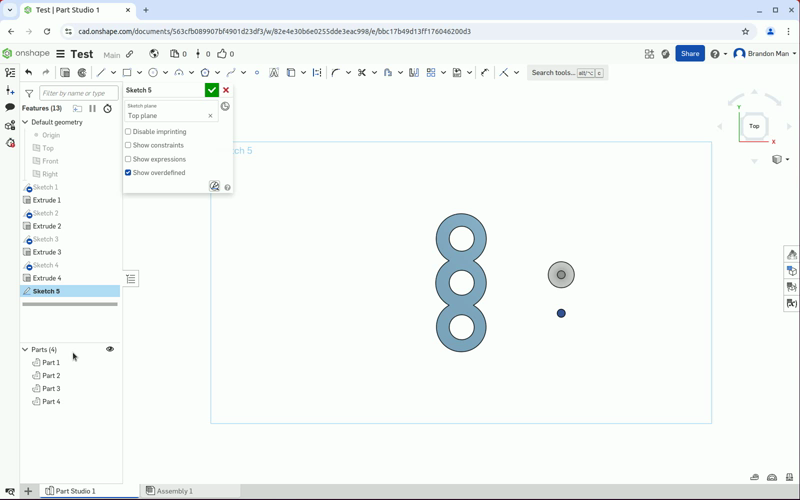
key(y)
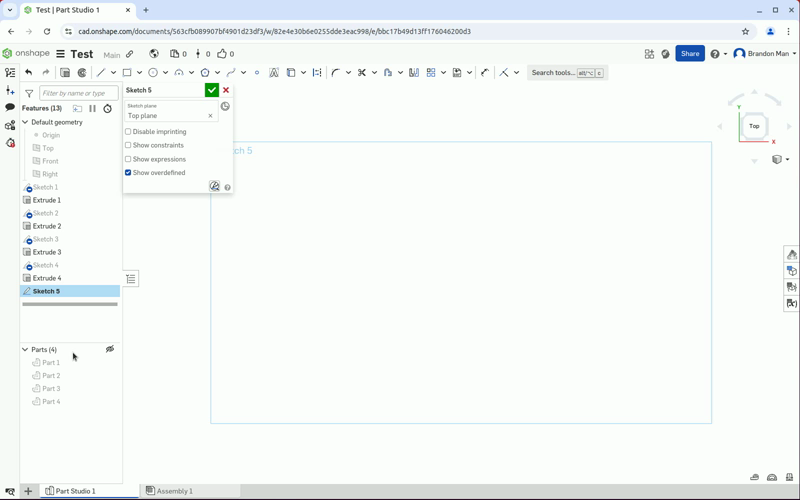
key(c)
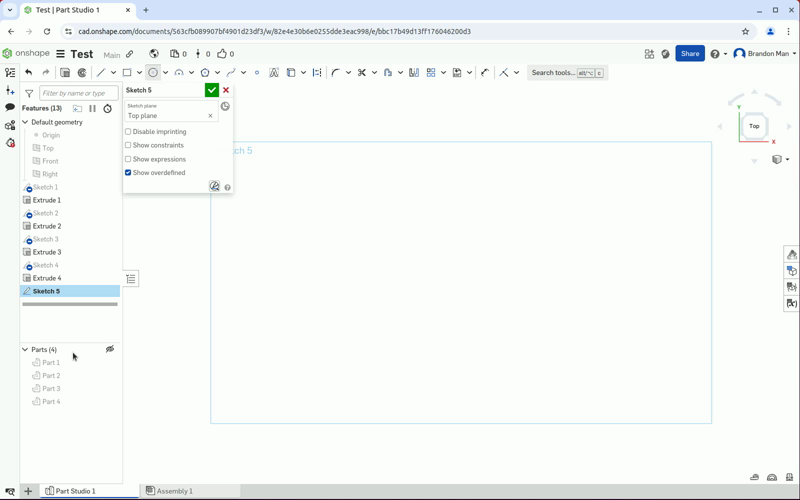
key_down(shift)
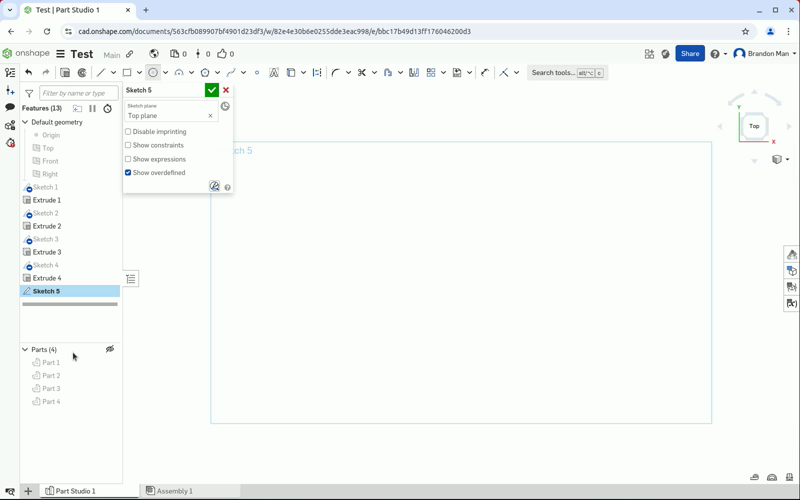
mouse_move(561, 313)
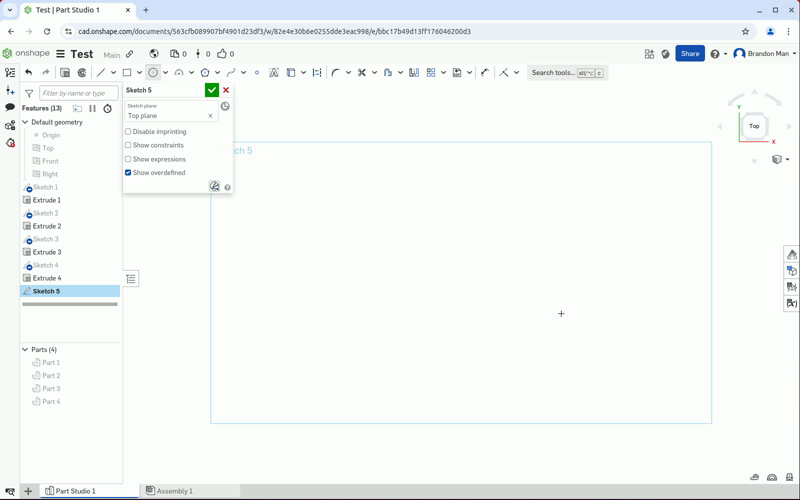
click(561, 313)
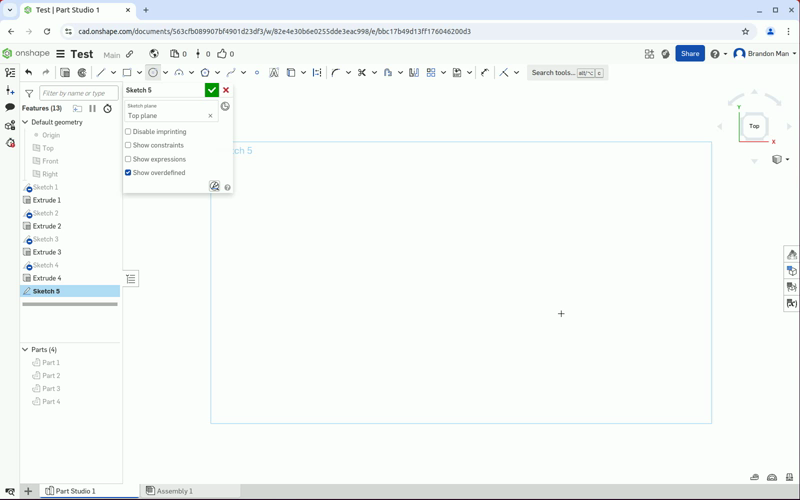
key_up(shift)
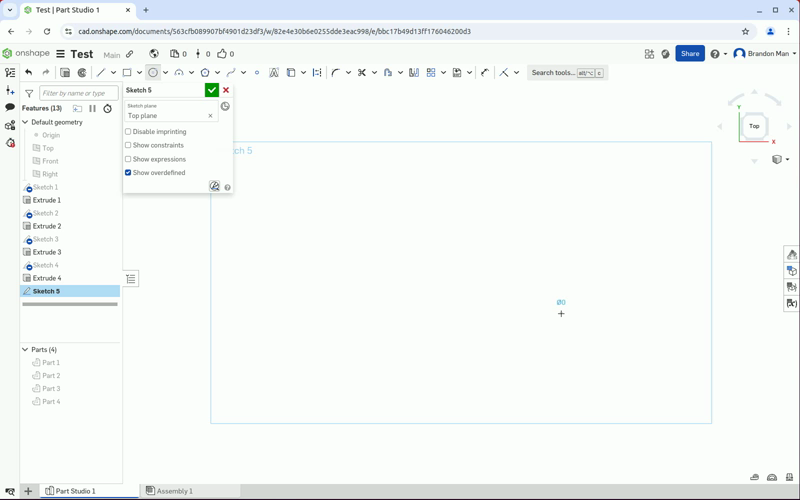
mouse_move(574, 313)
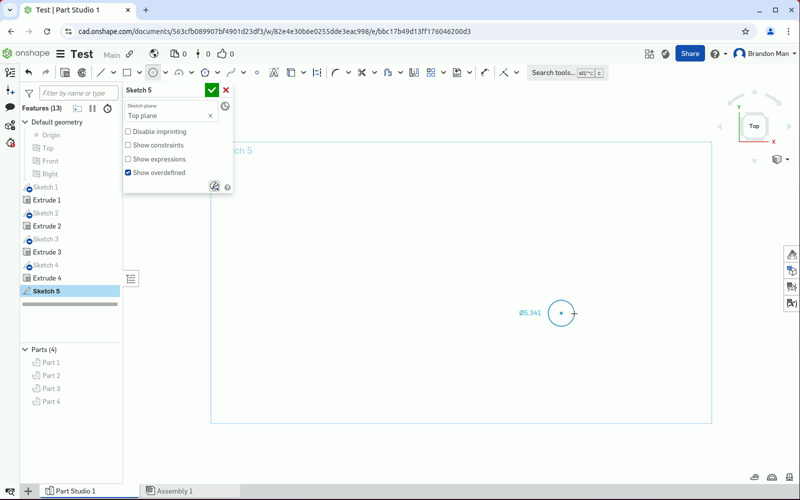
click(574, 313)
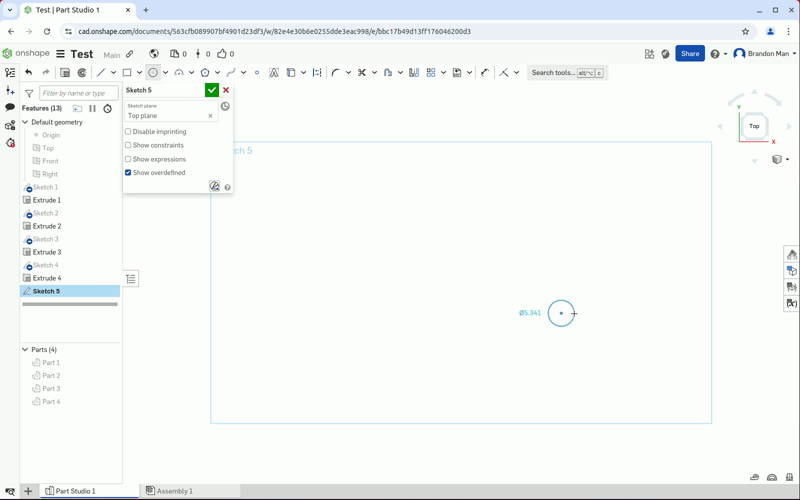
key(esc)
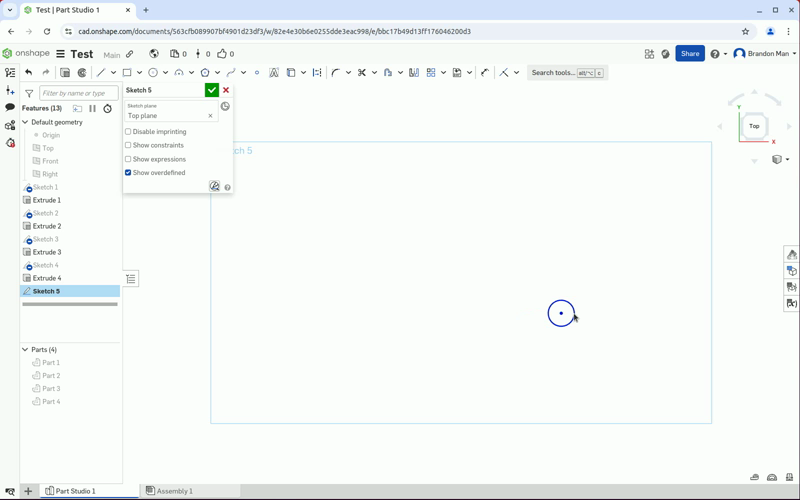
mouse_move(571, 318)
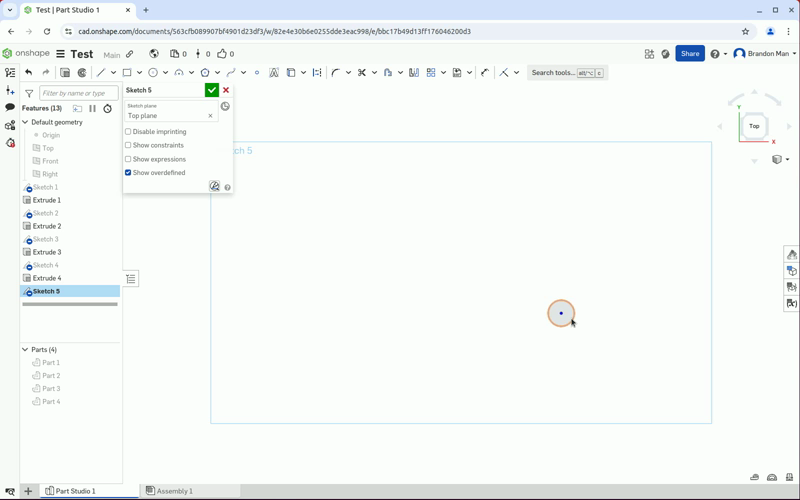
scroll(6)
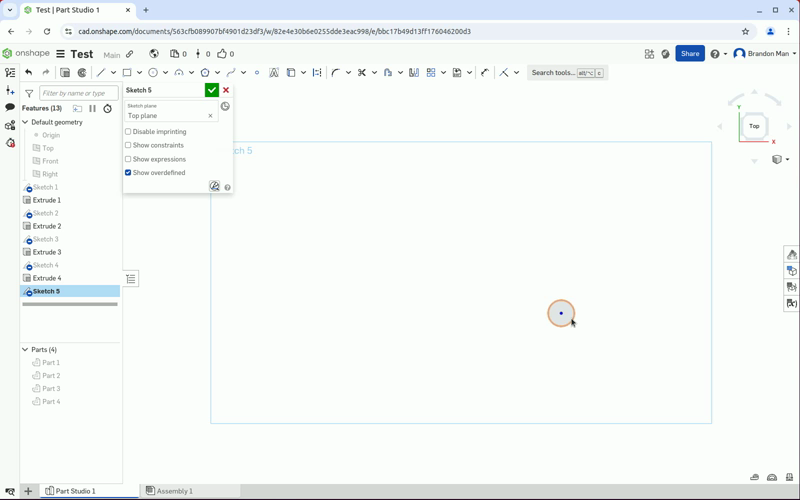
scroll(6)
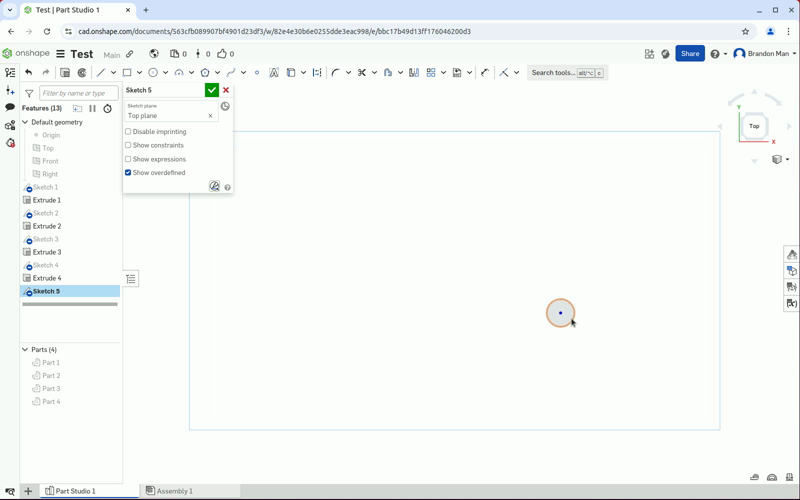
scroll(6)
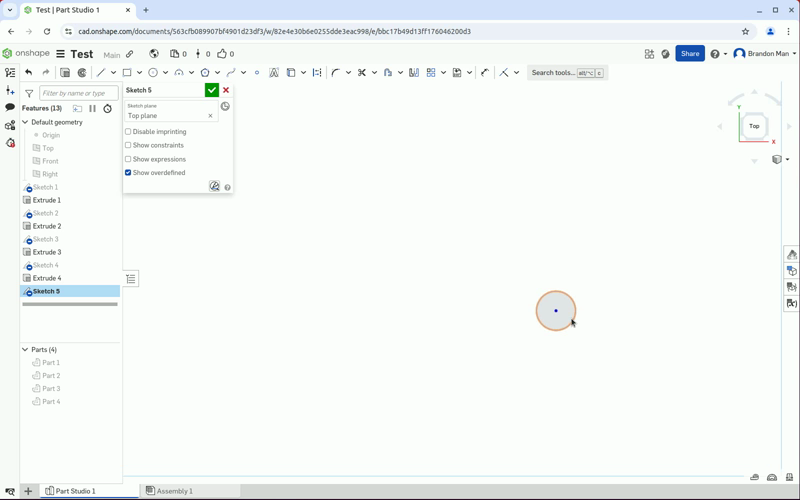
scroll(6)
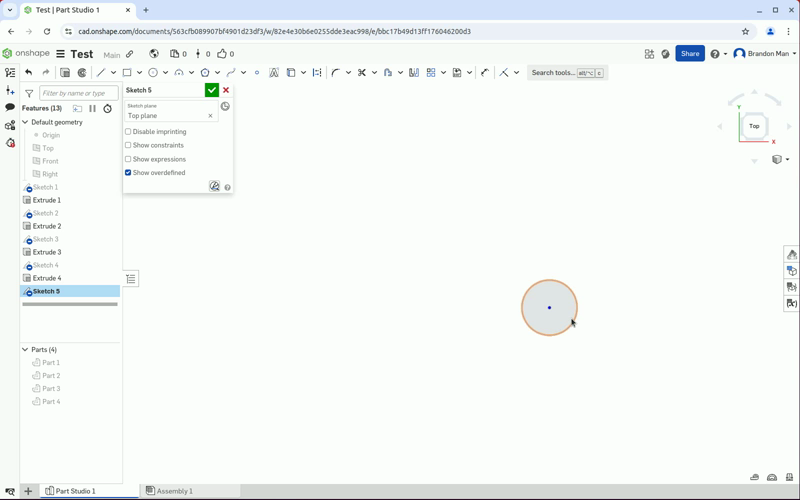
scroll(6)
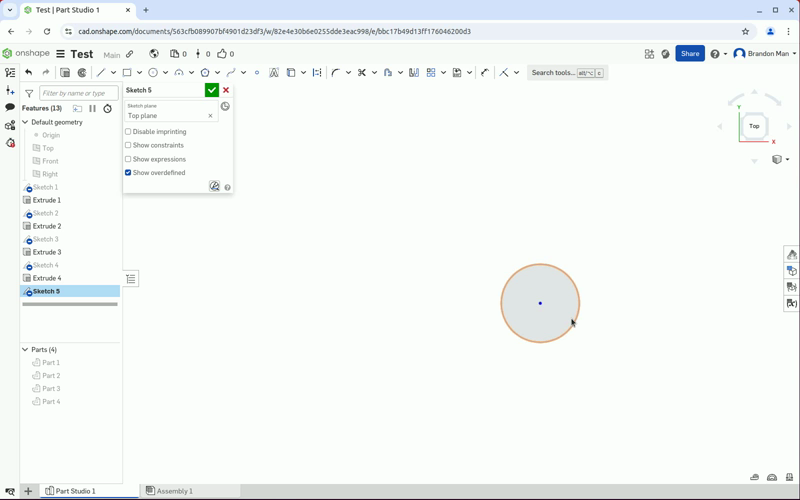
scroll(6)
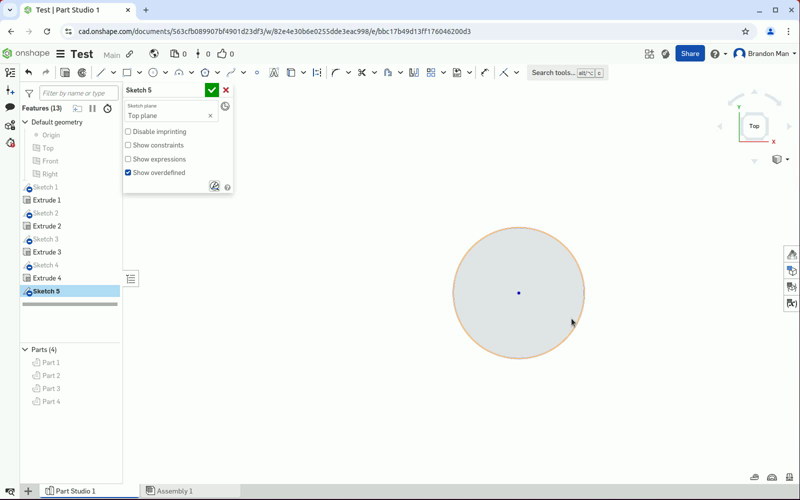
scroll(6)
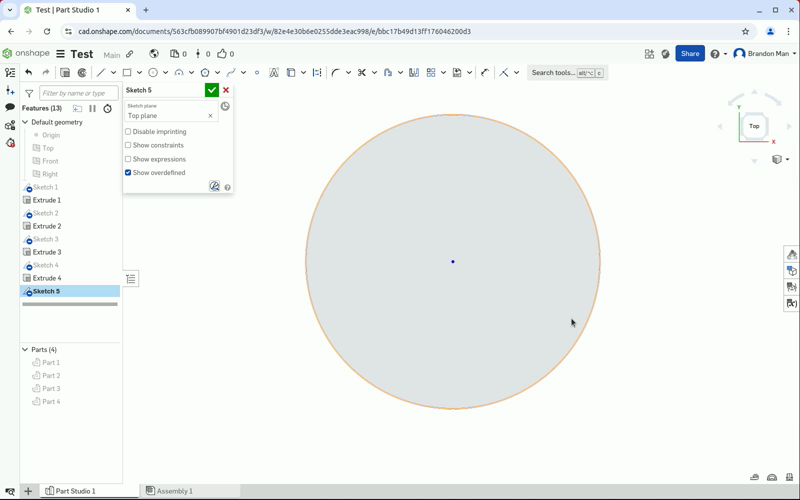
click(571, 318)
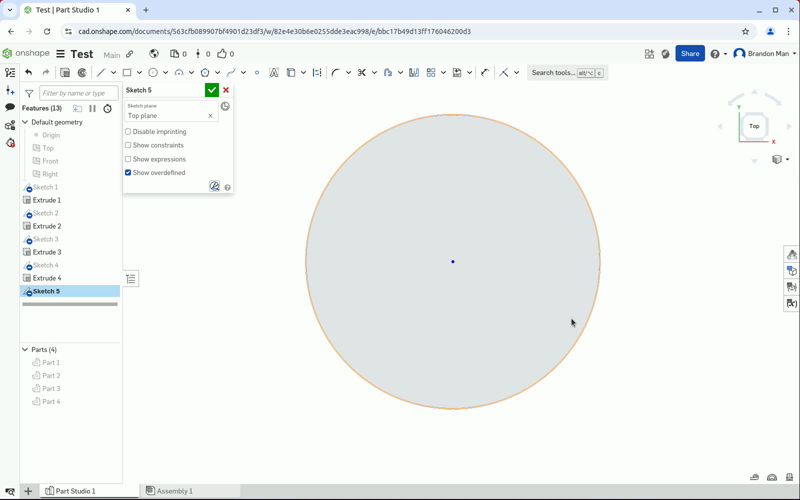
scroll(-6)
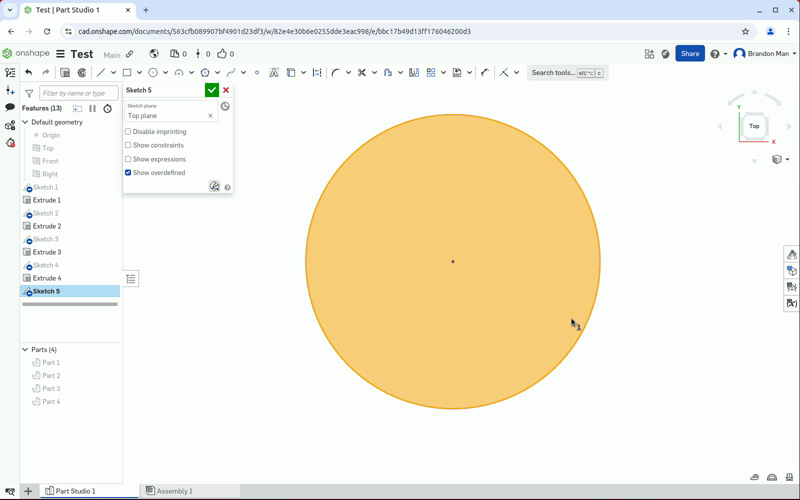
scroll(-6)
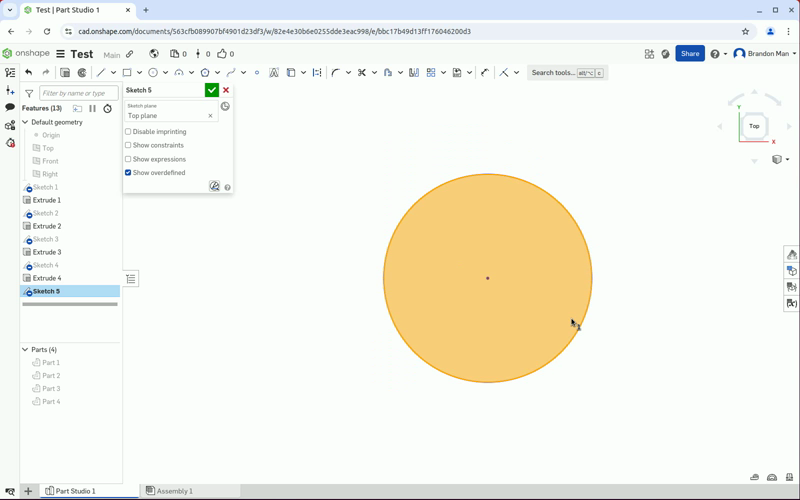
scroll(-6)
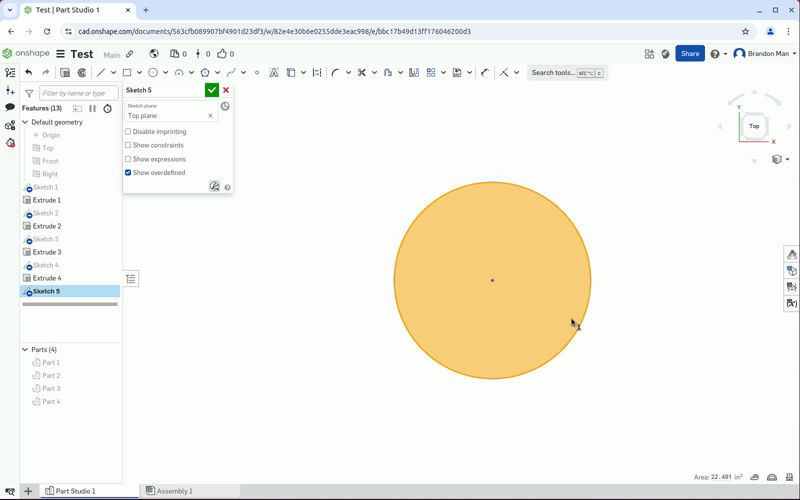
scroll(-6)
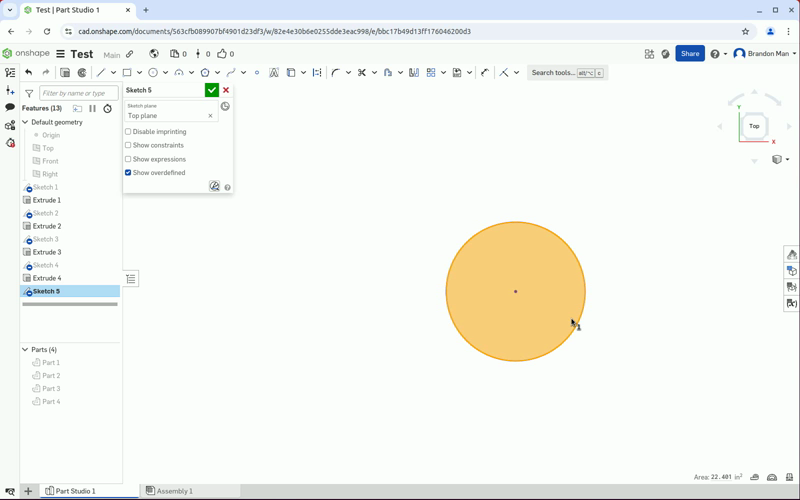
scroll(-6)
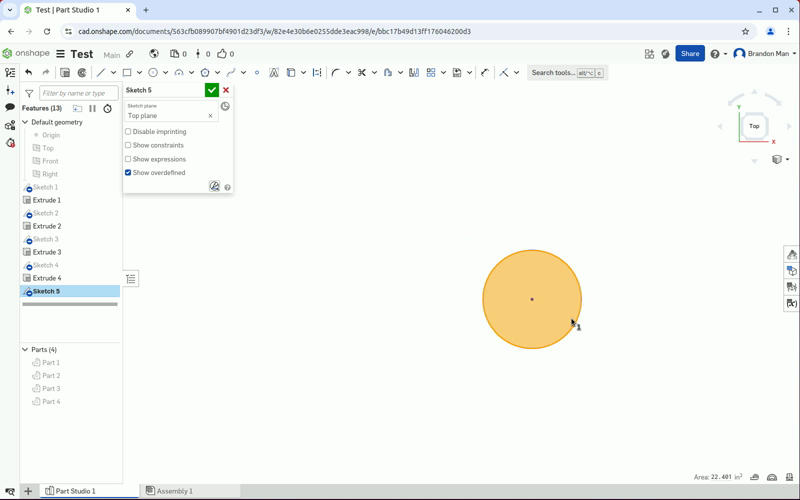
scroll(-6)
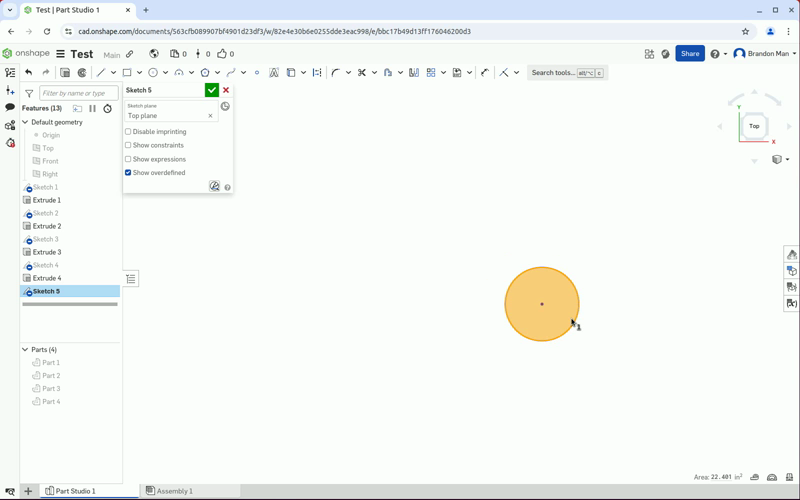
scroll(-6)
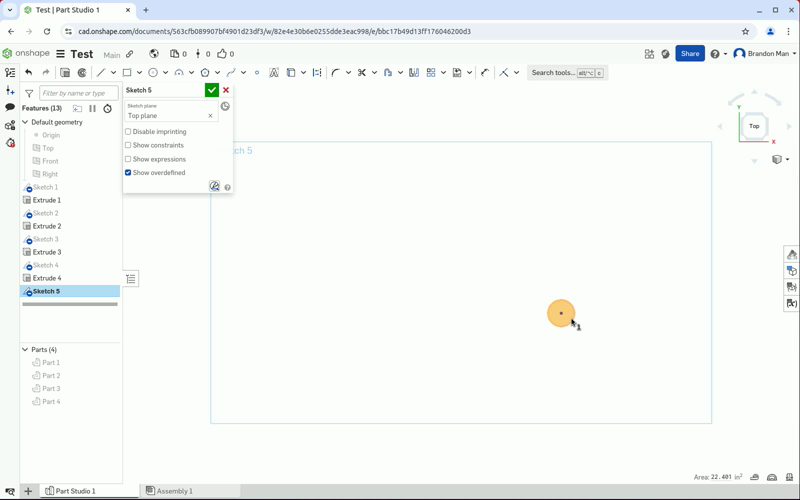
mouse_move(73, 352)
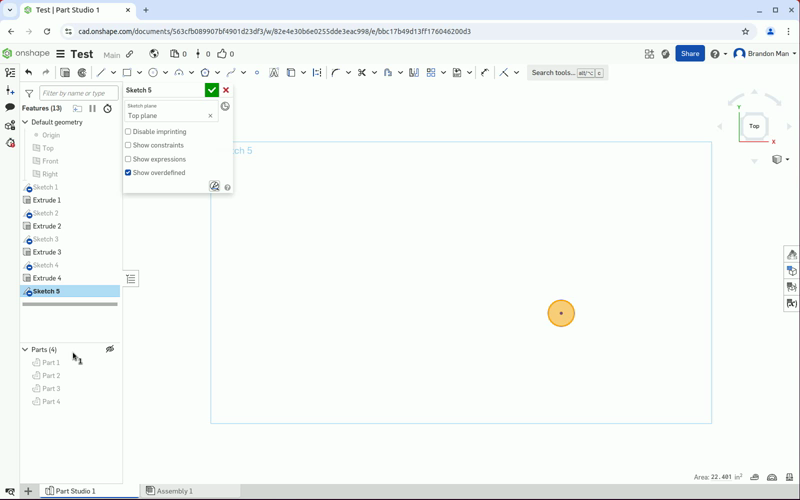
key(shift+y)
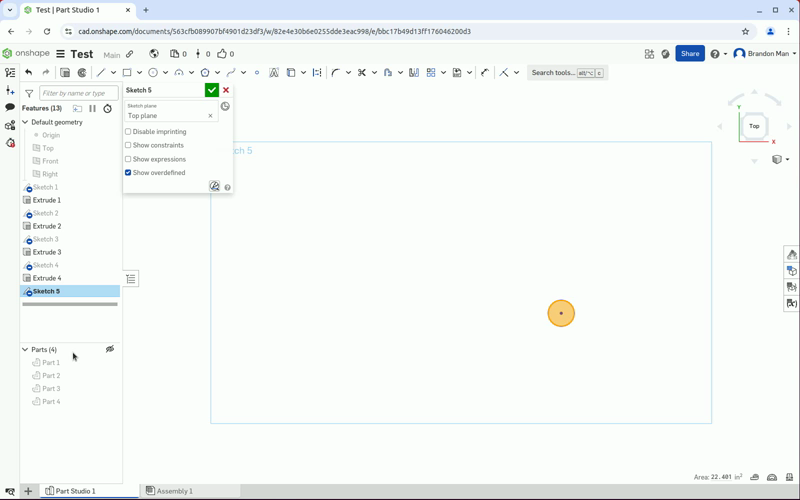
key(shift+e)
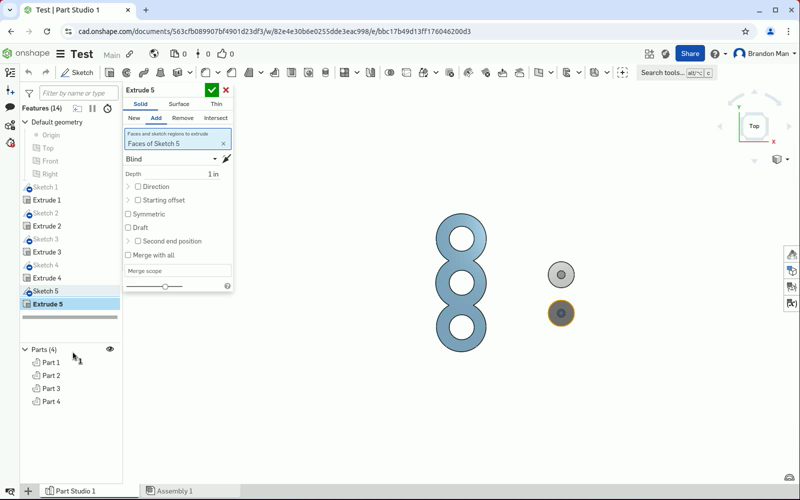
mouse_move(143, 106)
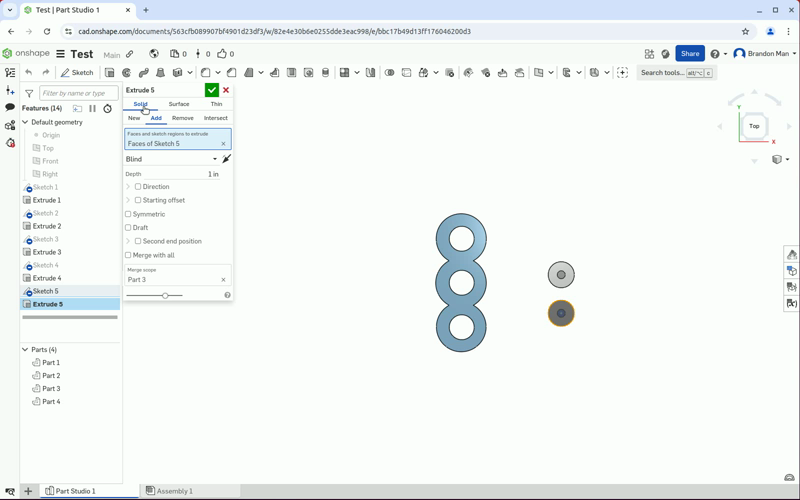
click(143, 106)
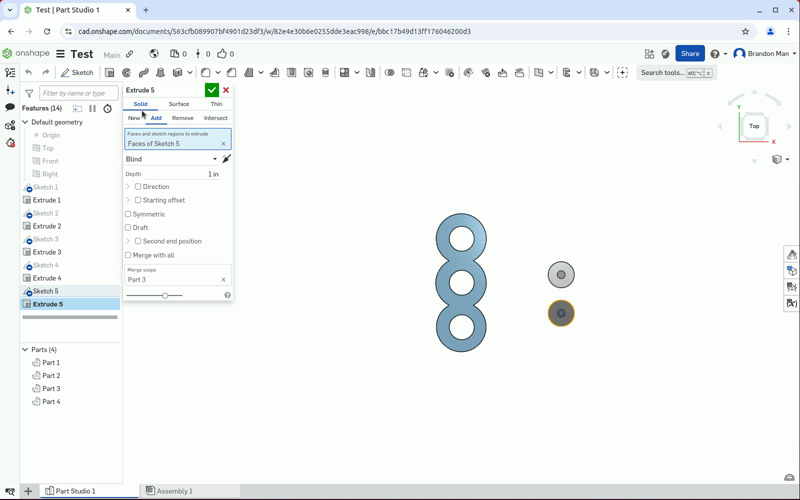
mouse_move(137, 120)
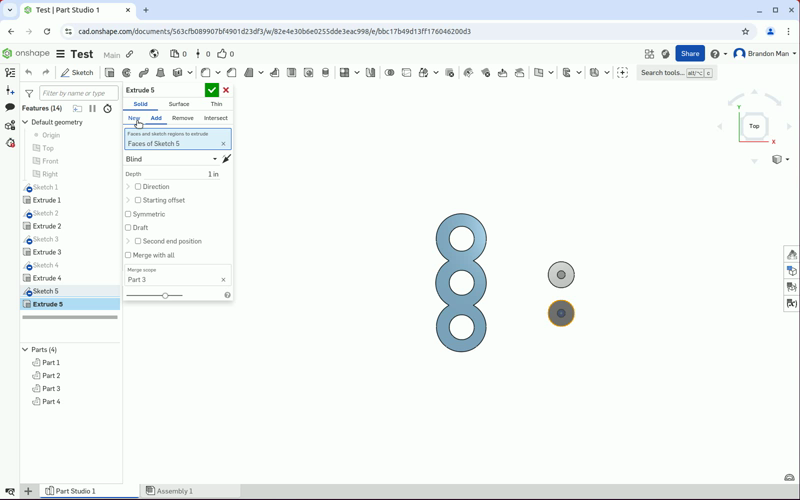
click(137, 120)
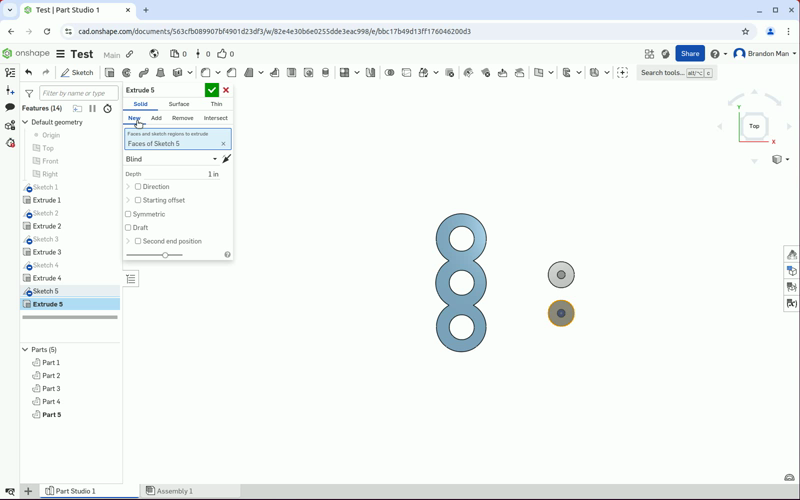
key(tab, 4)
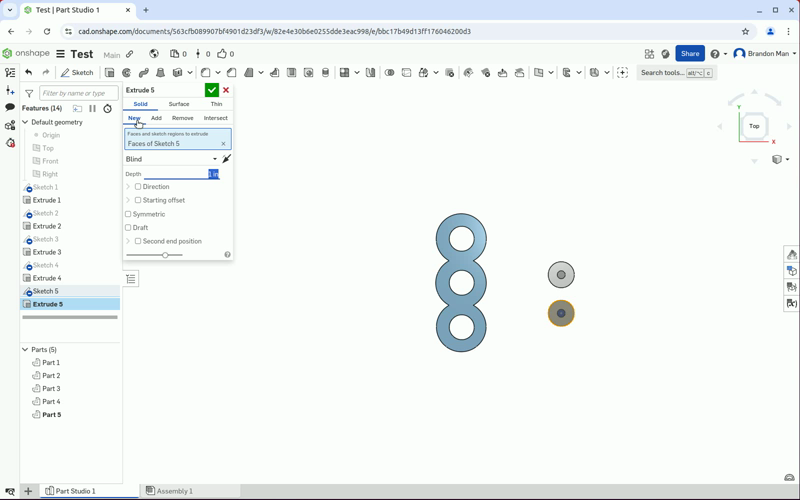
text(0.481)
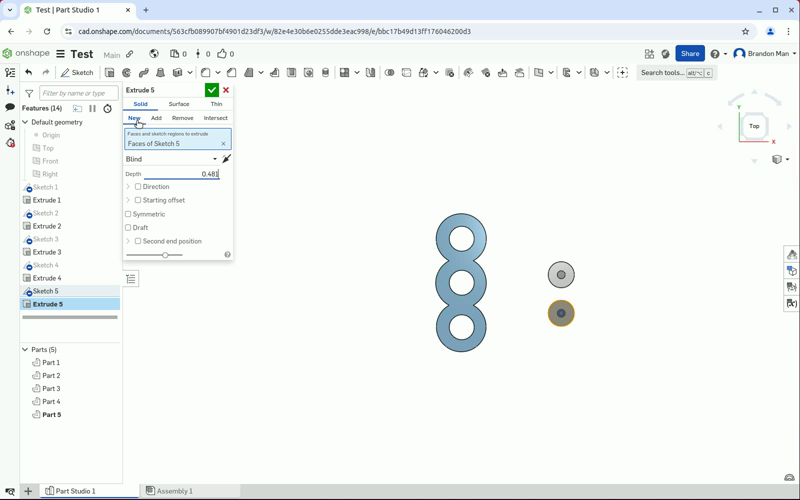
key(enter)
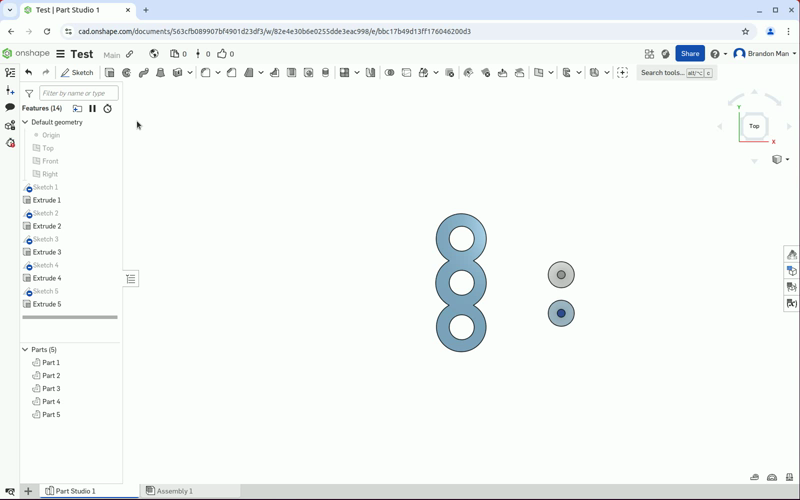
key(shift+h)
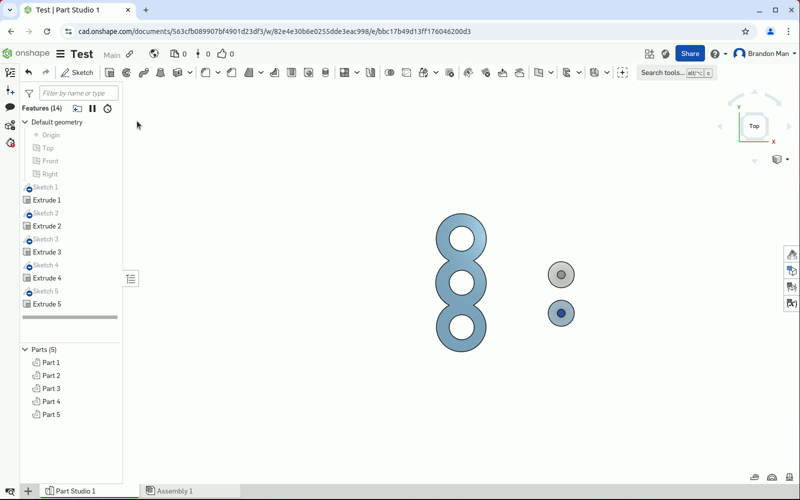
key(shift+h)
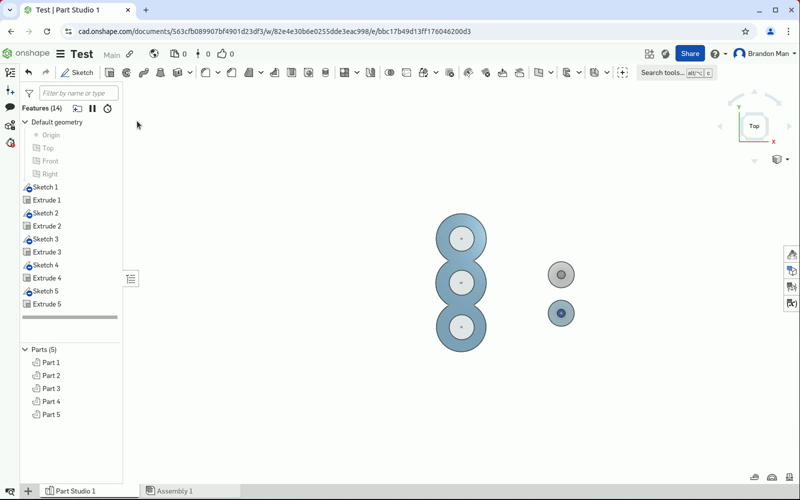
key(shift+7)
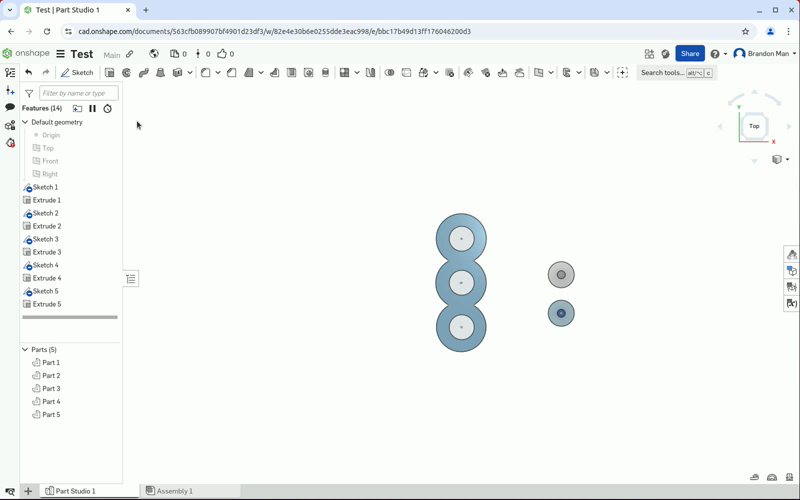
key(up, 3)
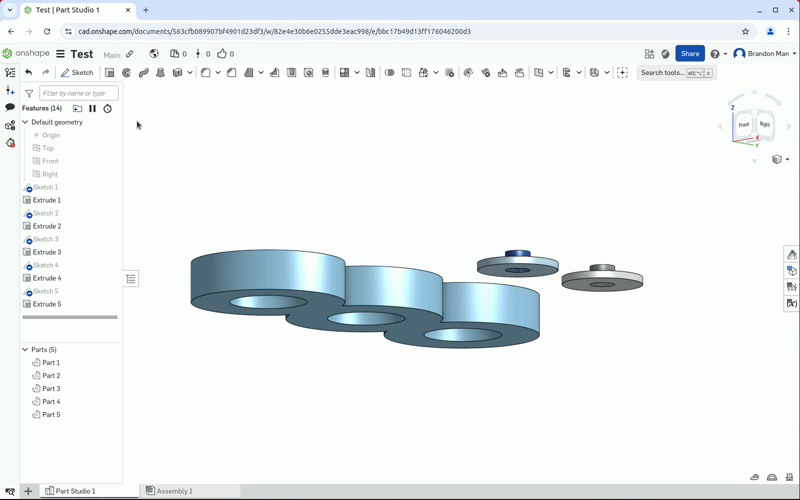
key(left, 3)
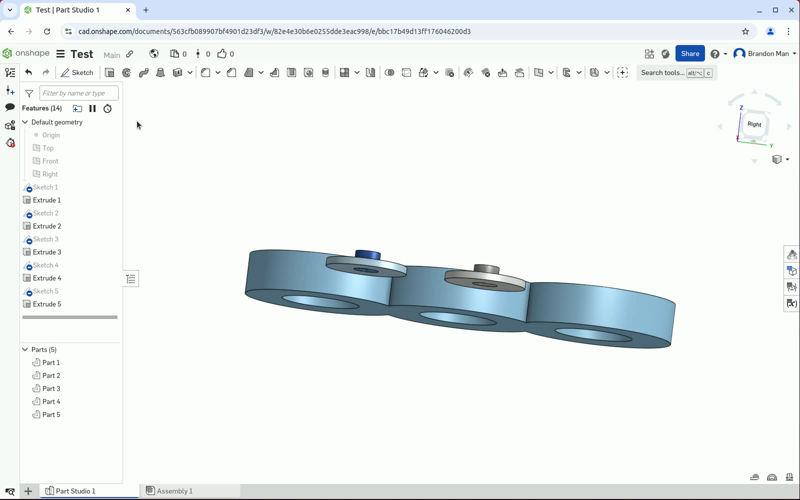
key(right, 3)
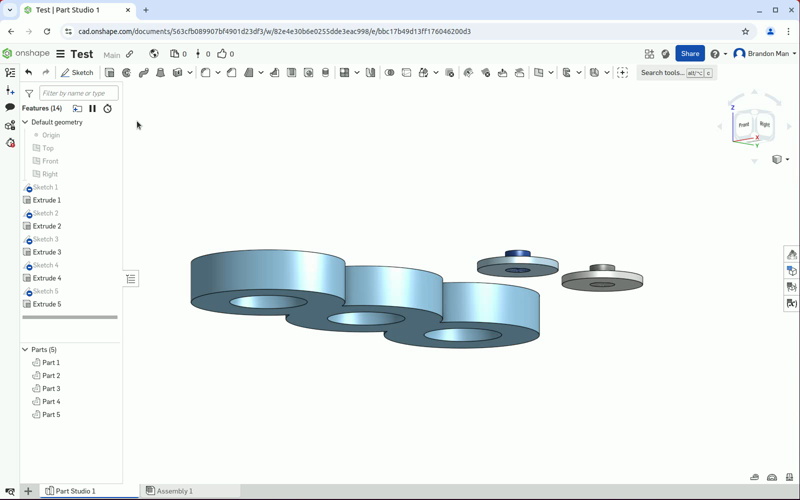
key(down, 3)
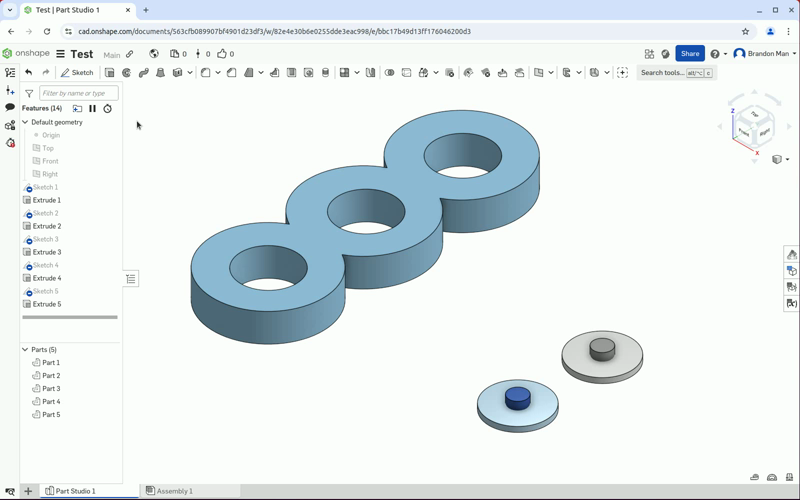
mouse_move(73, 189)
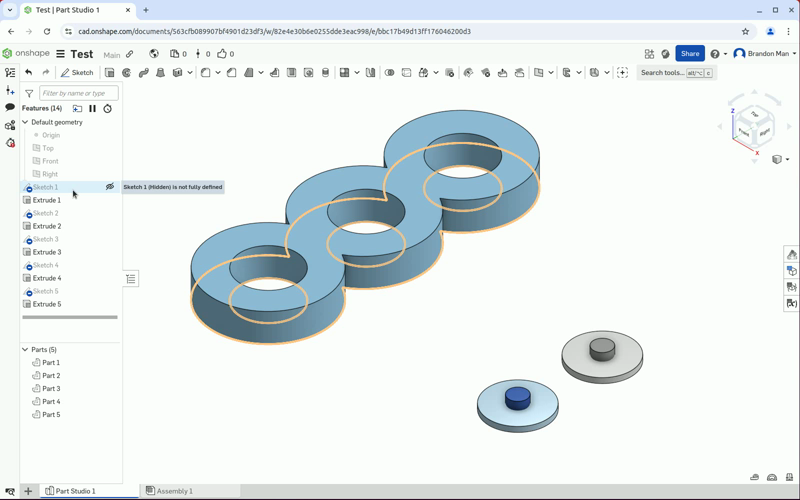
click(73, 189)